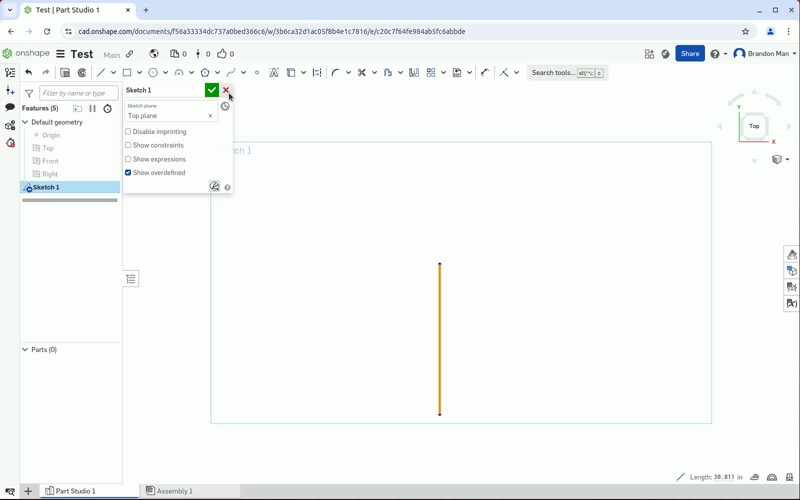
key(shift+h)
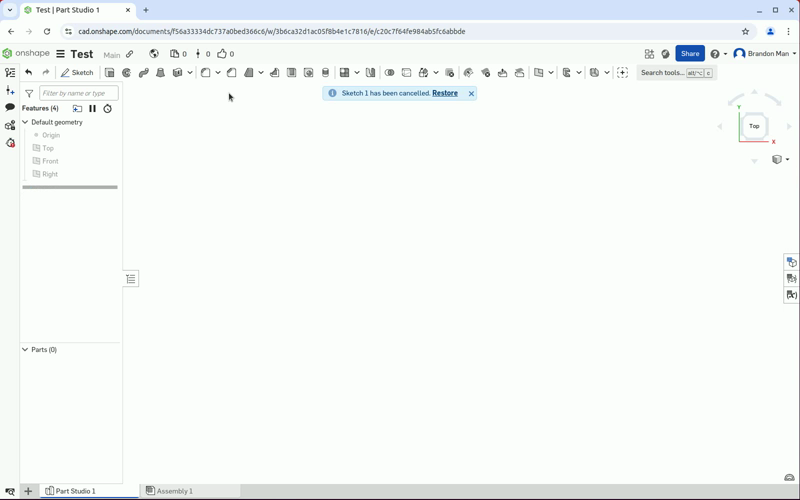
mouse_move(73, 352)
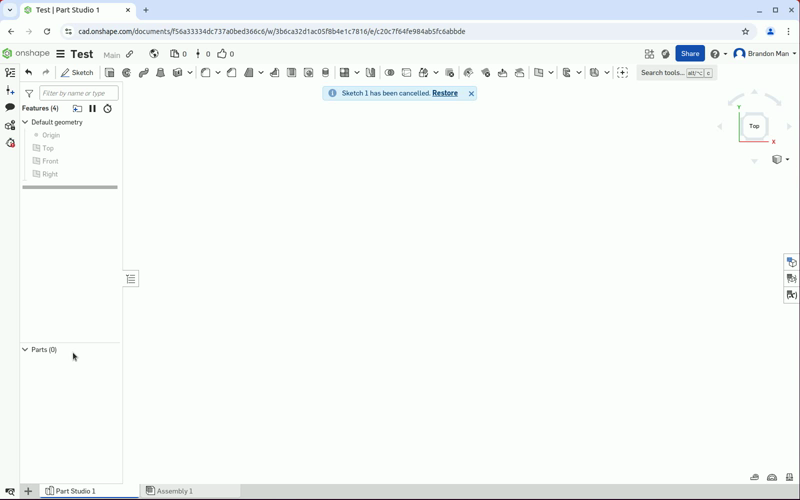
key(y)
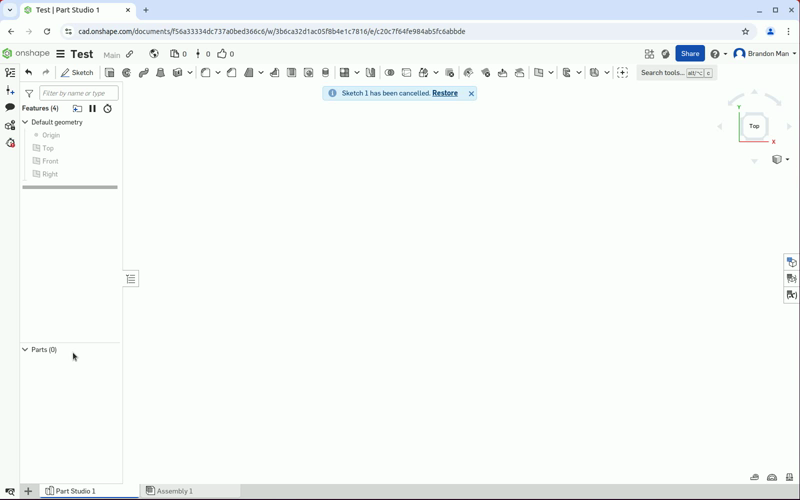
key(shift+p)
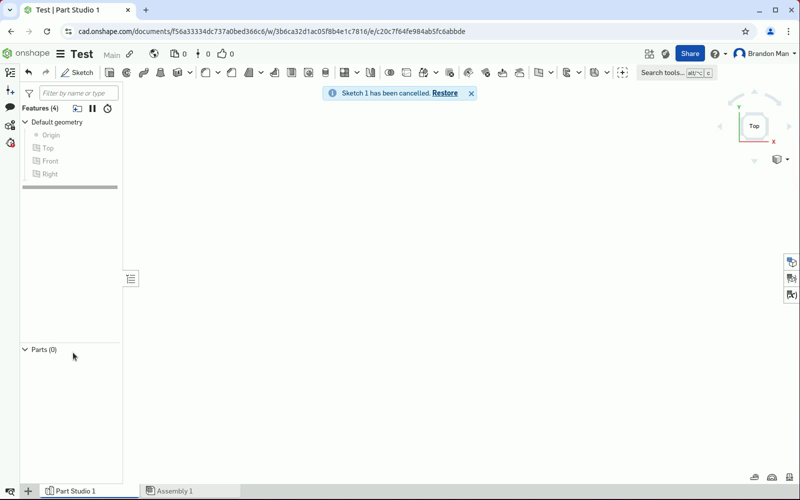
key(space)
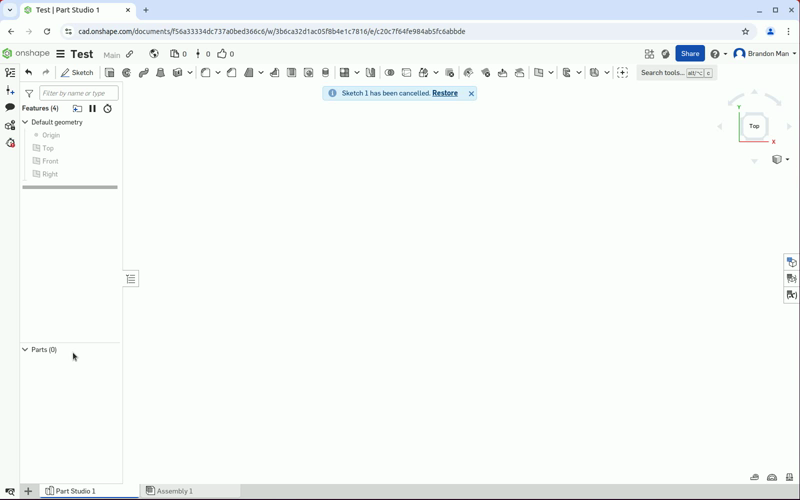
key_down(shift)
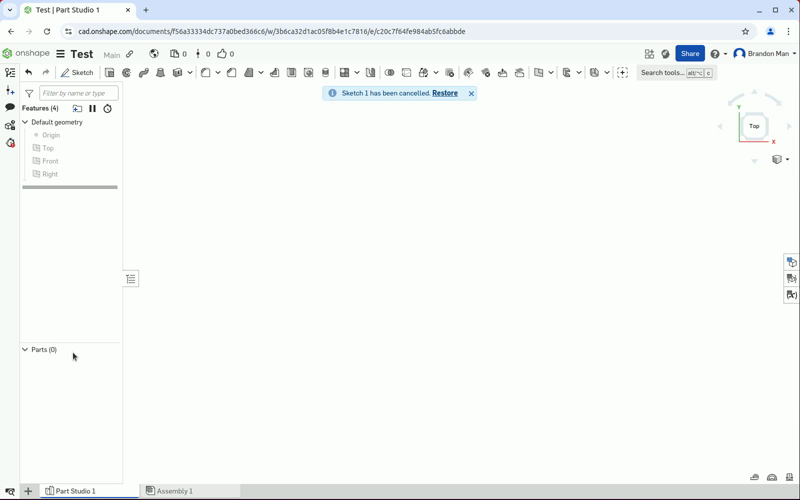
key(up)
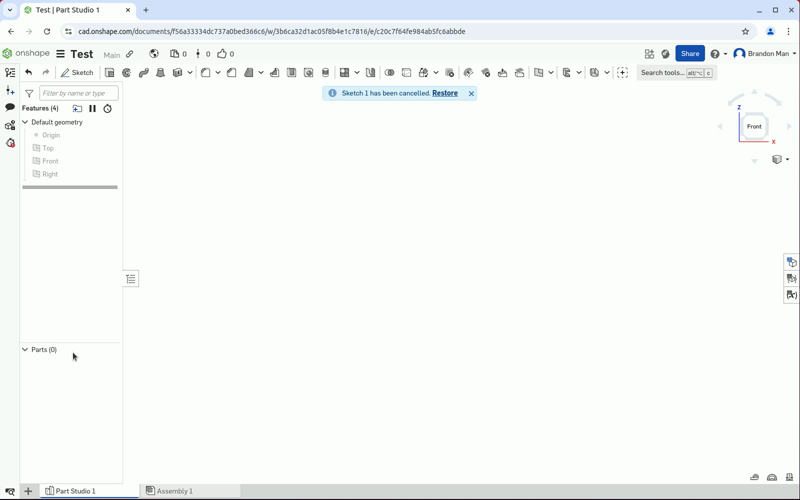
key_up(shift)
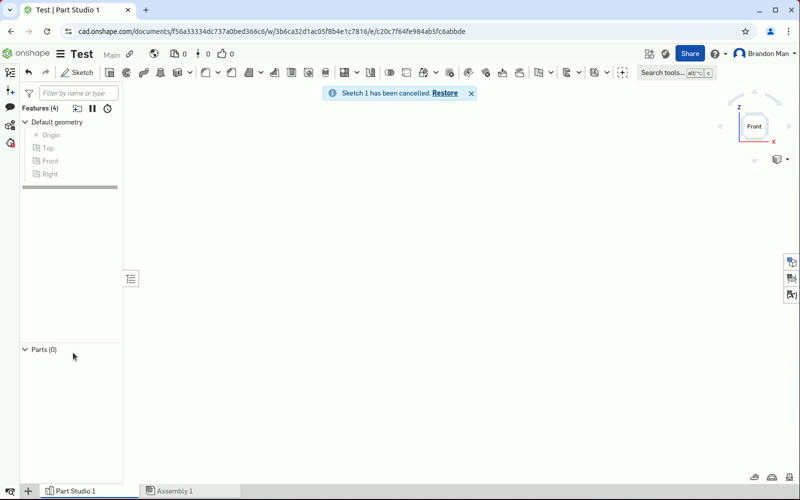
mouse_move(73, 352)
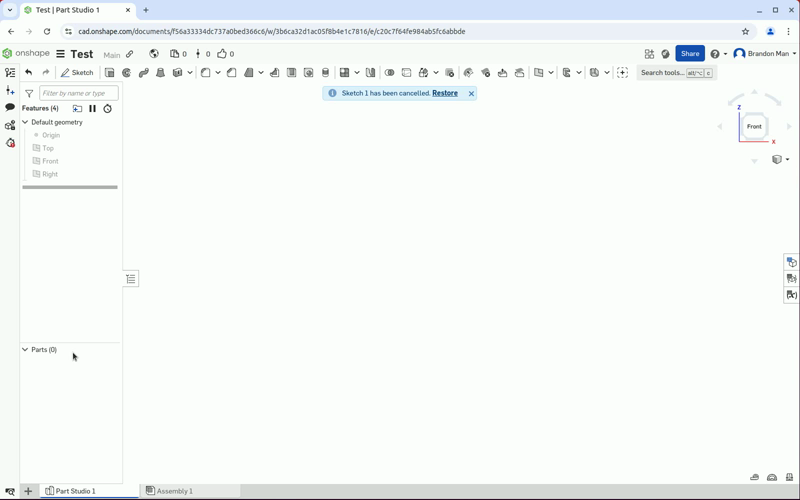
key(shift+y)
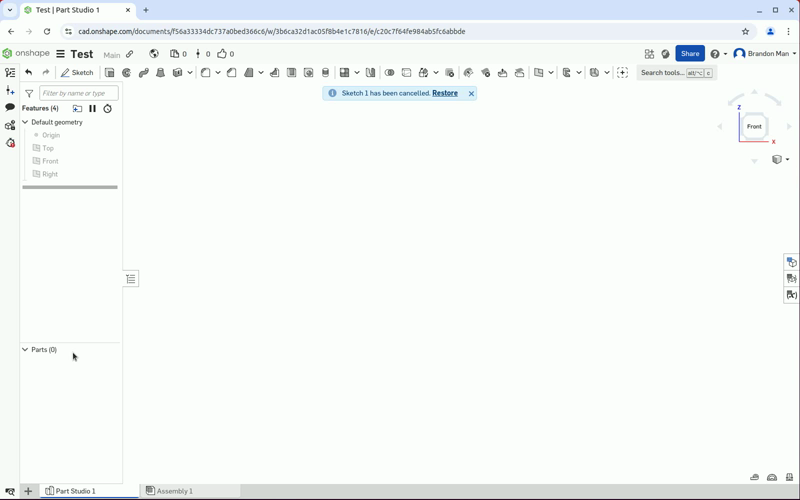
key(shift+s)
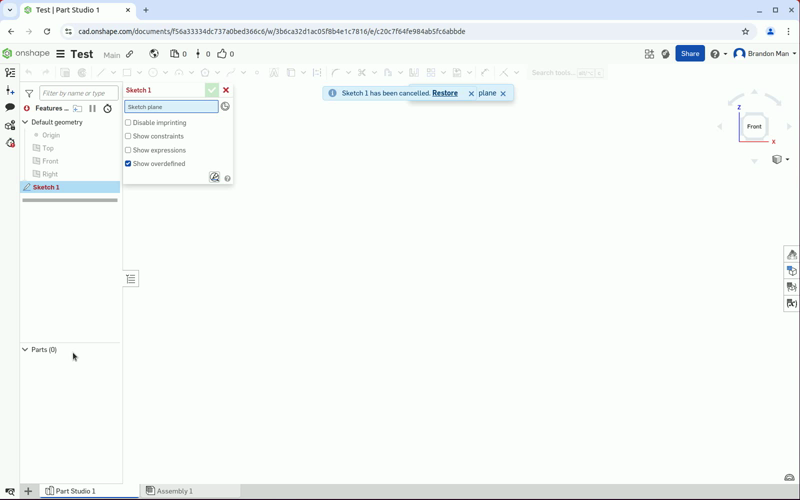
mouse_move(73, 163)
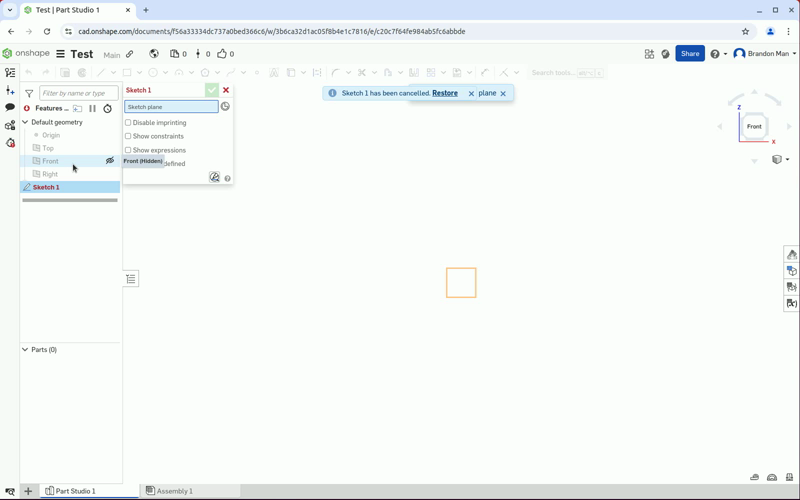
click(73, 163)
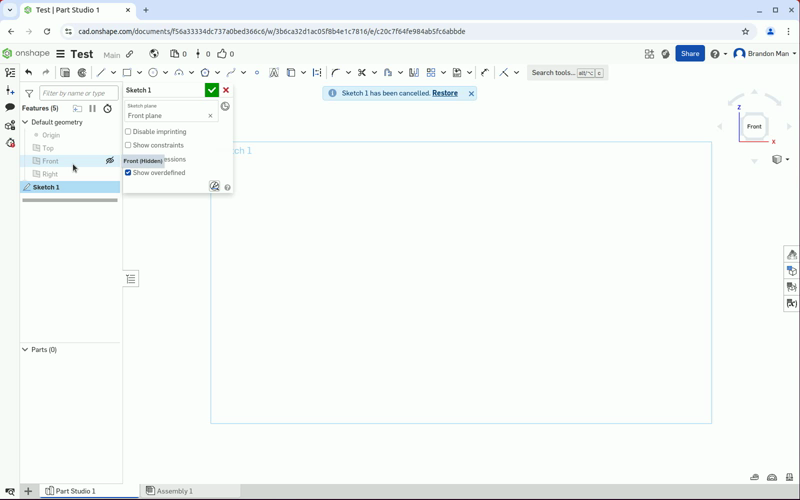
mouse_move(73, 352)
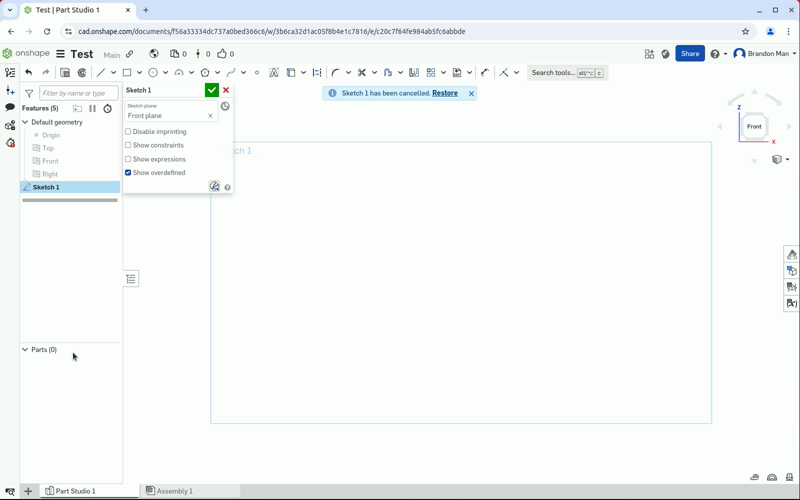
key(y)
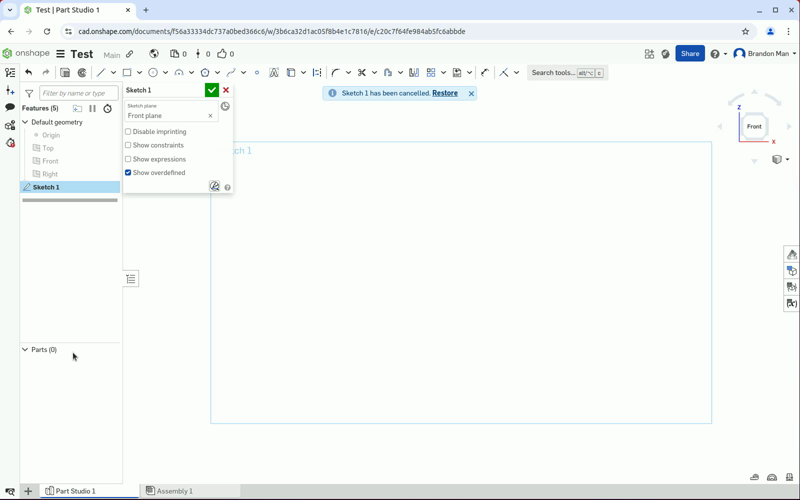
key(l)
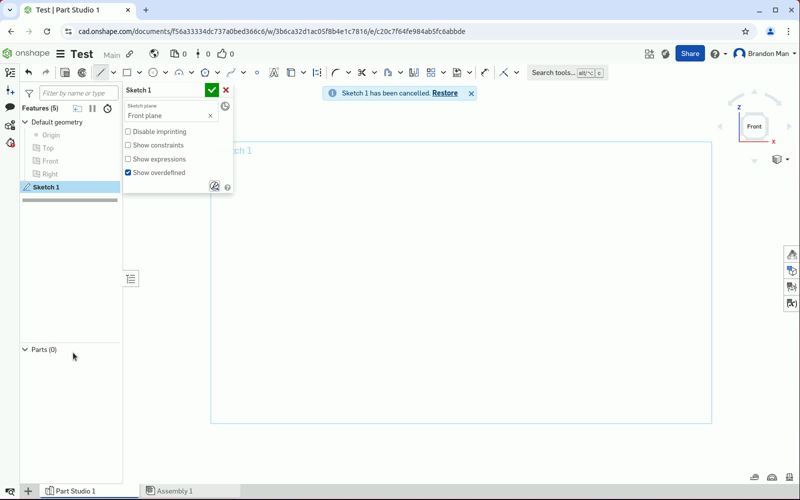
key_down(shift)
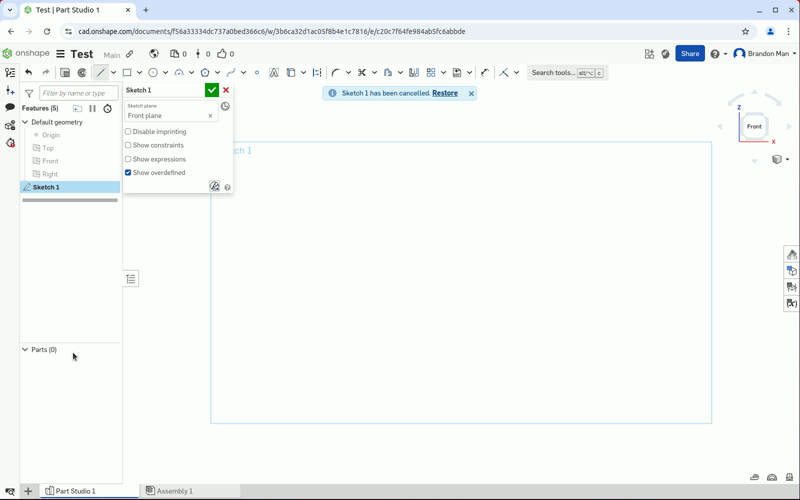
mouse_move(348, 304)
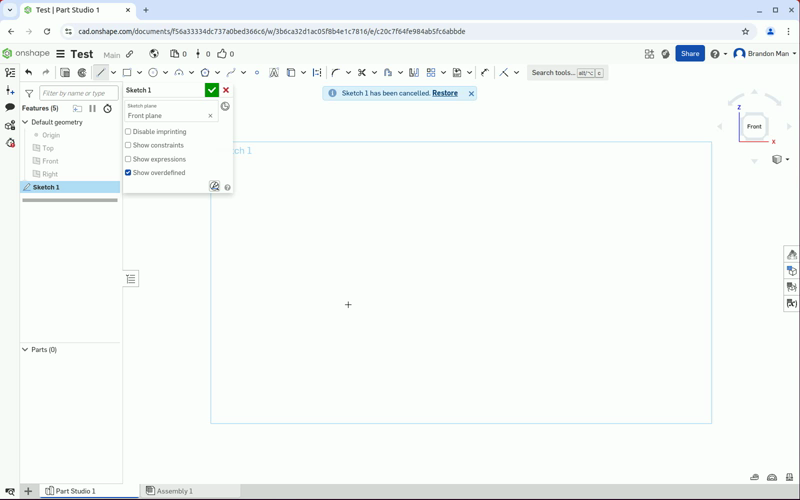
click(348, 304)
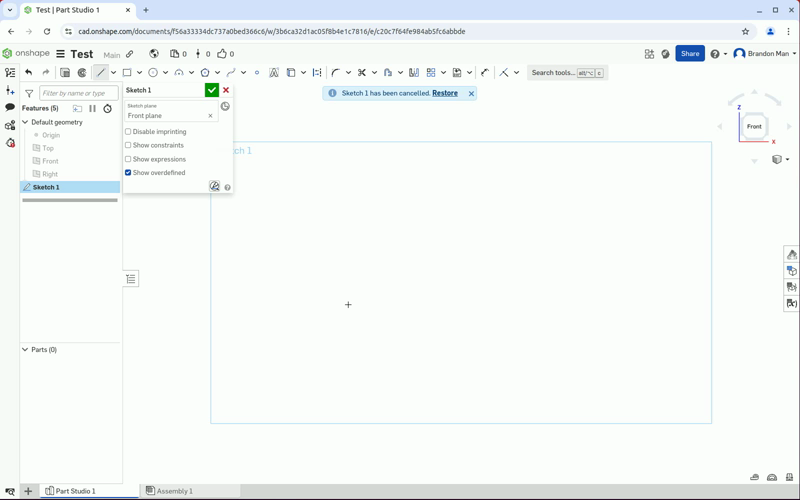
key_up(shift)
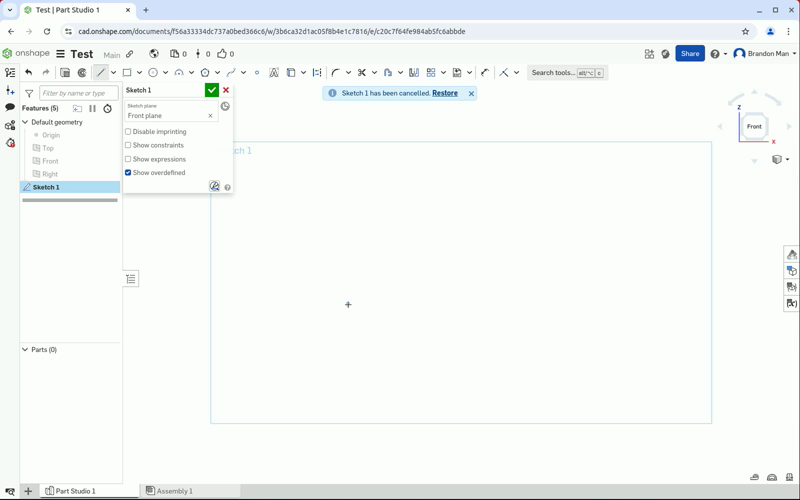
key_down(shift)
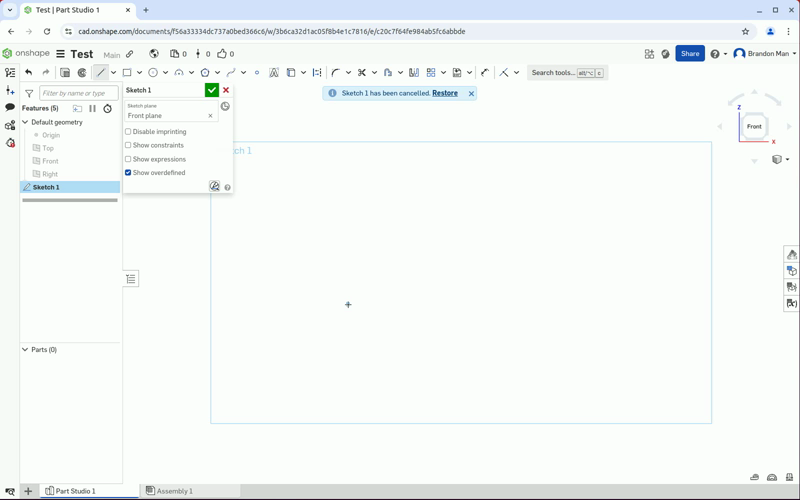
mouse_move(378, 304)
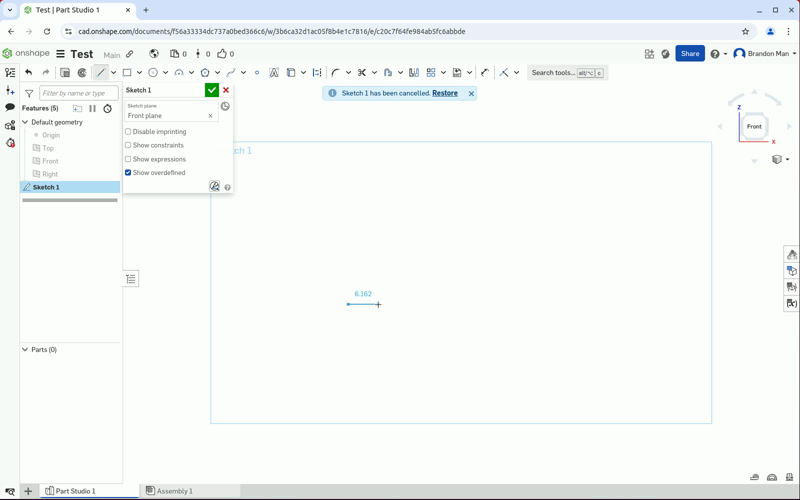
mouse_move(362, 304)
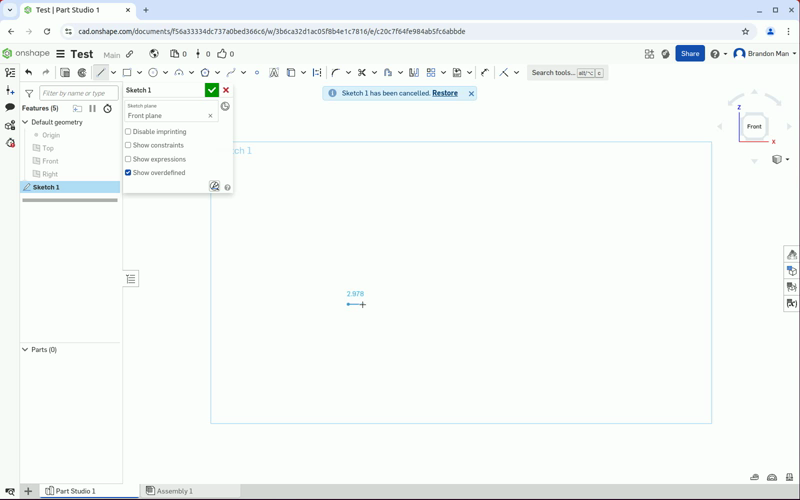
click(362, 304)
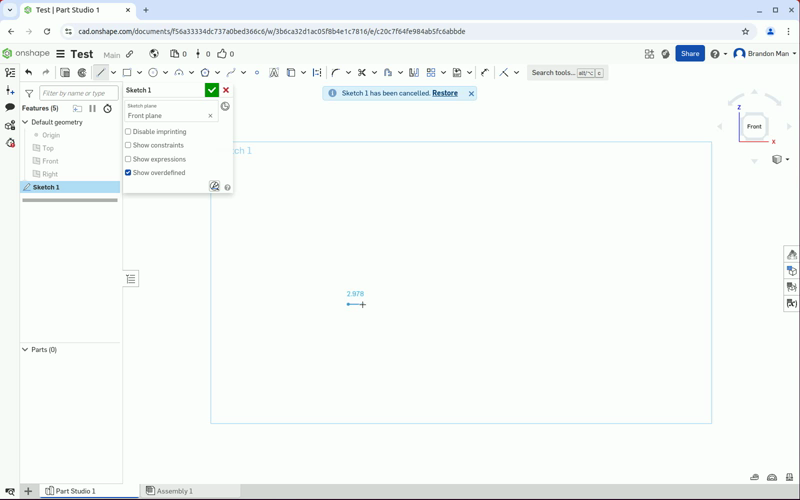
key_up(shift)
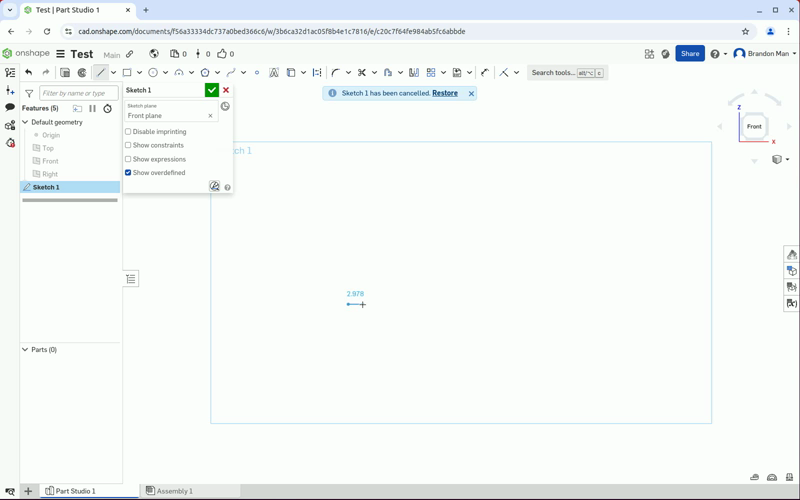
key_down(shift)
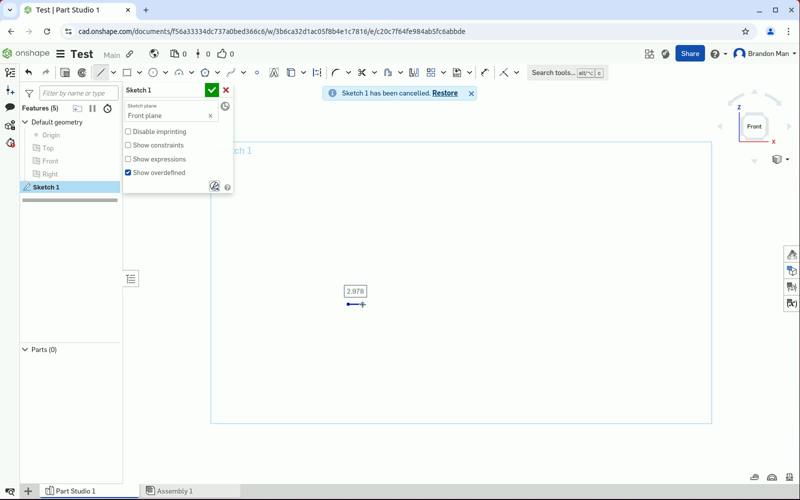
mouse_move(392, 304)
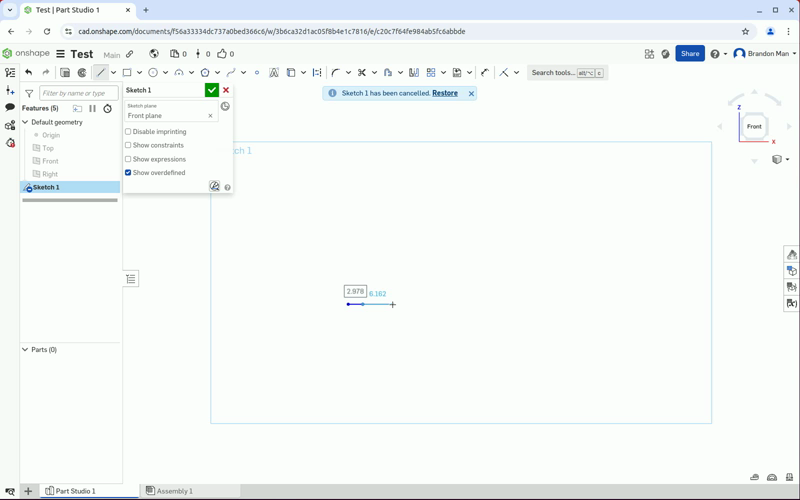
mouse_move(362, 282)
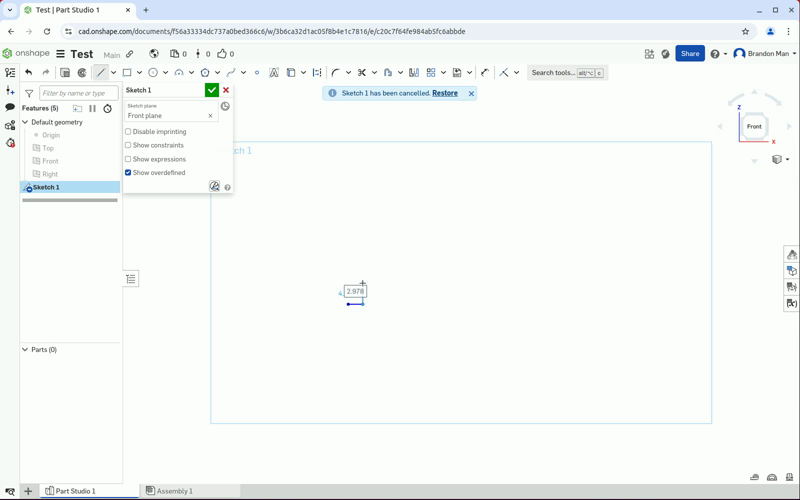
click(362, 282)
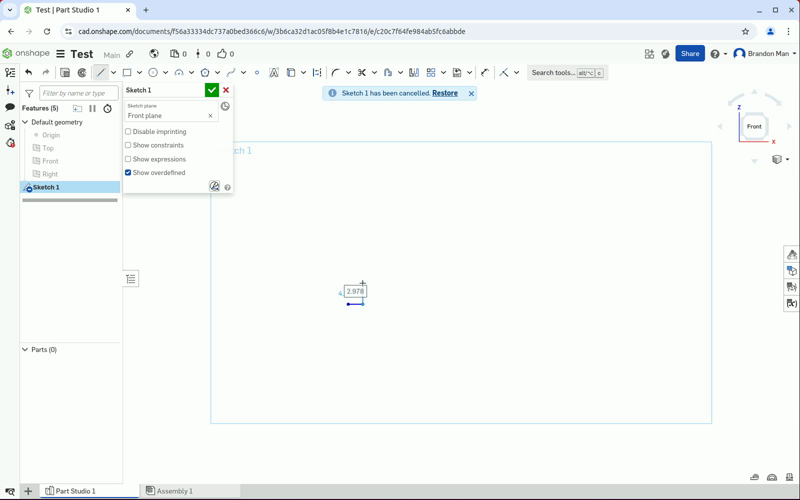
key_up(shift)
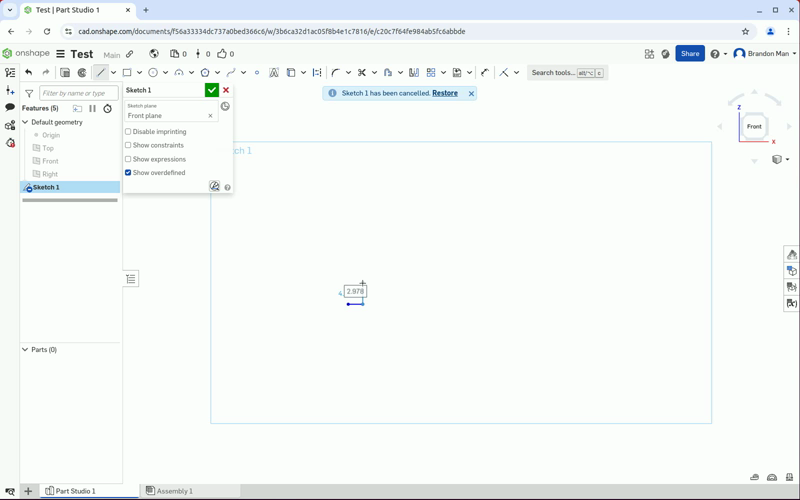
key_down(shift)
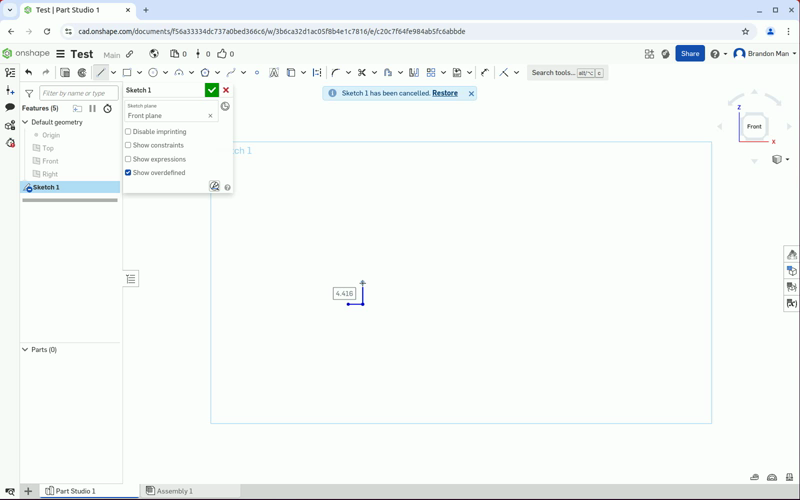
mouse_move(423, 282)
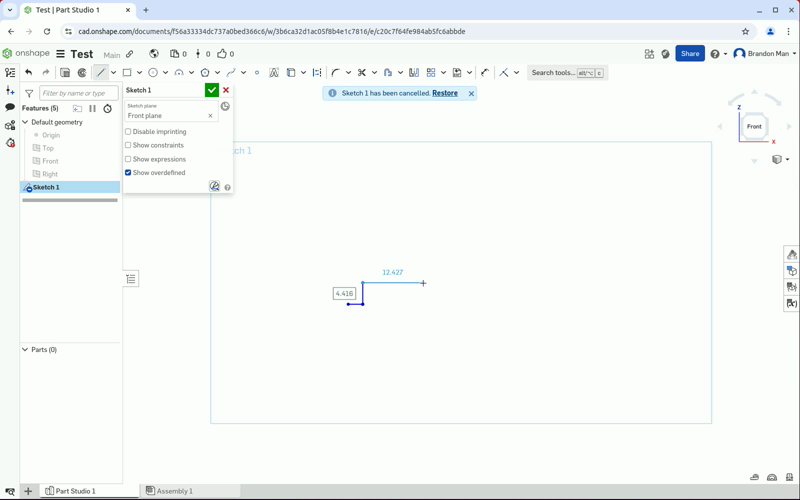
click(423, 282)
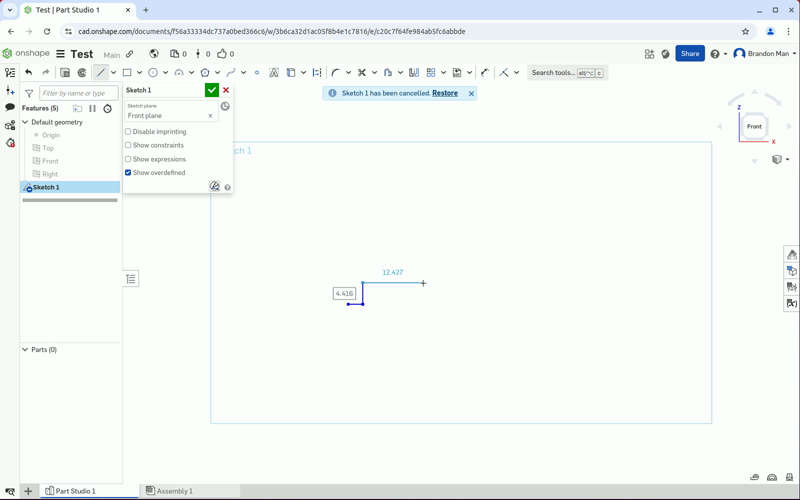
key_up(shift)
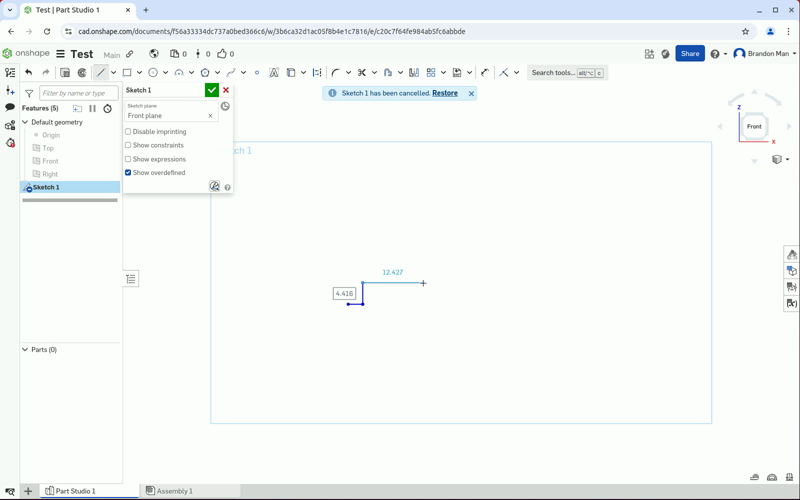
key(esc)
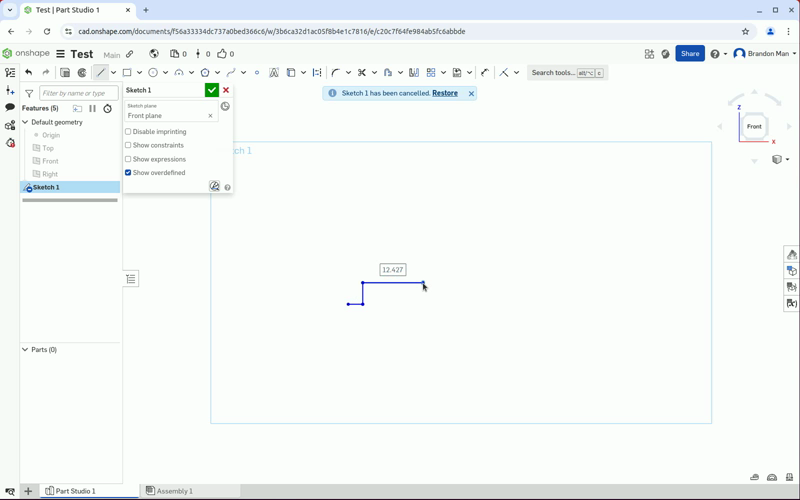
key(a)
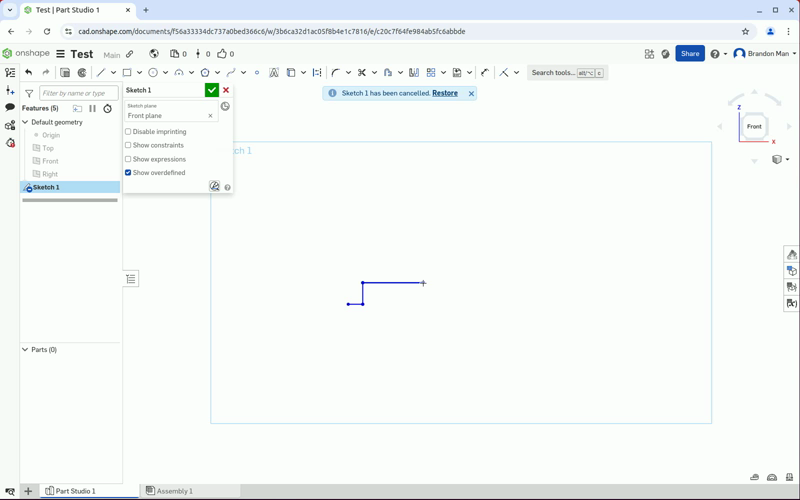
mouse_move(423, 282)
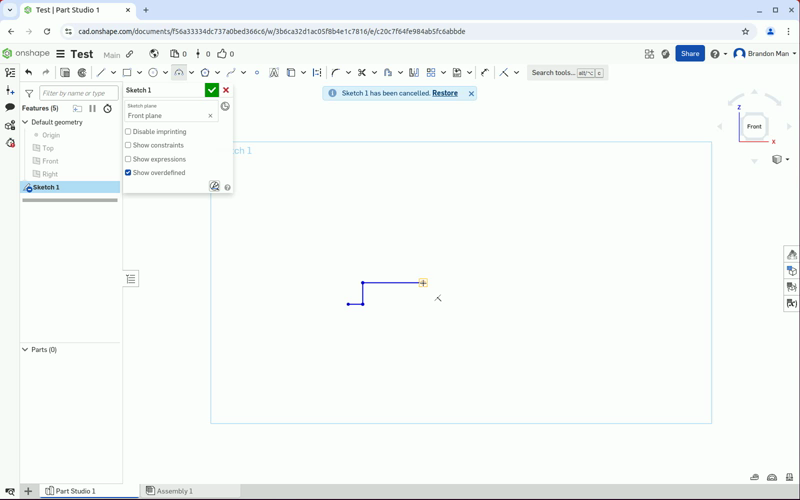
click(423, 282)
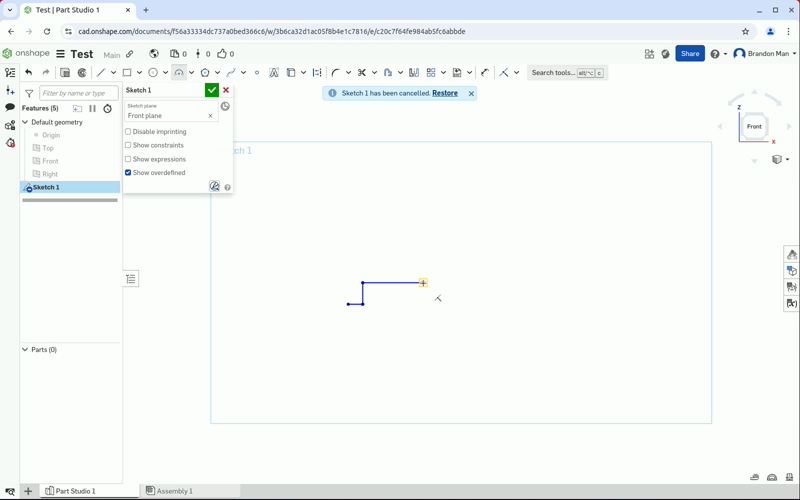
key_down(shift)
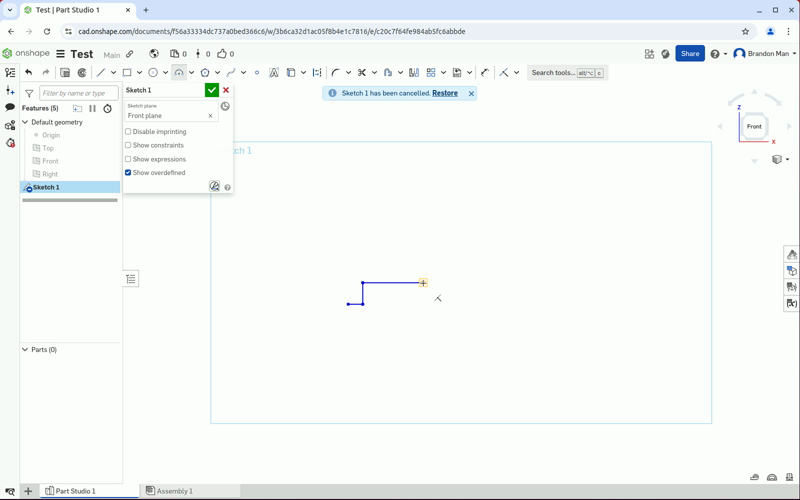
mouse_move(428, 264)
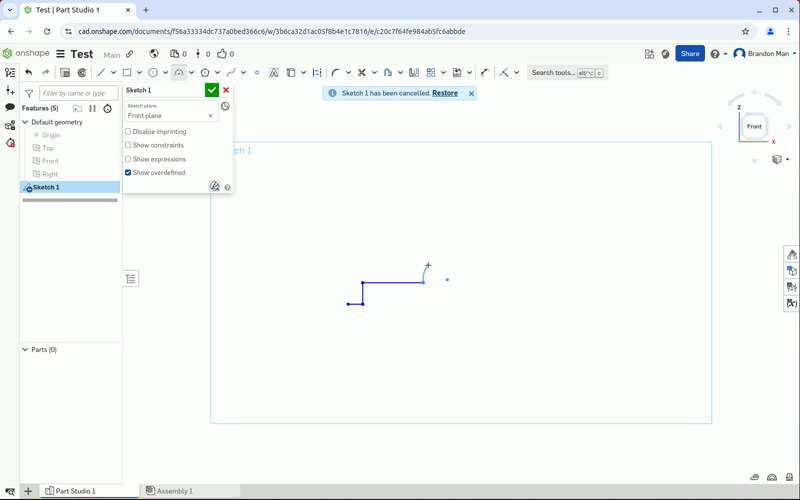
click(428, 264)
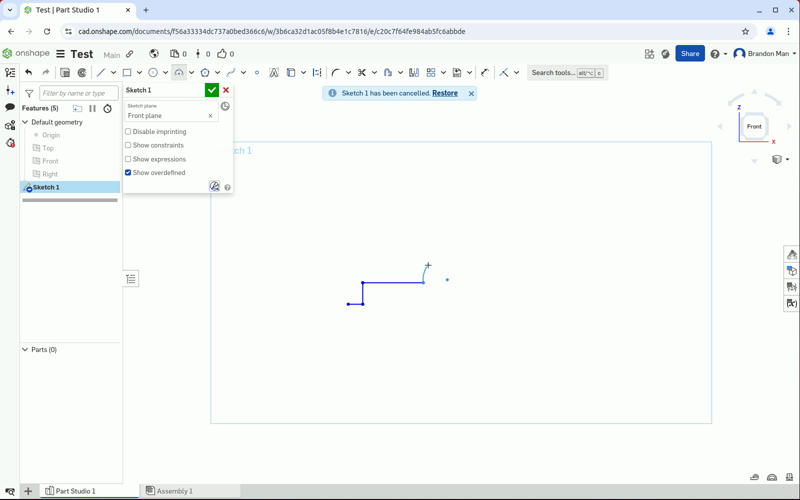
mouse_move(424, 273)
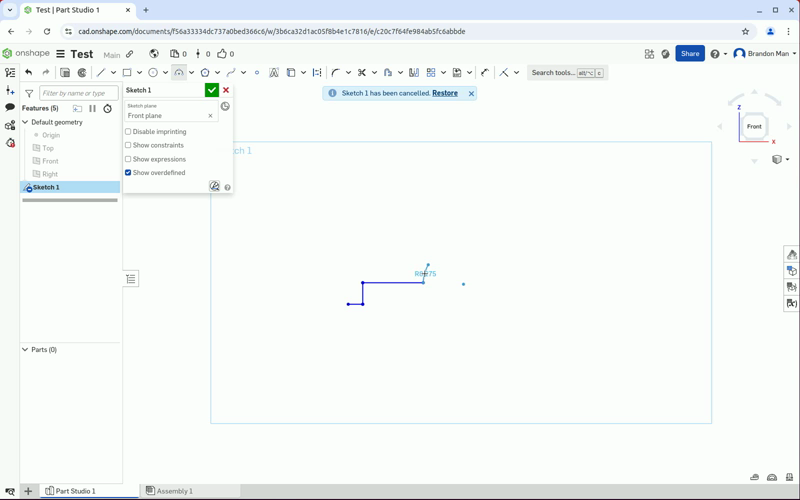
click(424, 273)
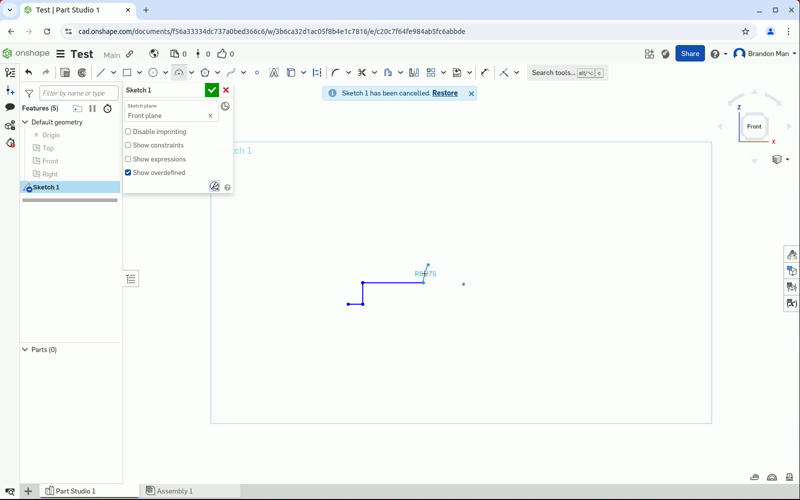
key_up(shift)
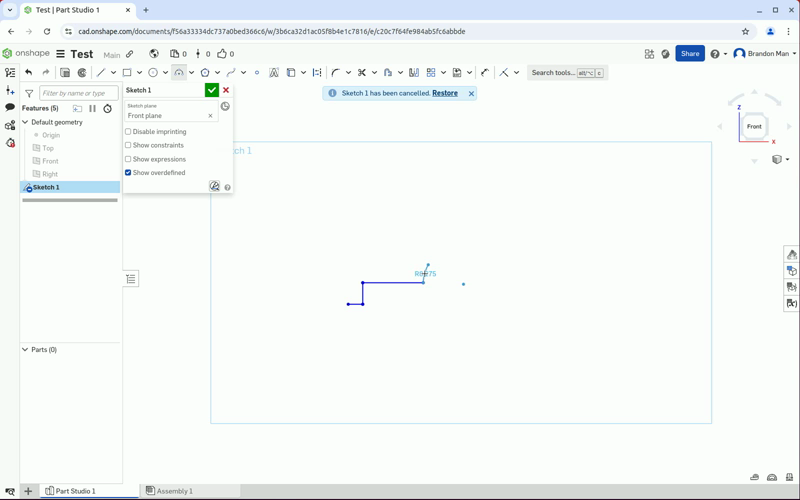
key(esc)
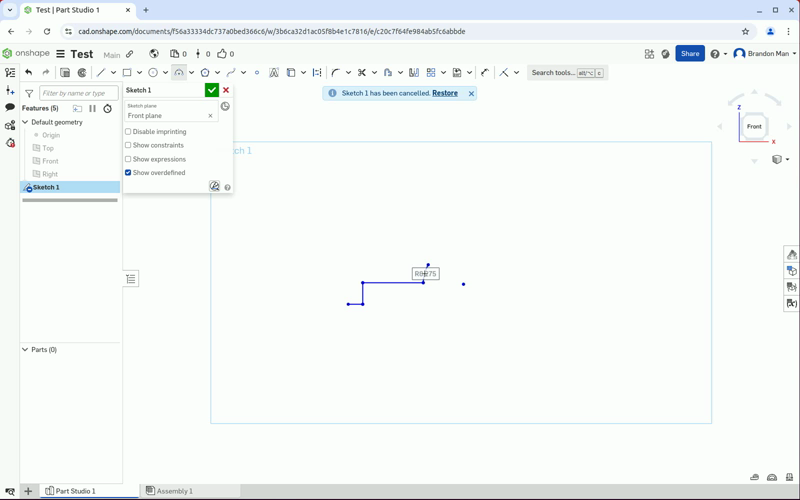
key(l)
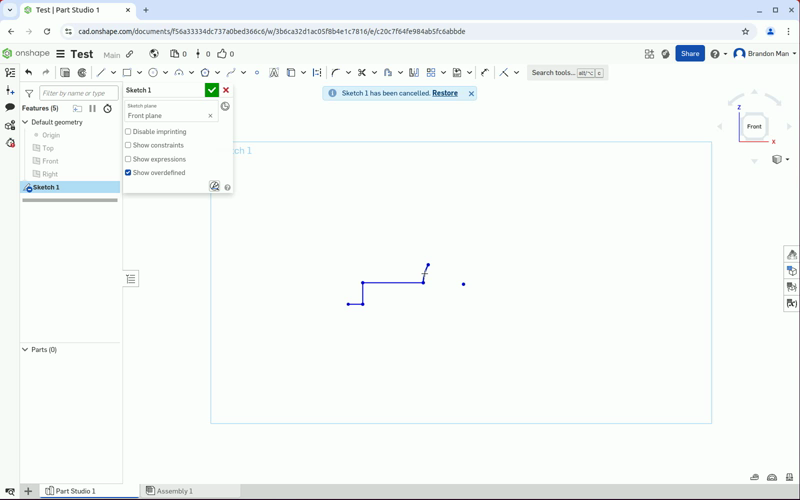
mouse_move(428, 264)
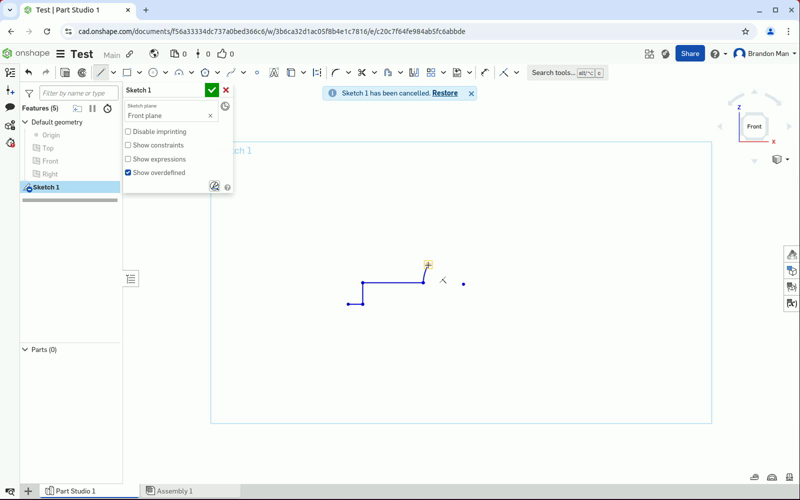
click(428, 264)
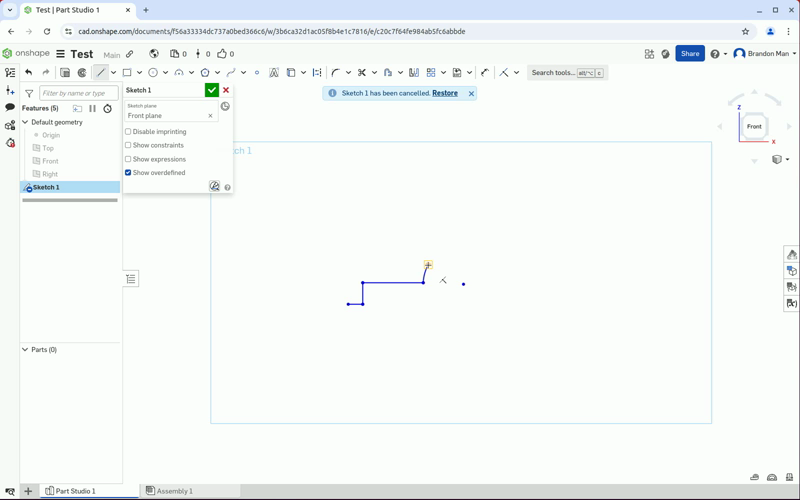
key_down(shift)
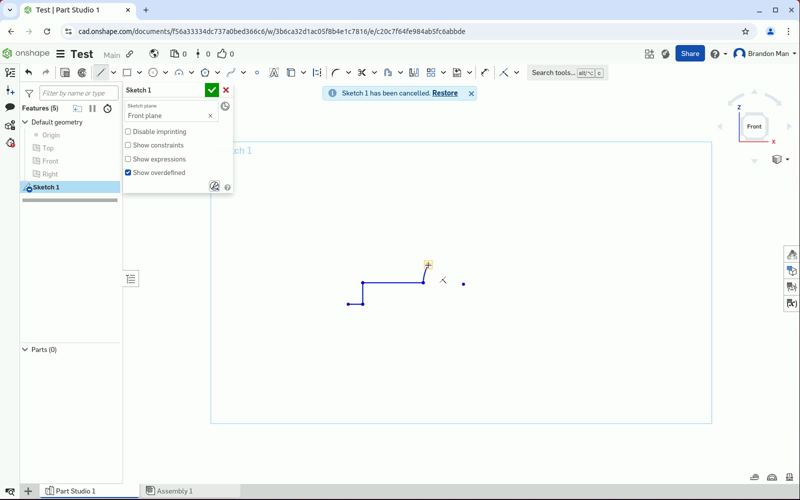
mouse_move(348, 264)
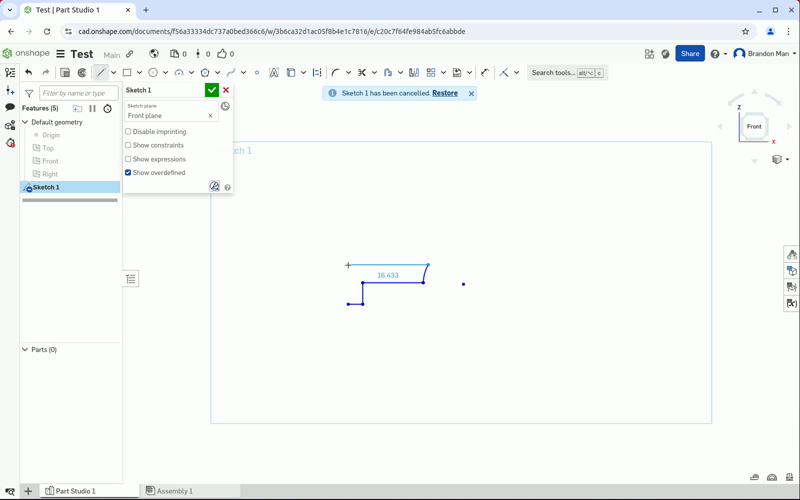
click(348, 264)
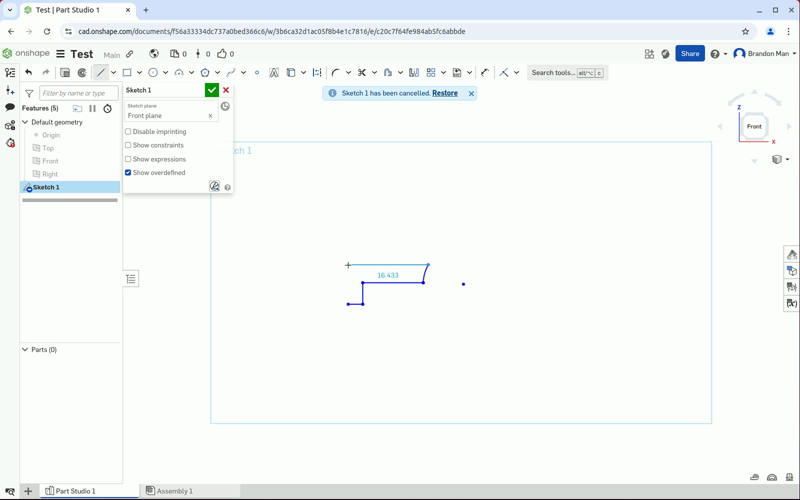
key_up(shift)
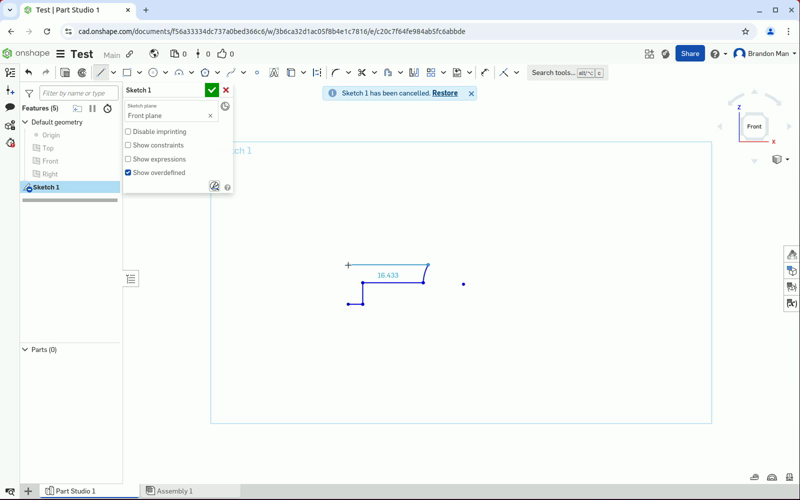
mouse_move(378, 264)
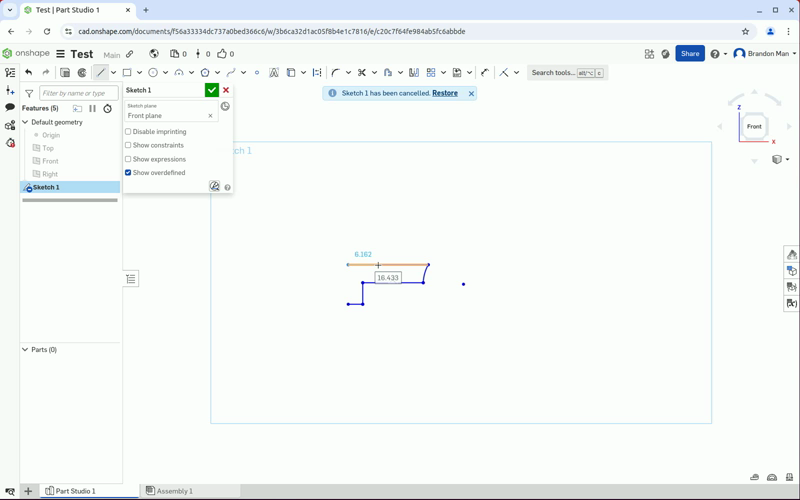
key_down(shift)
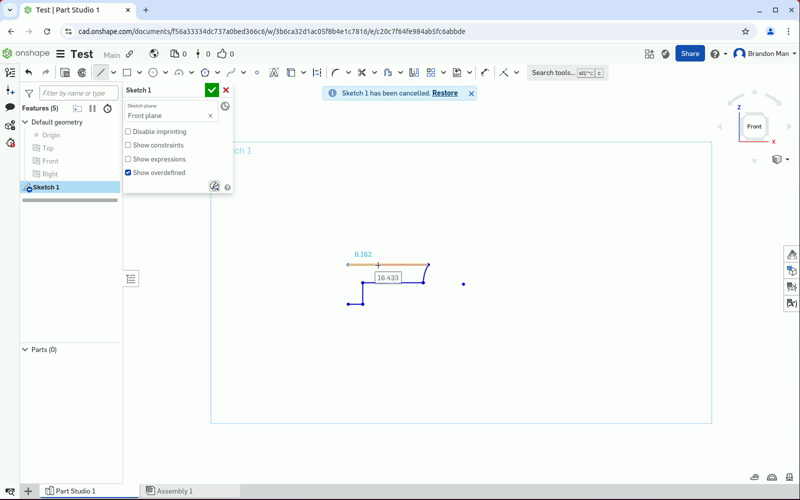
mouse_move(348, 304)
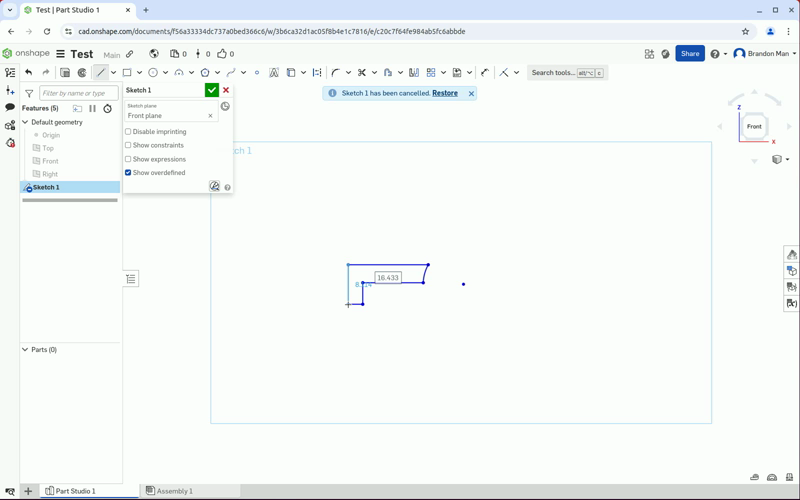
key_up(shift)
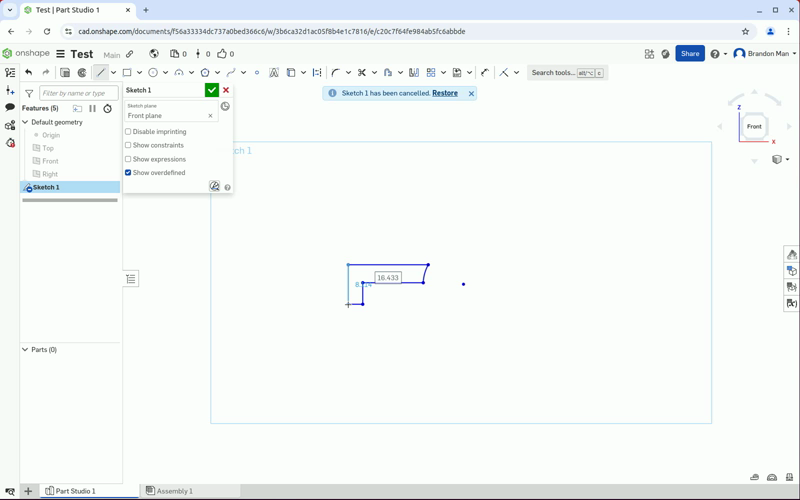
click(348, 304)
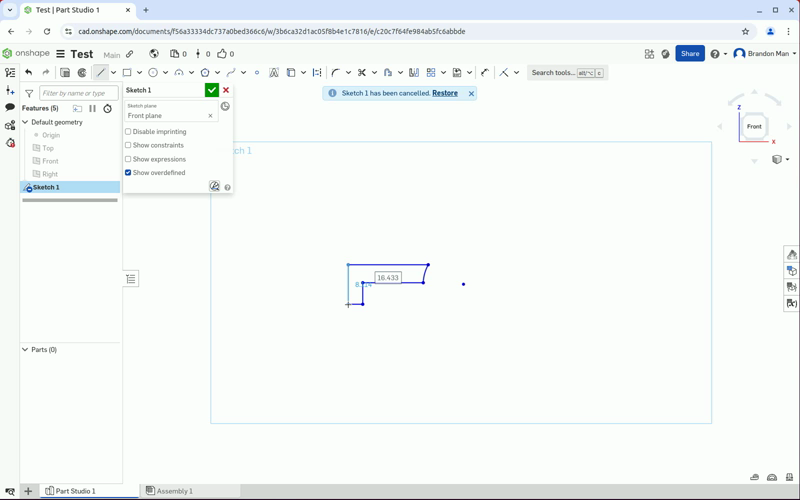
key(esc)
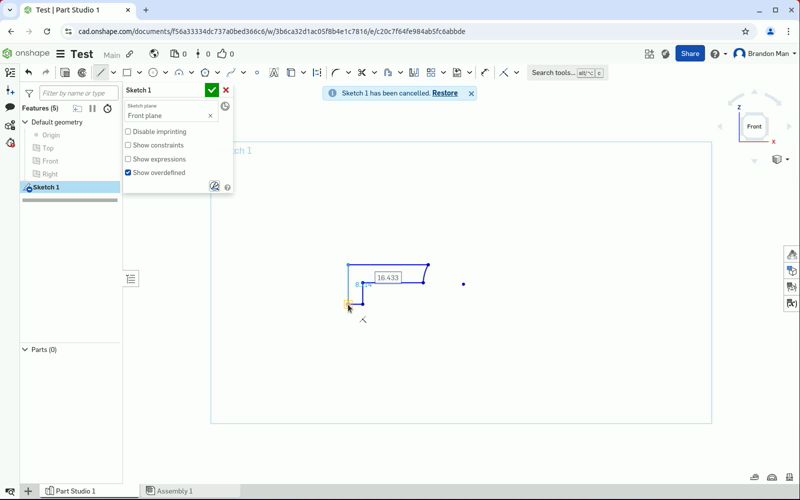
mouse_move(374, 272)
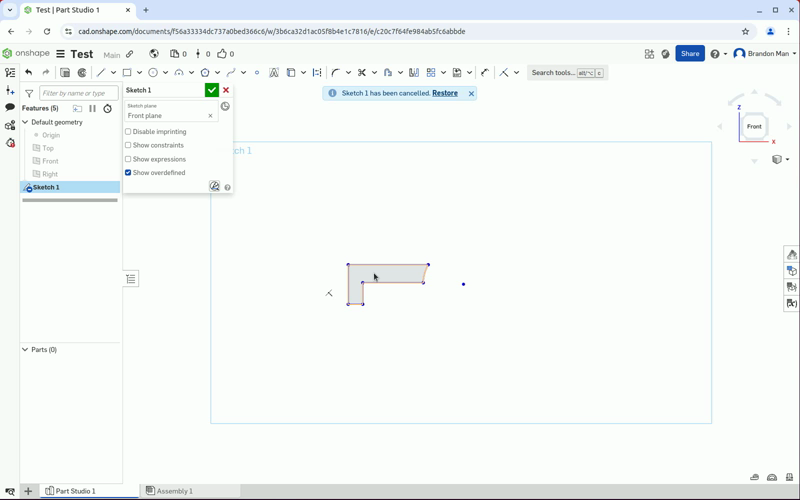
scroll(6)
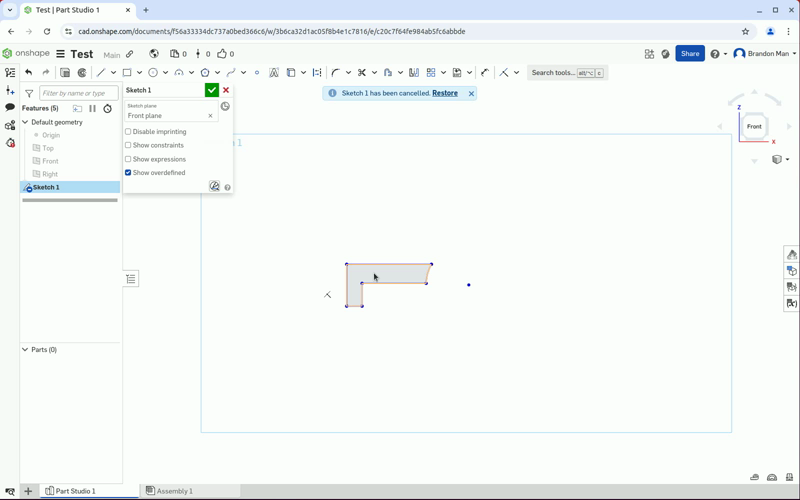
scroll(6)
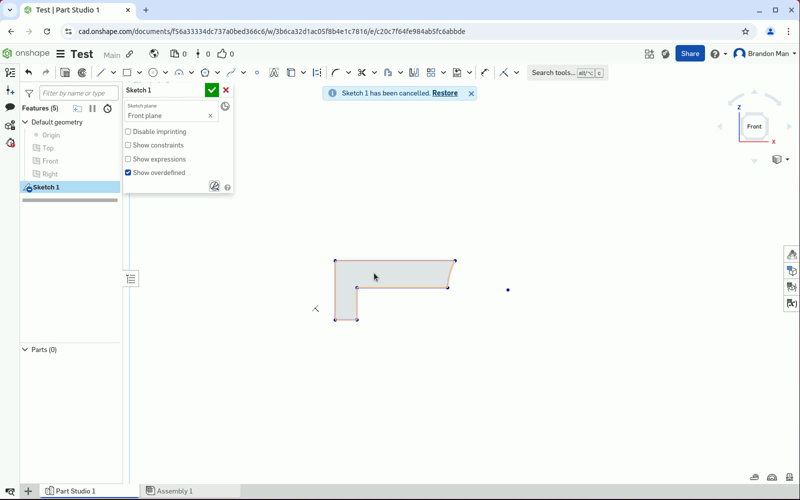
scroll(6)
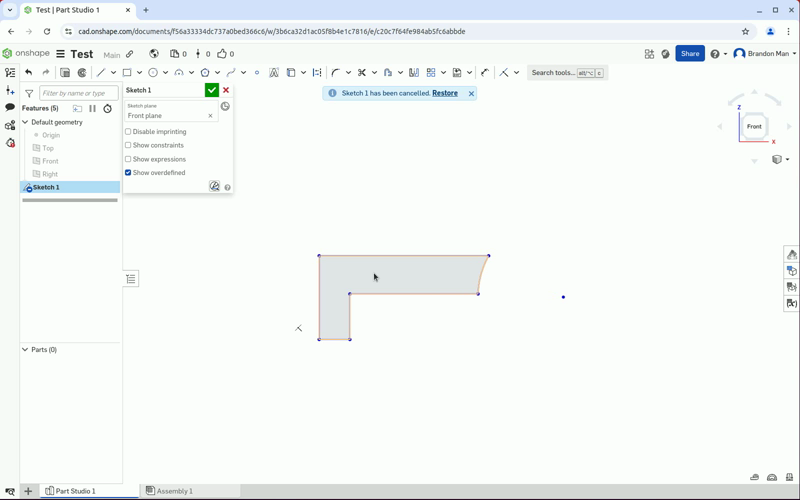
scroll(6)
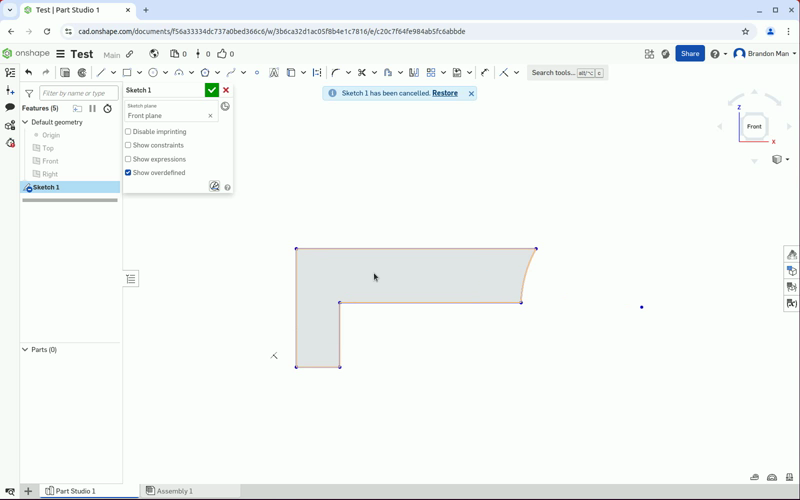
scroll(6)
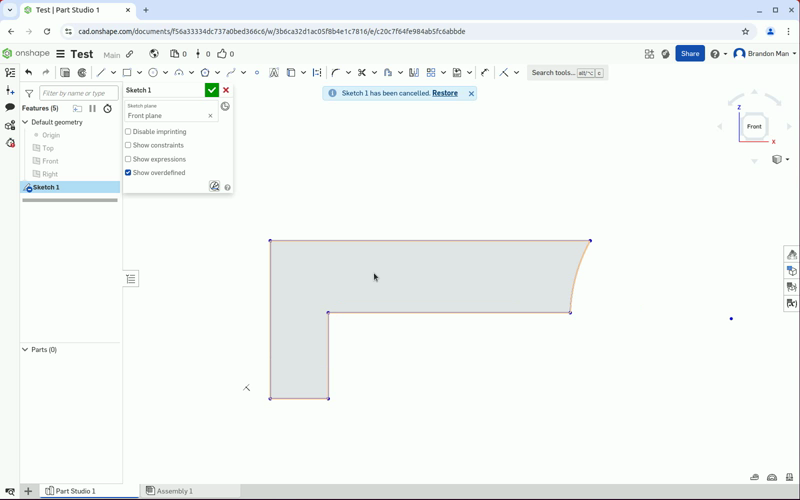
scroll(6)
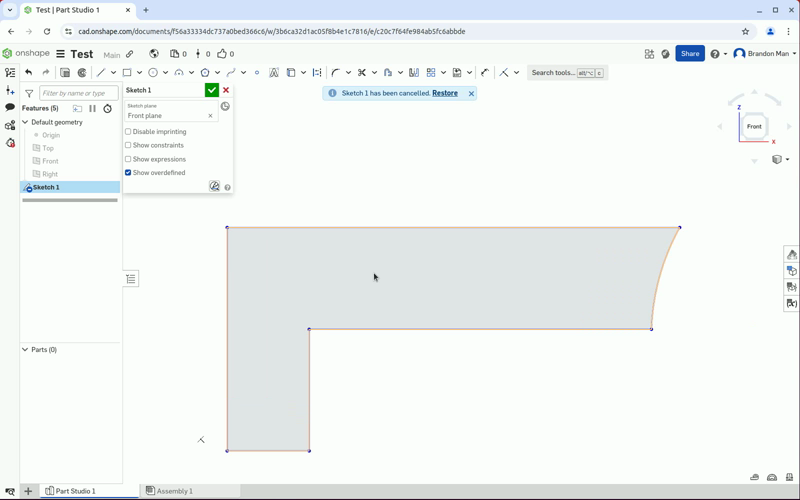
scroll(6)
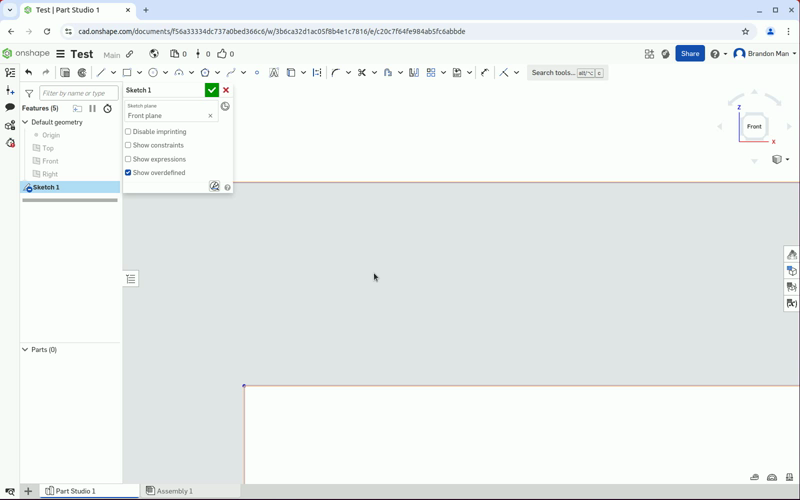
click(374, 272)
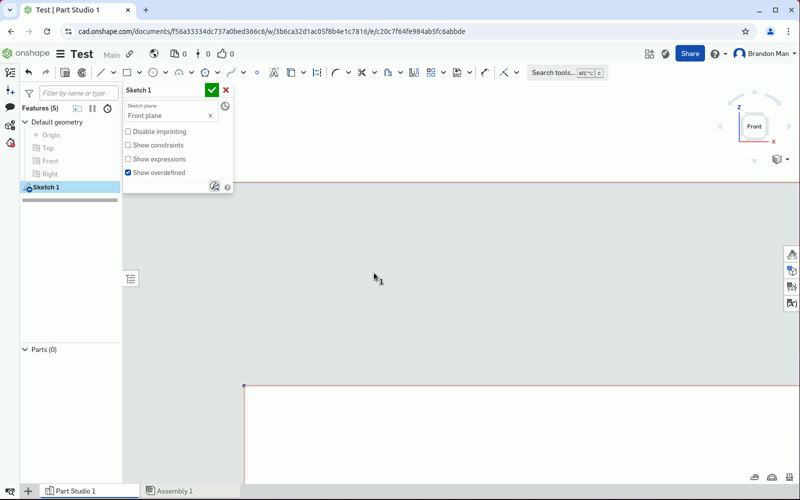
scroll(-6)
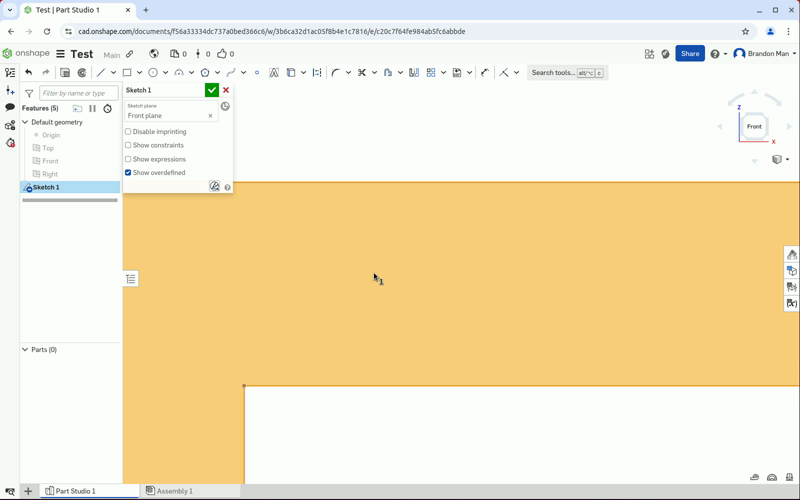
scroll(-6)
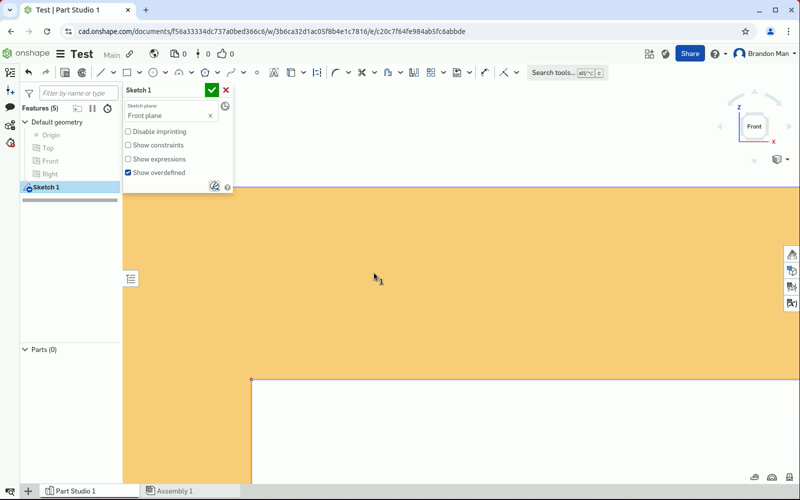
scroll(-6)
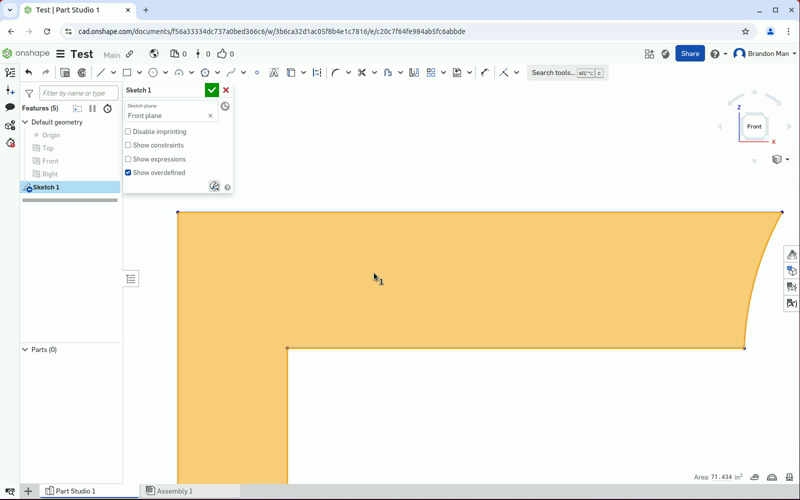
scroll(-6)
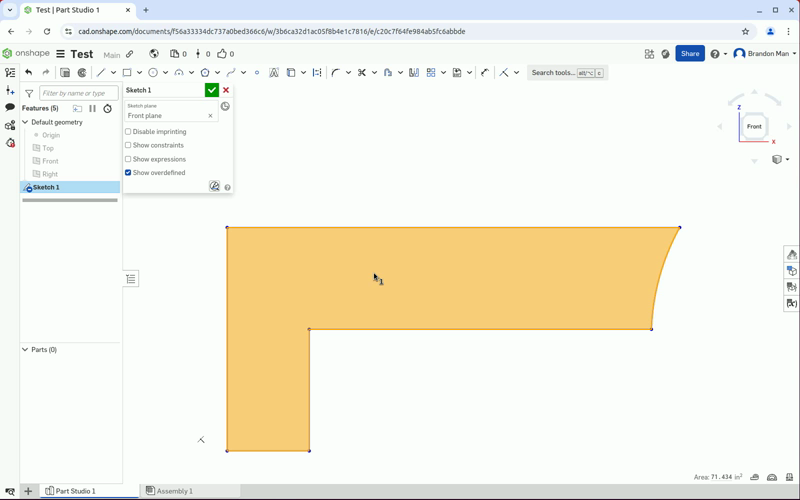
scroll(-6)
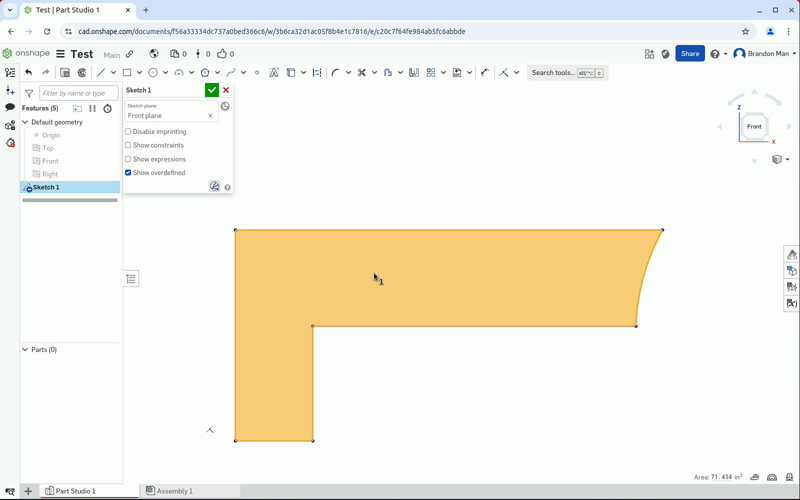
scroll(-6)
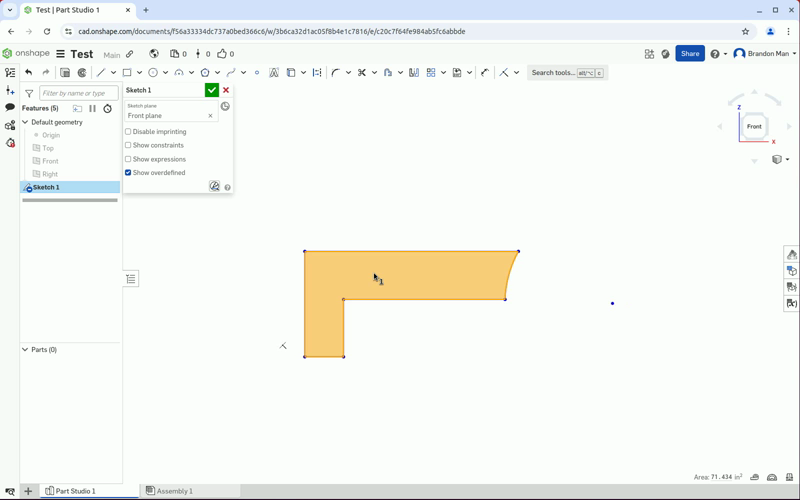
scroll(-6)
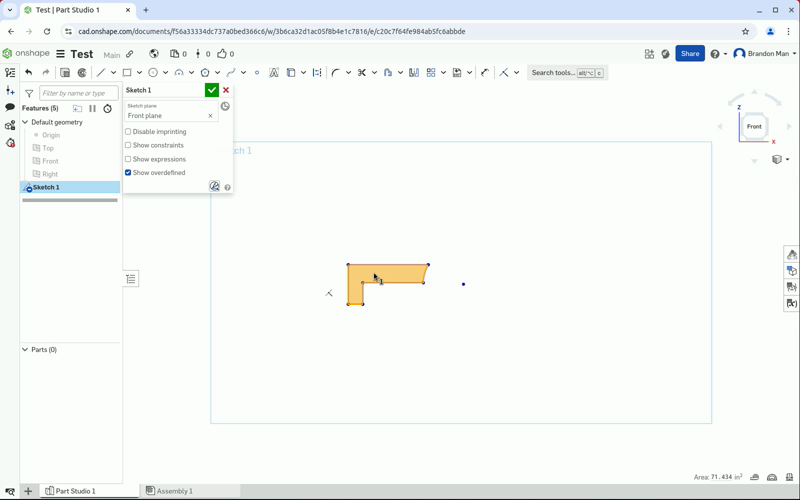
mouse_move(73, 352)
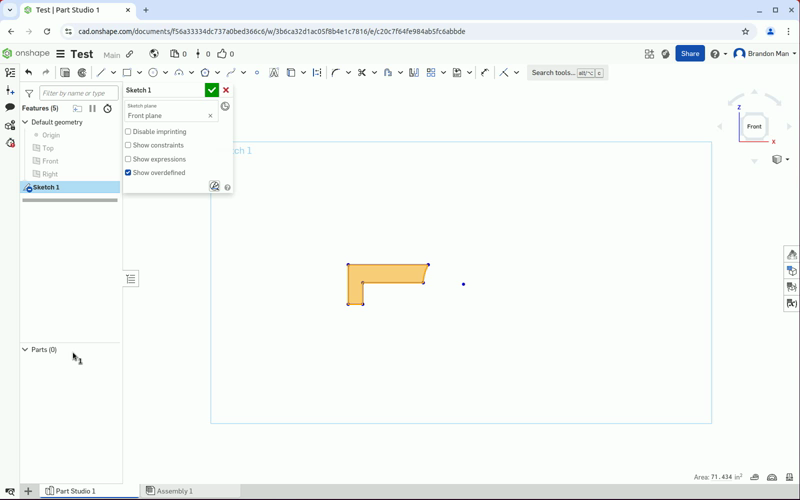
key(shift+y)
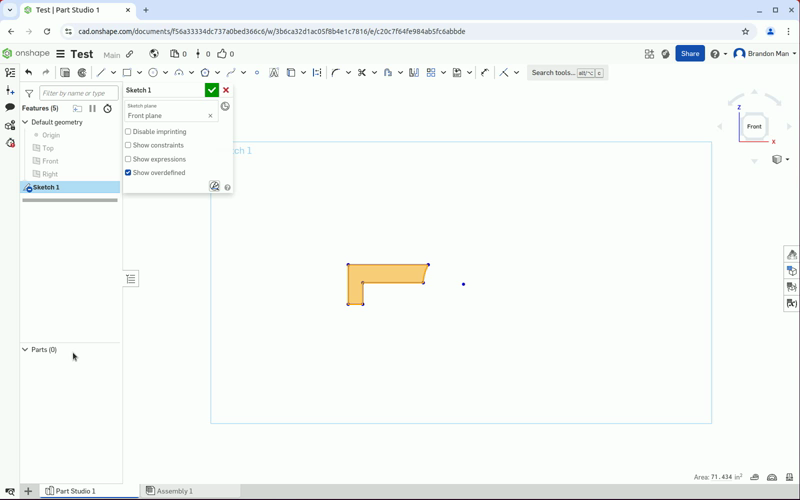
key(shift+e)
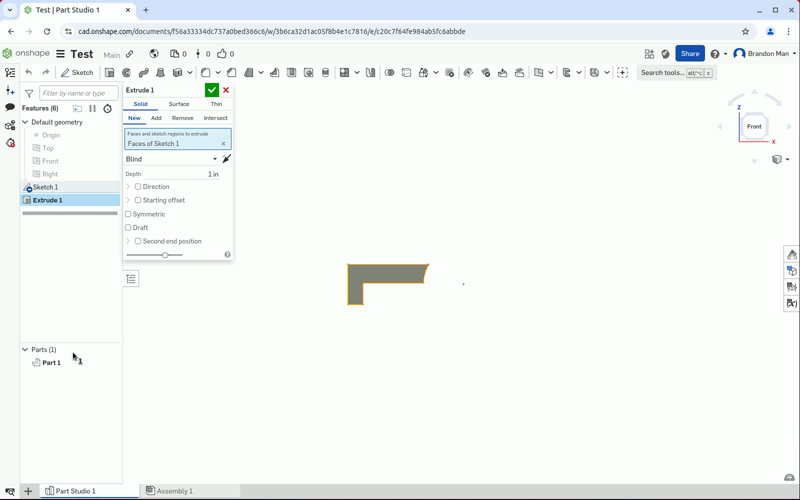
mouse_move(143, 106)
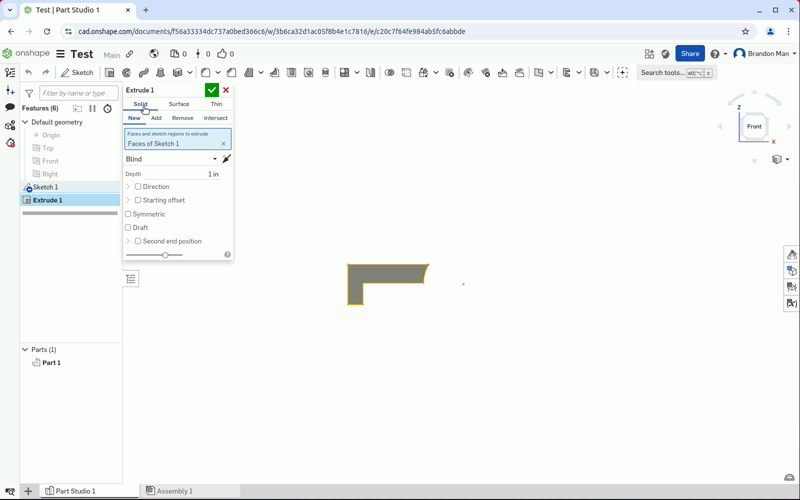
click(143, 106)
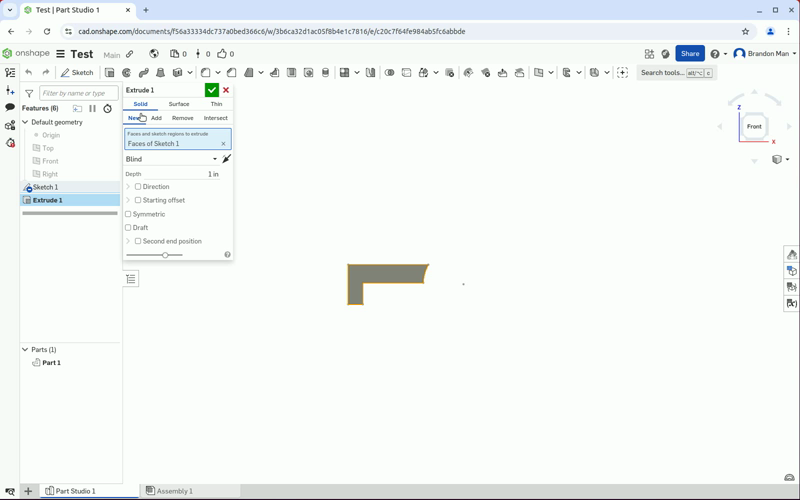
mouse_move(137, 120)
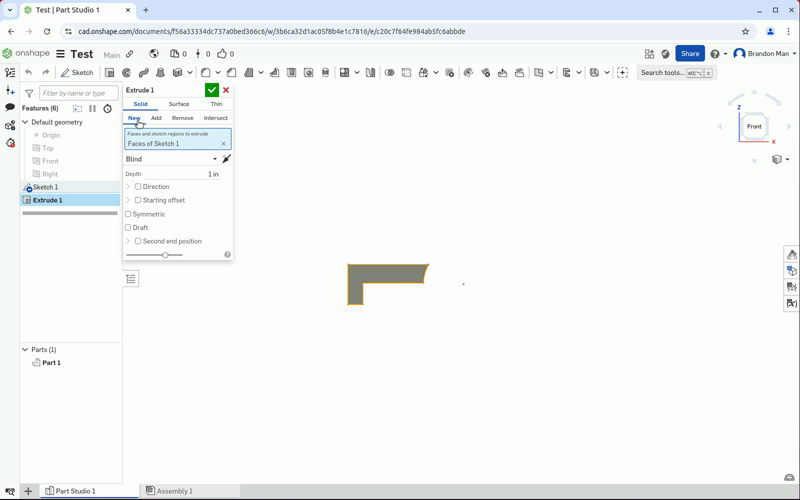
click(137, 120)
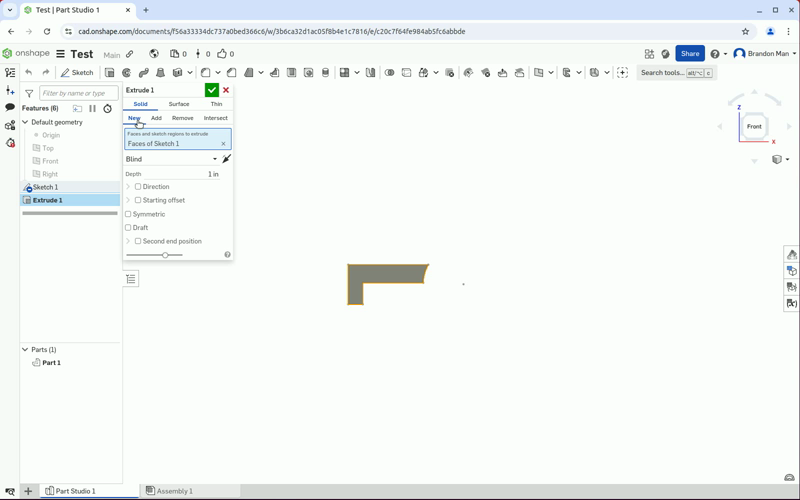
key(tab, 4)
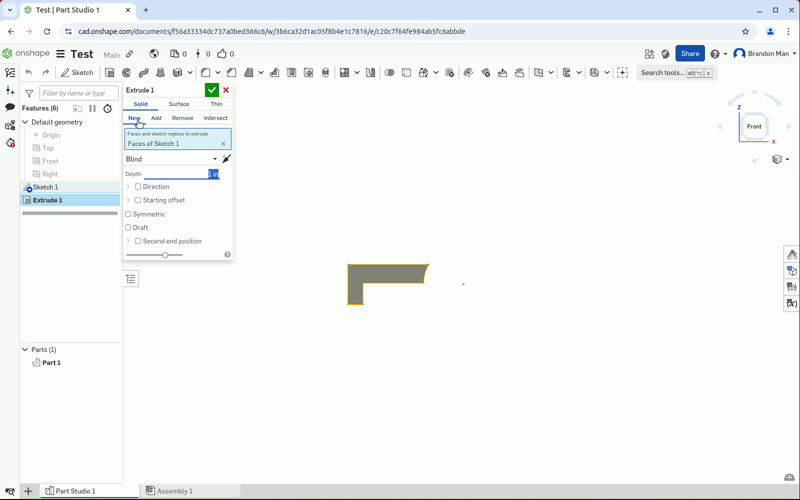
text(10.592)
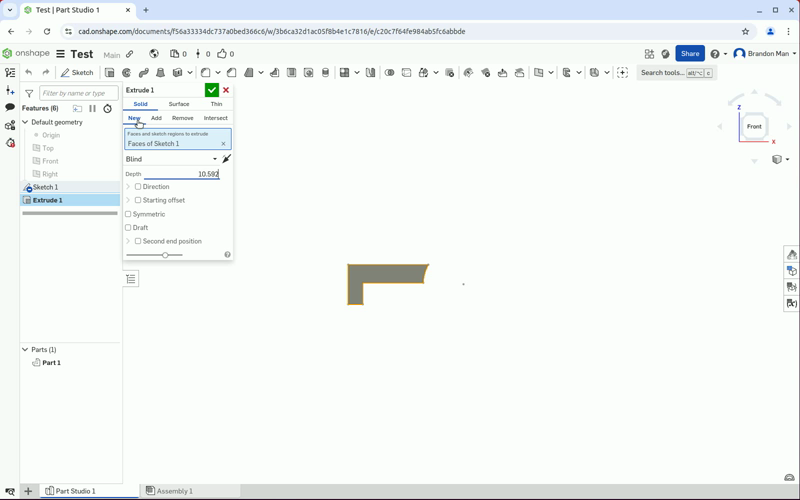
key(tab, 3)
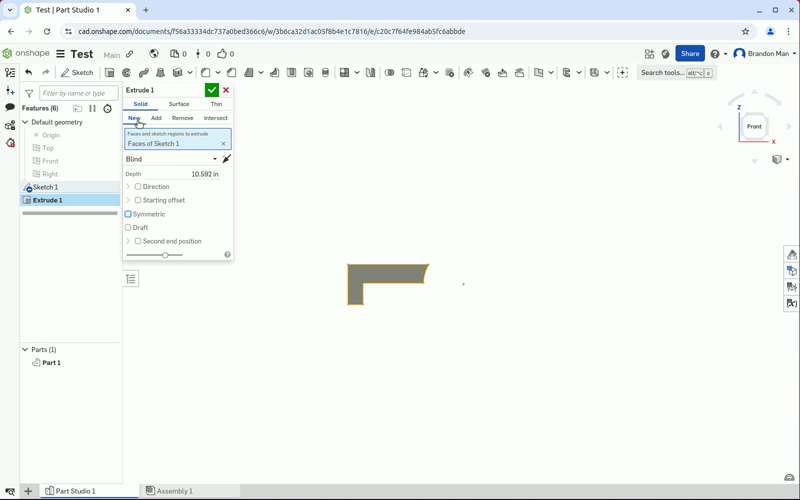
key(space)
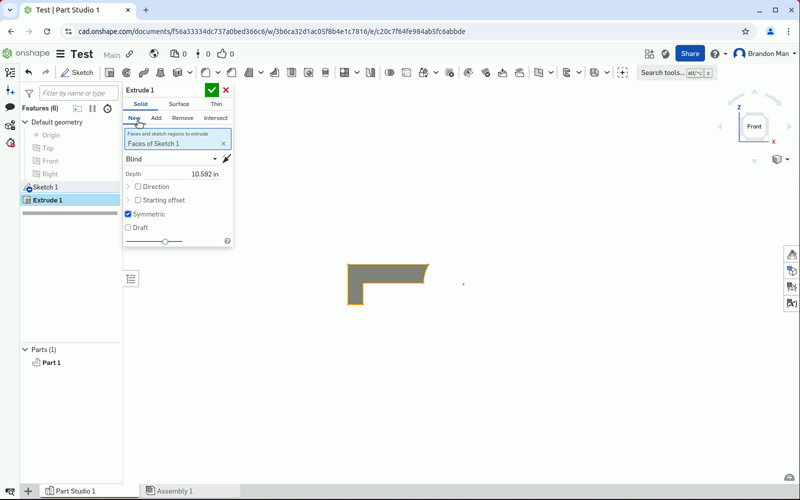
key(enter)
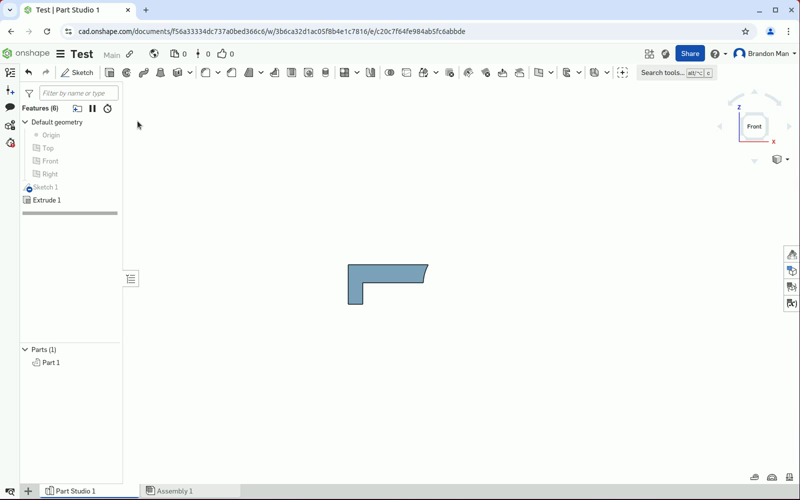
key(shift+h)
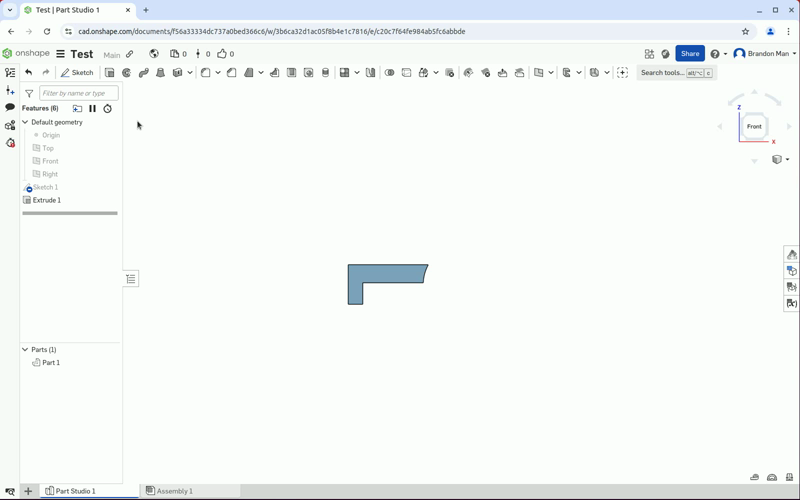
key(shift+h)
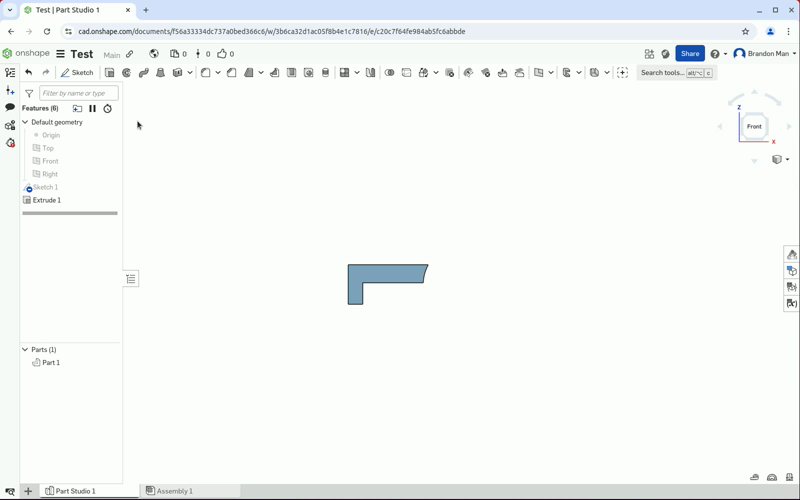
mouse_move(73, 189)
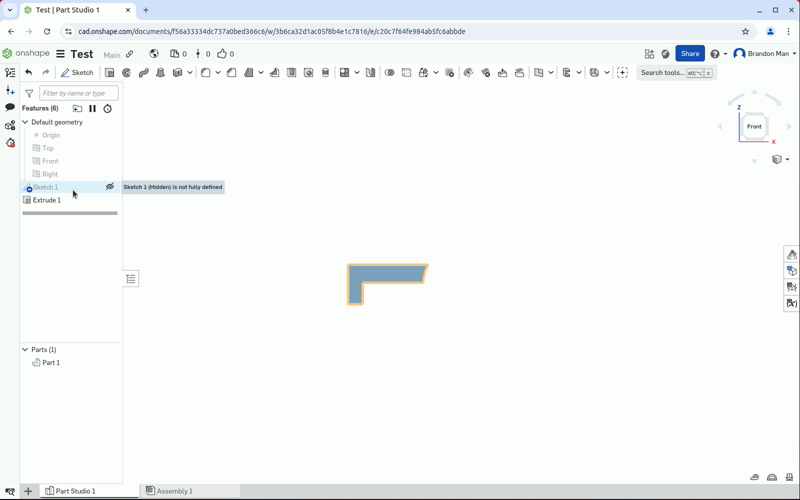
click(73, 189)
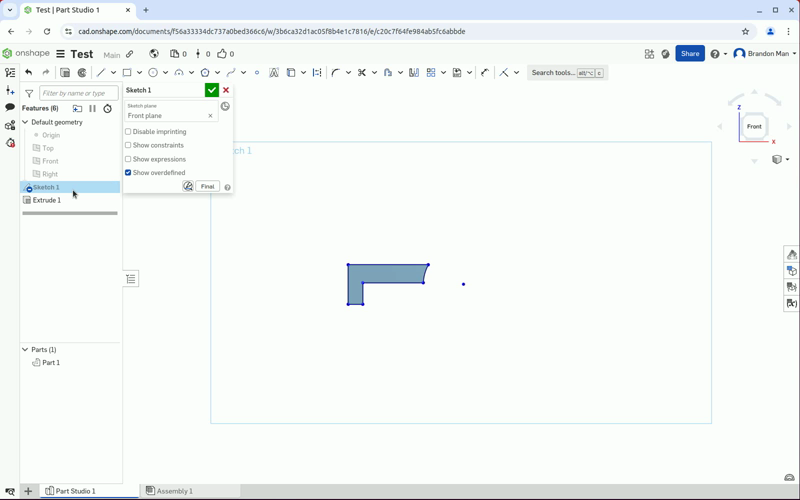
mouse_move(229, 92)
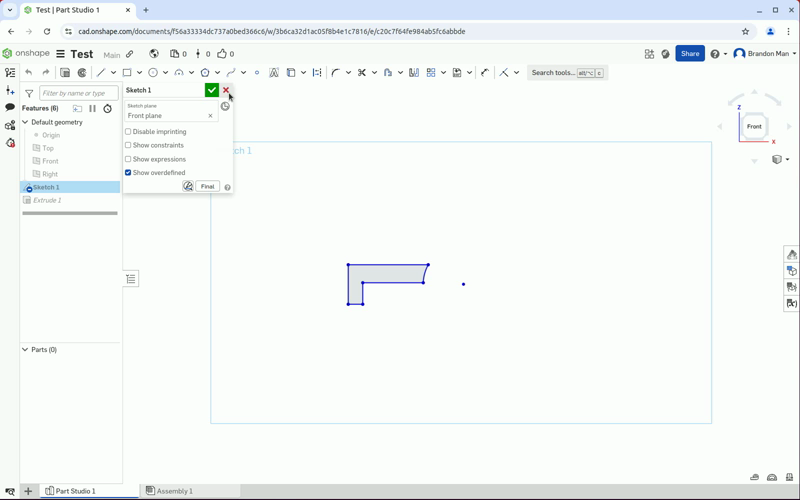
click(229, 92)
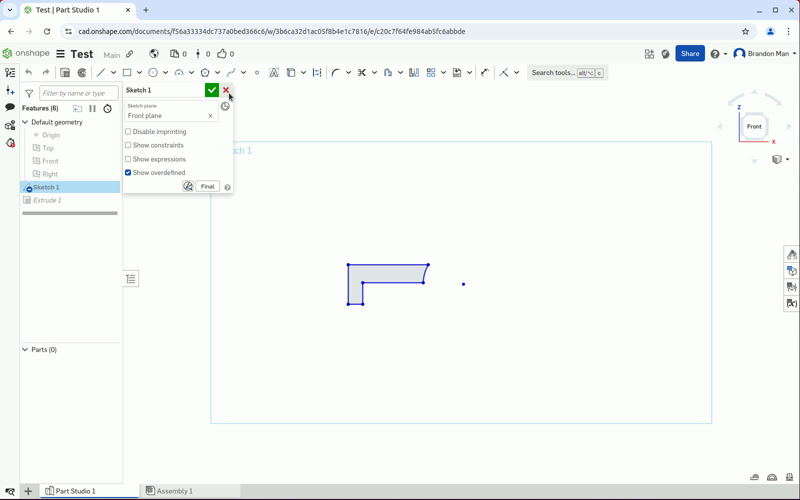
key(shift+s)
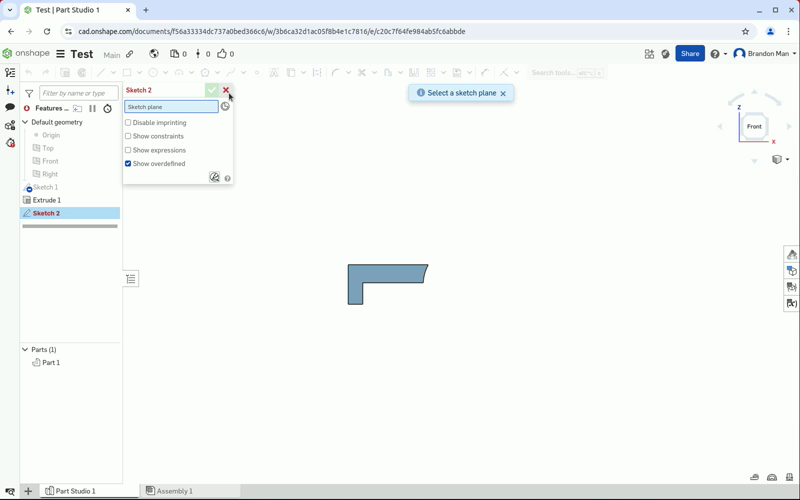
mouse_move(73, 163)
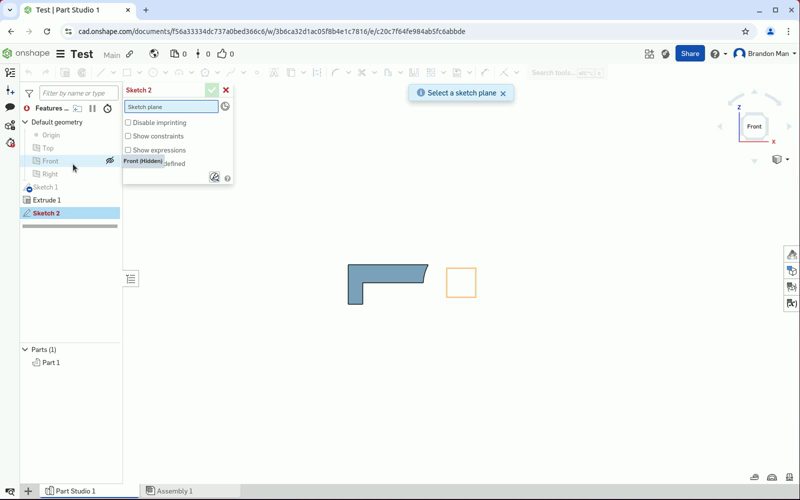
click(73, 163)
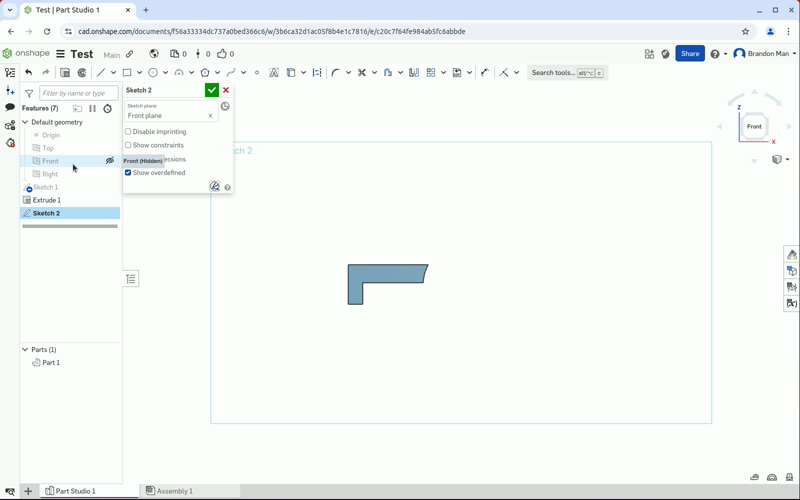
mouse_move(73, 352)
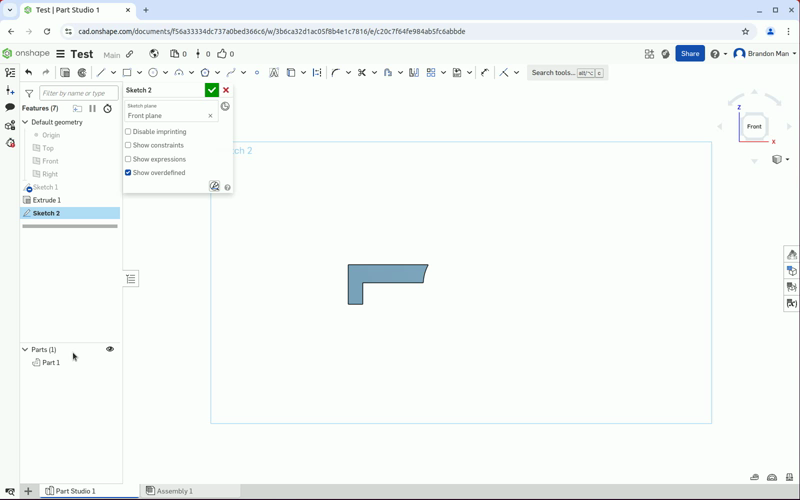
key(y)
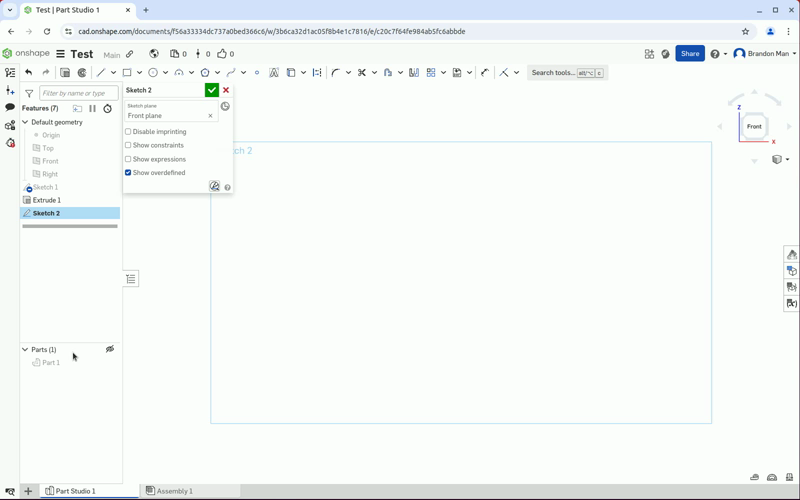
key(l)
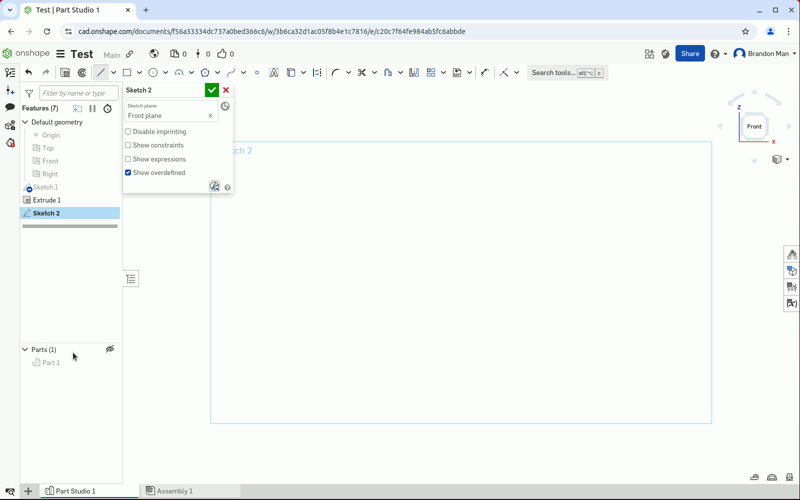
key_down(shift)
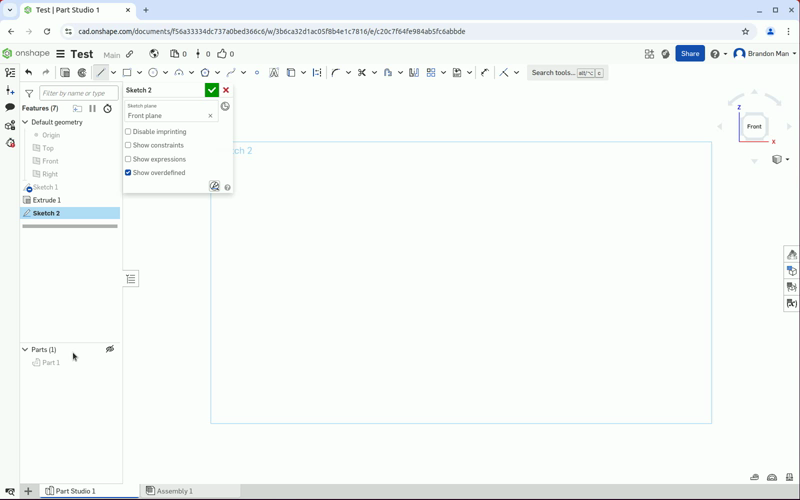
mouse_move(423, 282)
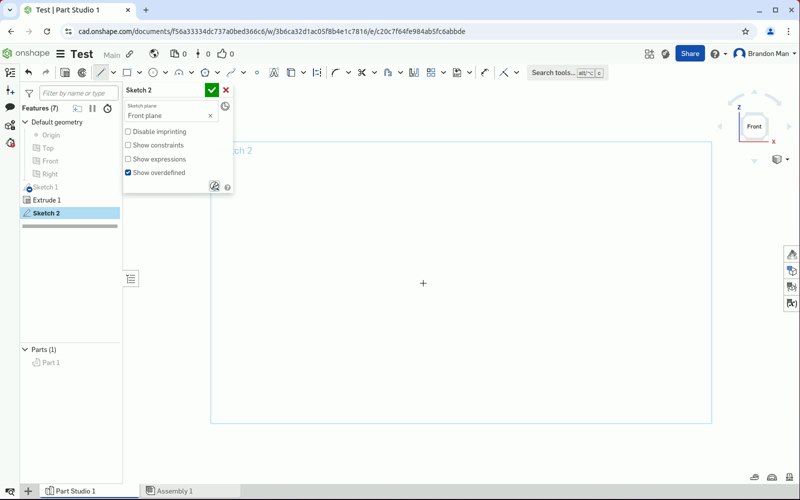
click(423, 282)
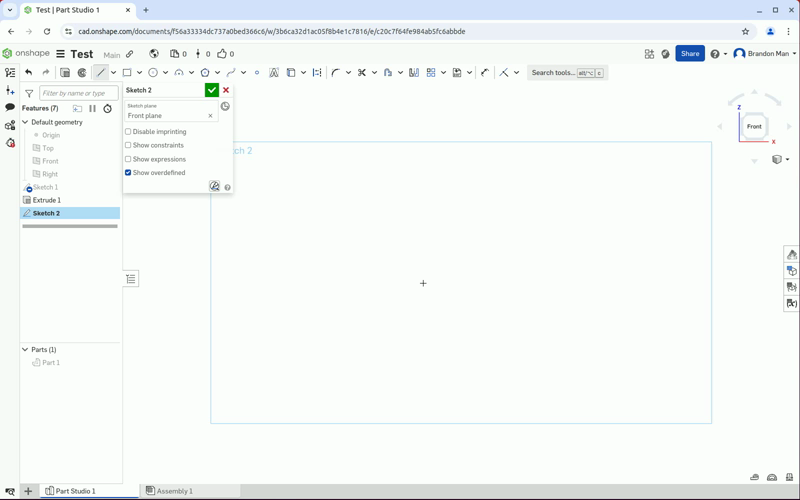
key_up(shift)
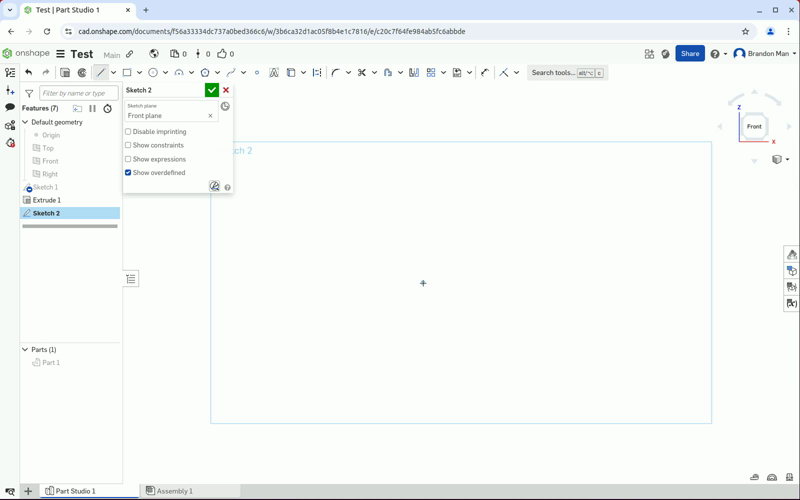
key_down(shift)
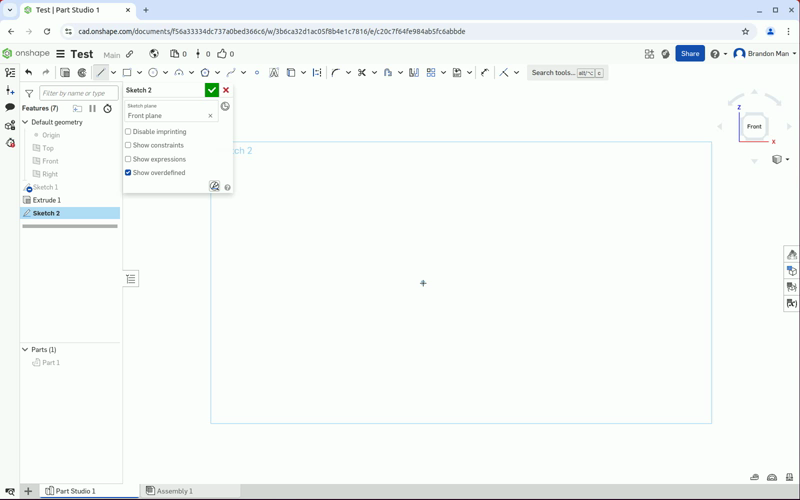
mouse_move(453, 282)
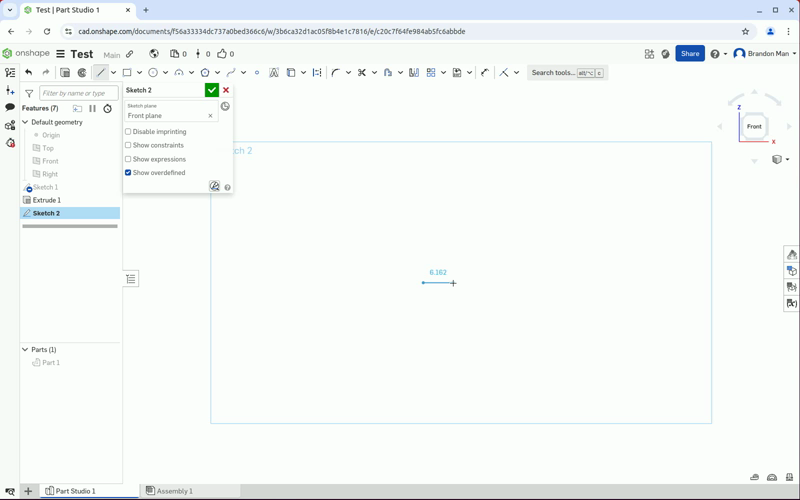
mouse_move(431, 282)
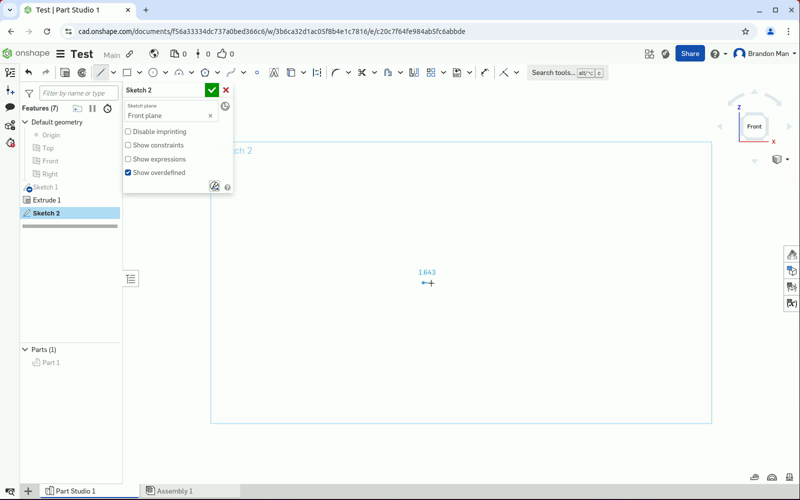
click(431, 282)
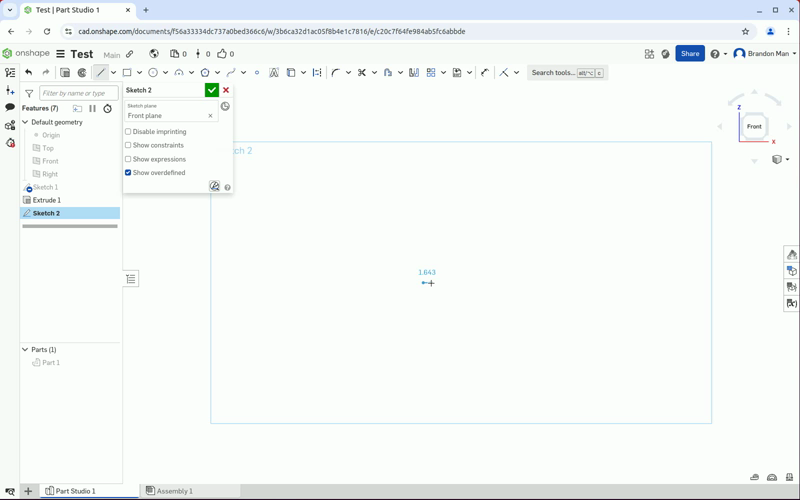
key_up(shift)
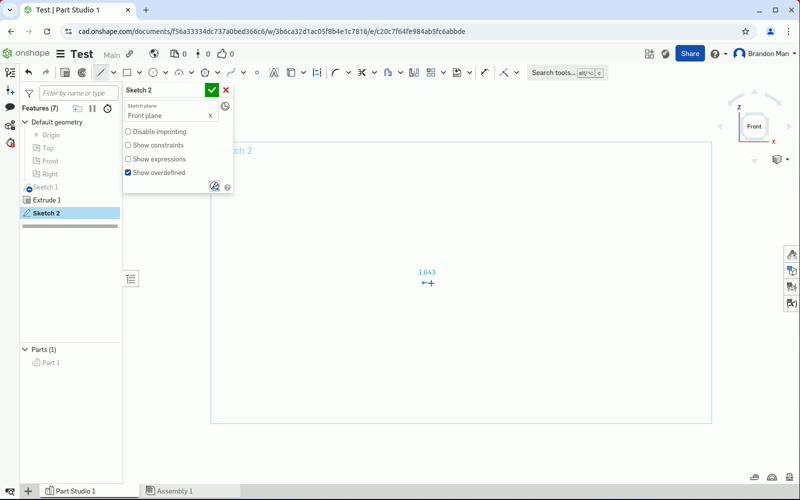
key(esc)
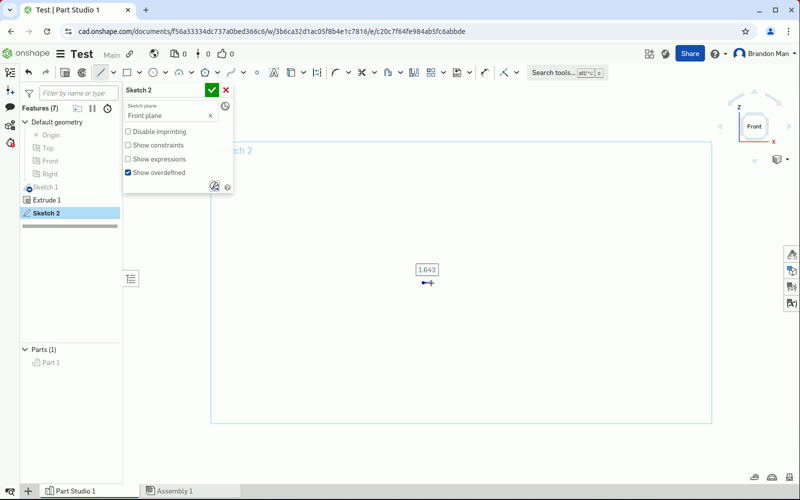
key(a)
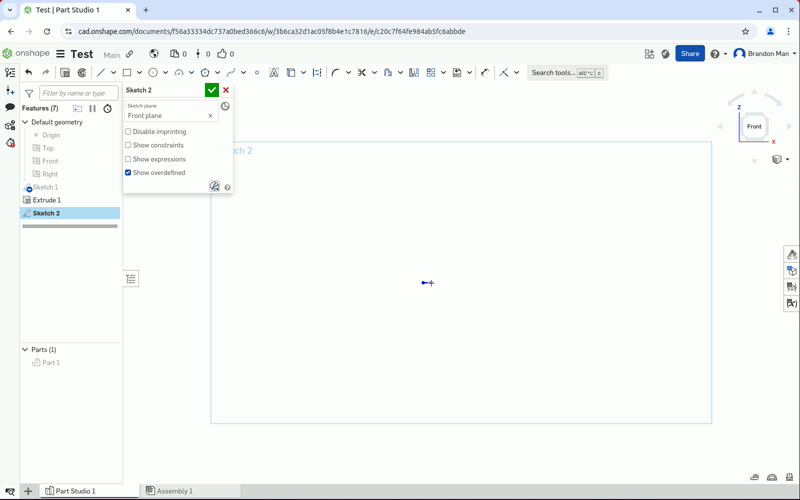
mouse_move(431, 282)
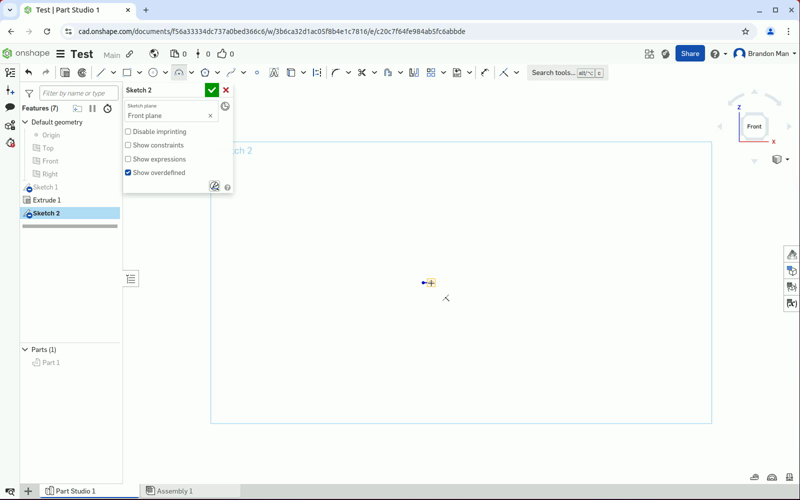
click(431, 282)
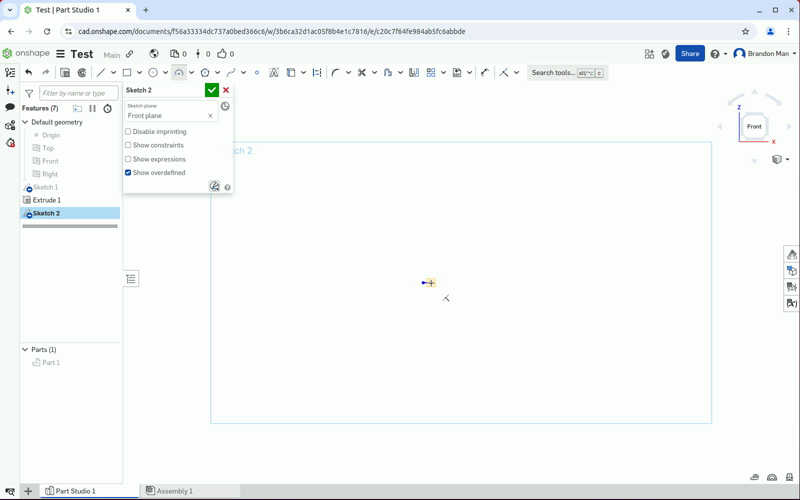
key_down(shift)
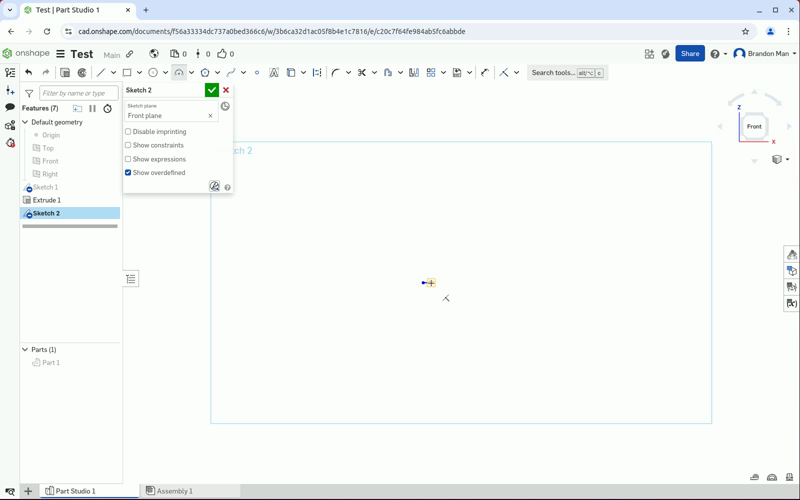
mouse_move(490, 282)
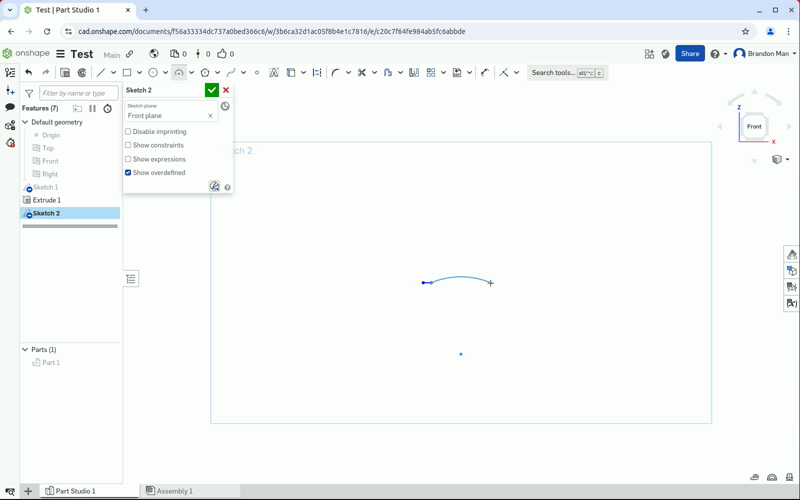
click(490, 282)
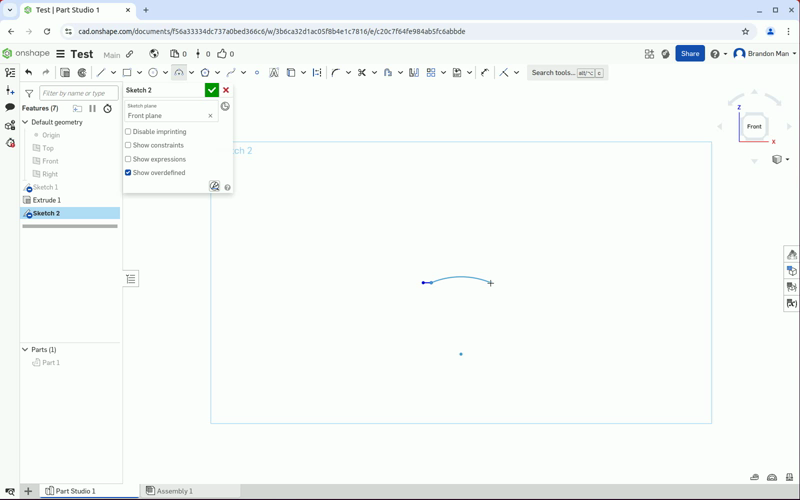
mouse_move(461, 253)
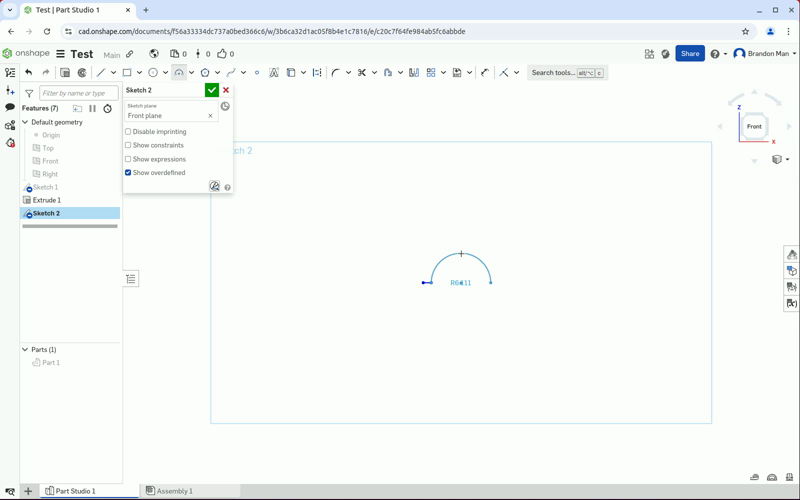
click(461, 253)
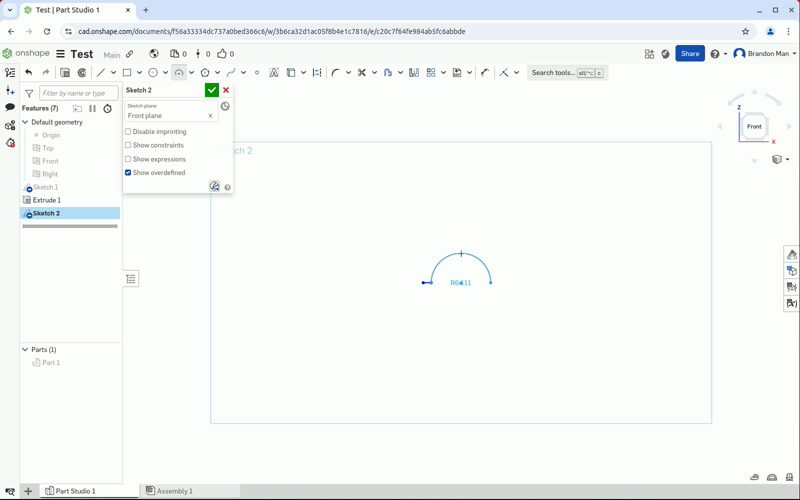
key_up(shift)
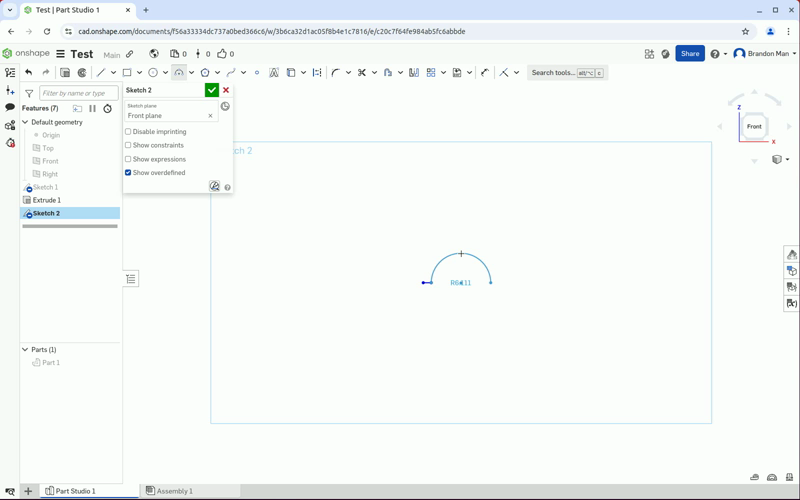
key(esc)
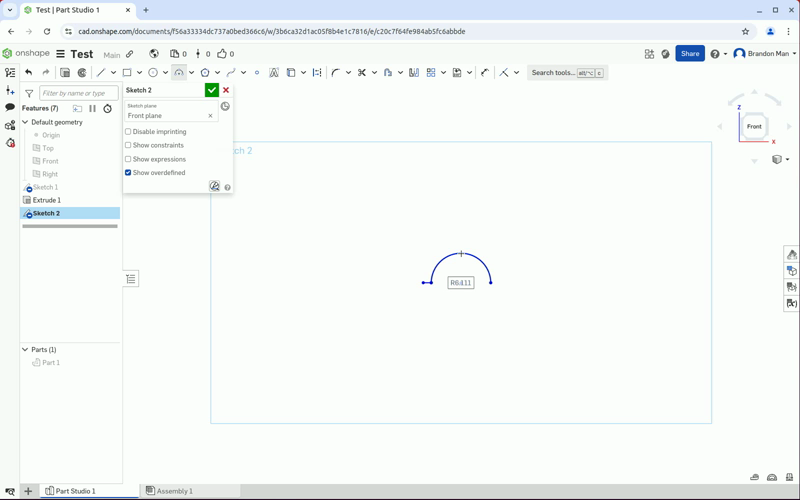
key(l)
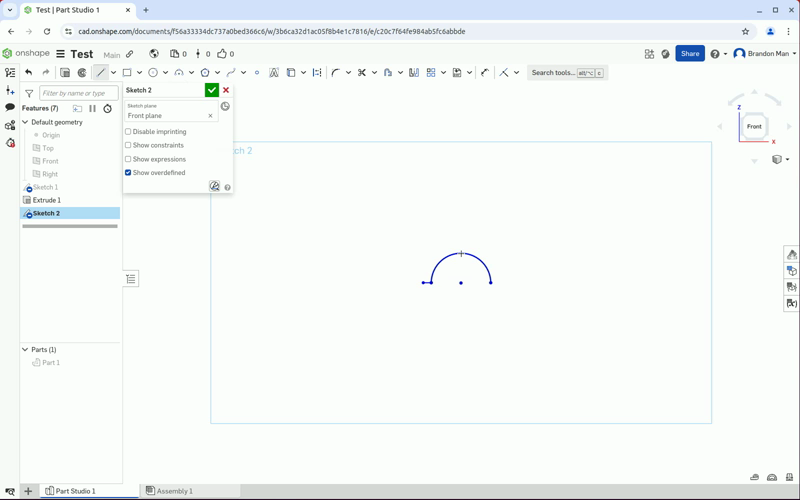
mouse_move(490, 282)
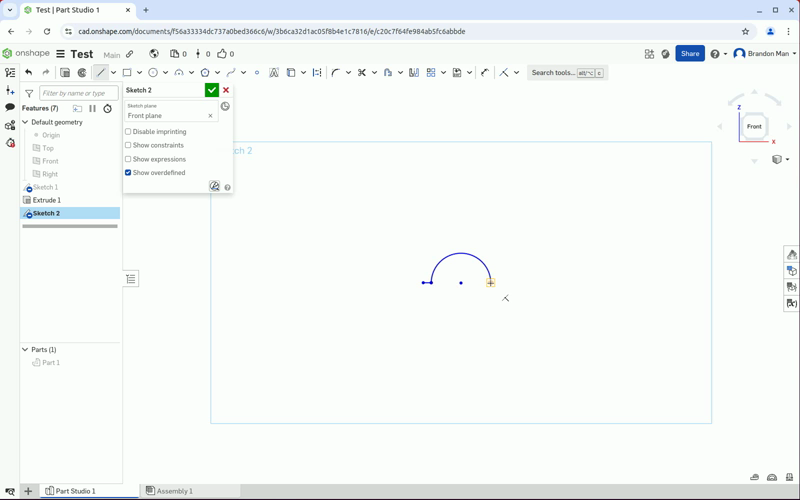
click(490, 282)
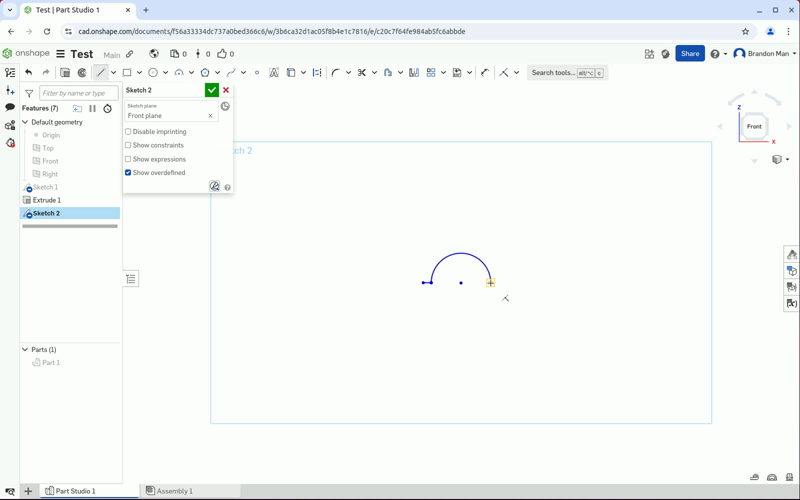
key_down(shift)
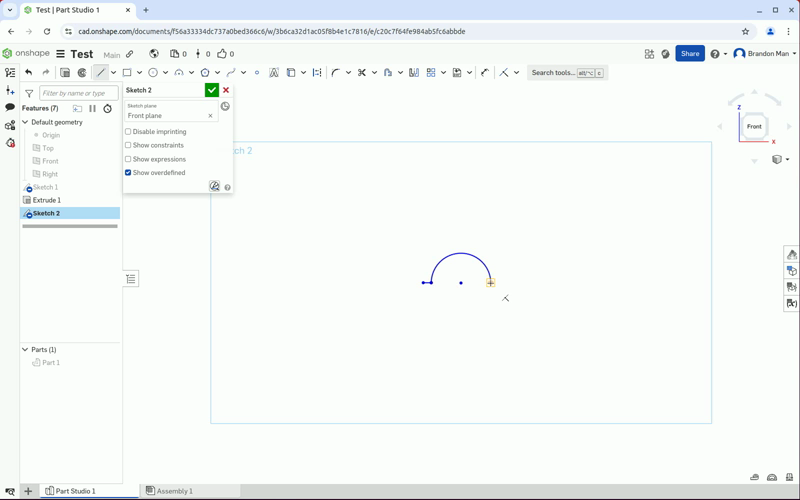
mouse_move(520, 282)
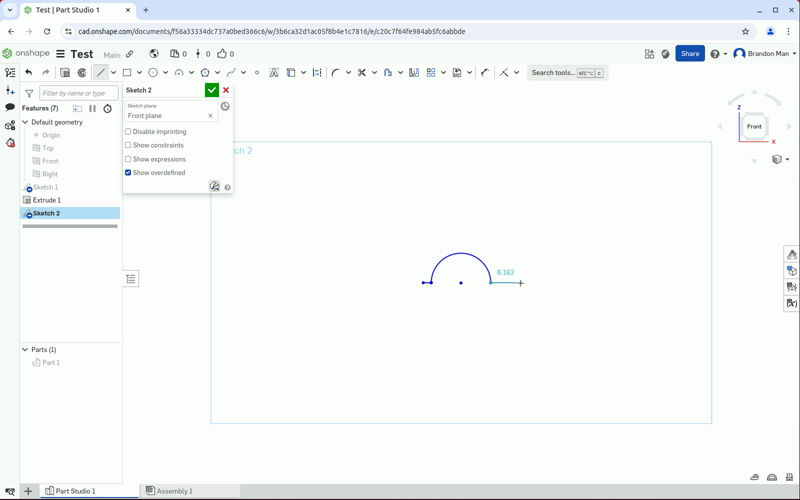
mouse_move(498, 282)
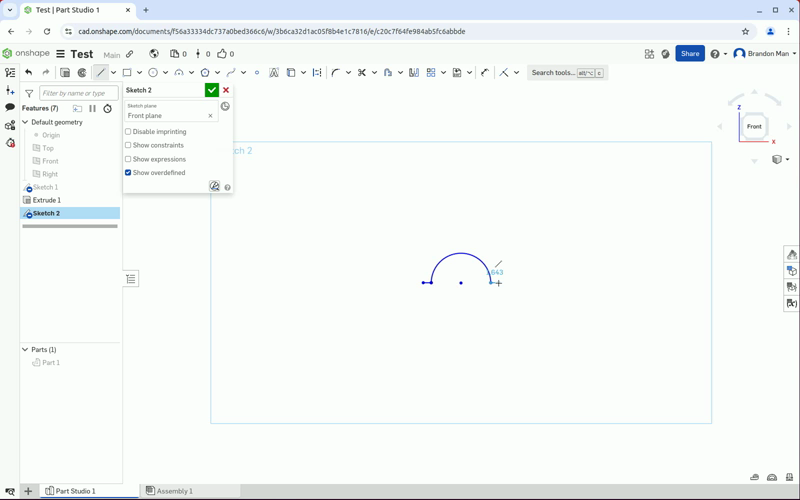
click(498, 282)
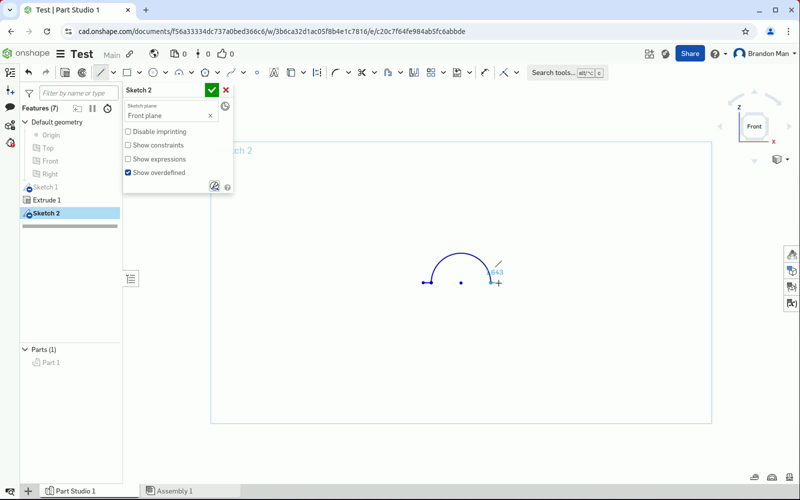
key_up(shift)
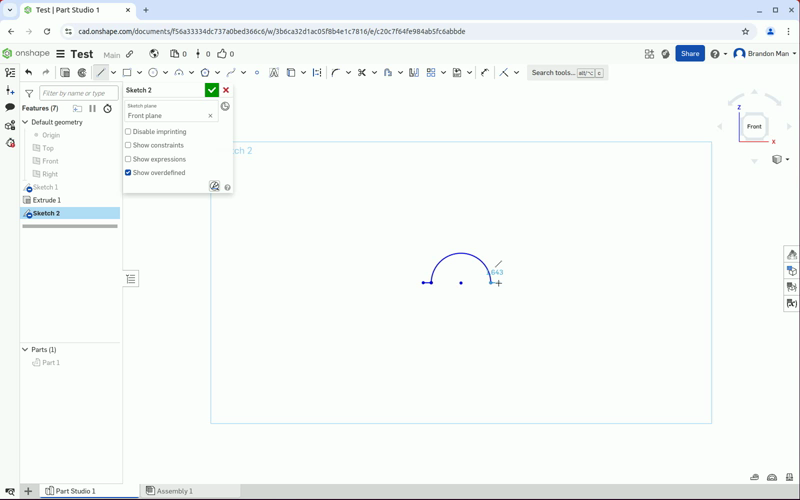
key(esc)
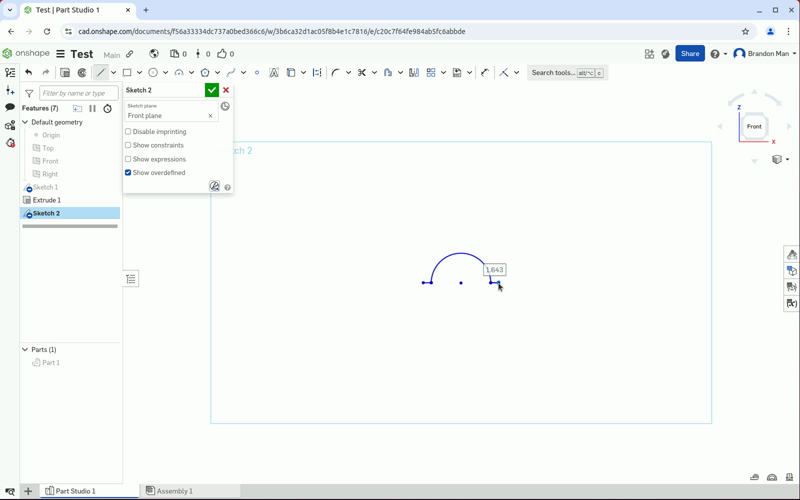
key(a)
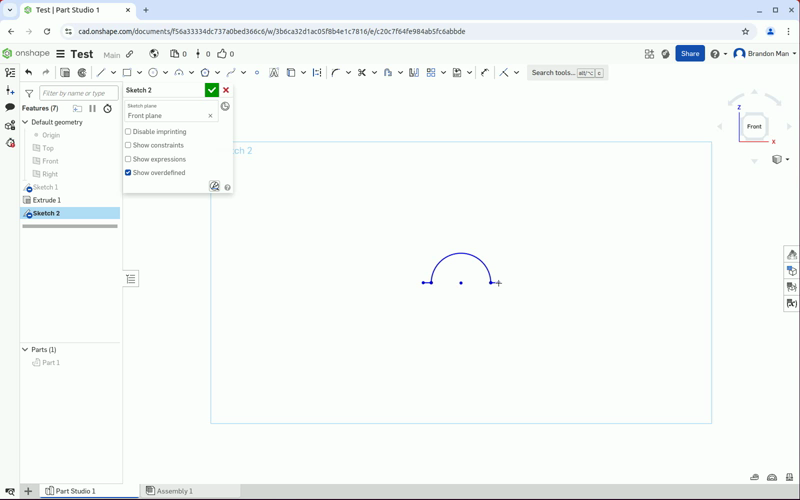
mouse_move(498, 282)
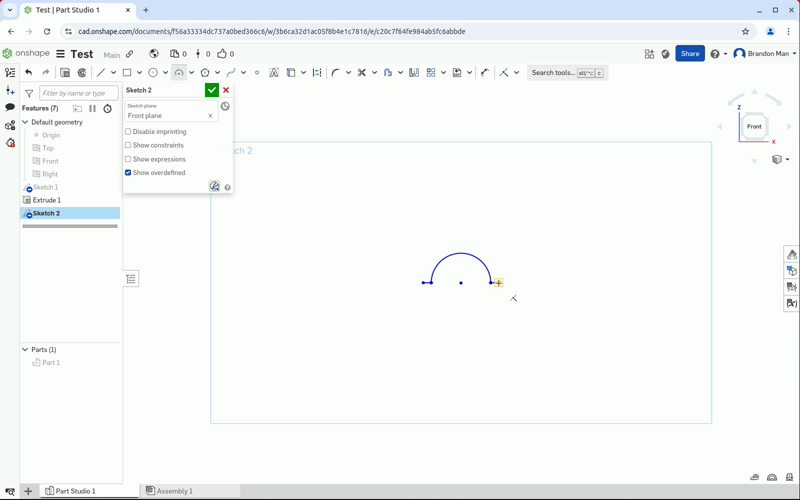
click(498, 282)
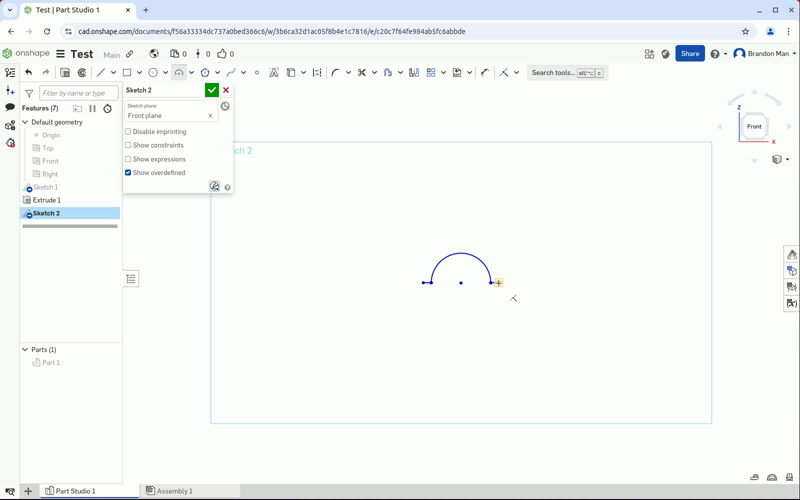
mouse_move(423, 282)
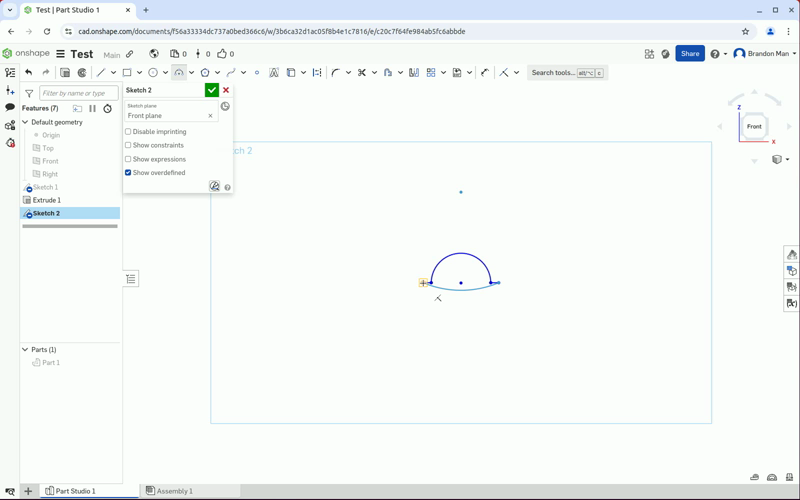
click(423, 282)
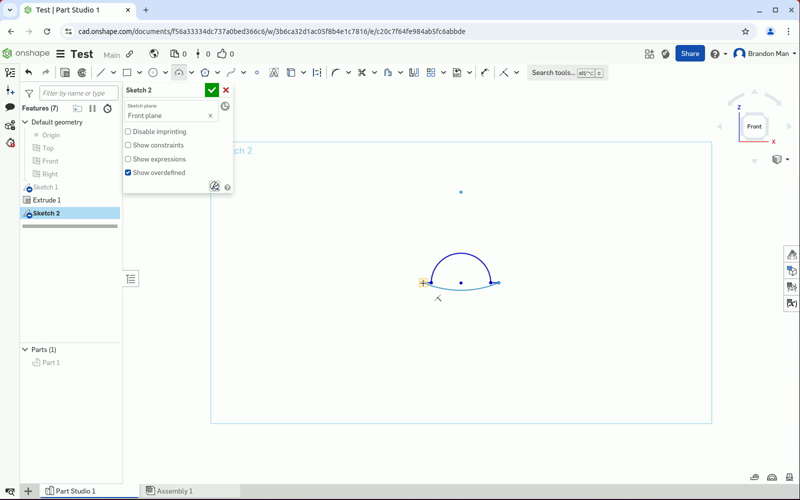
key_down(shift)
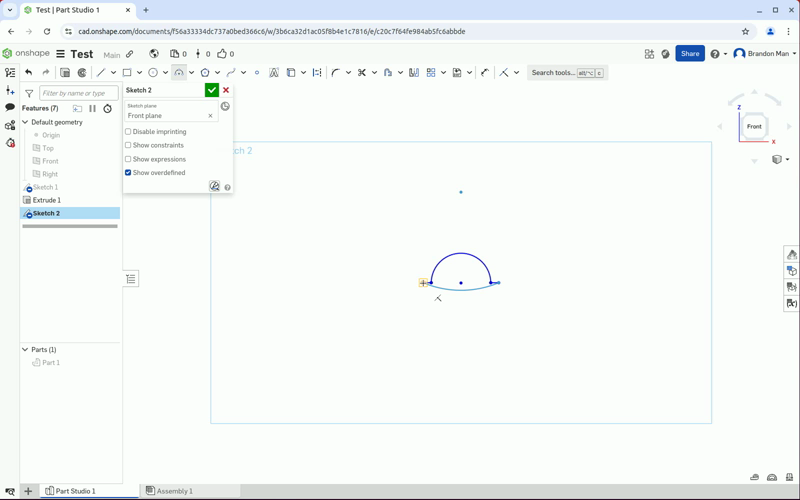
mouse_move(461, 245)
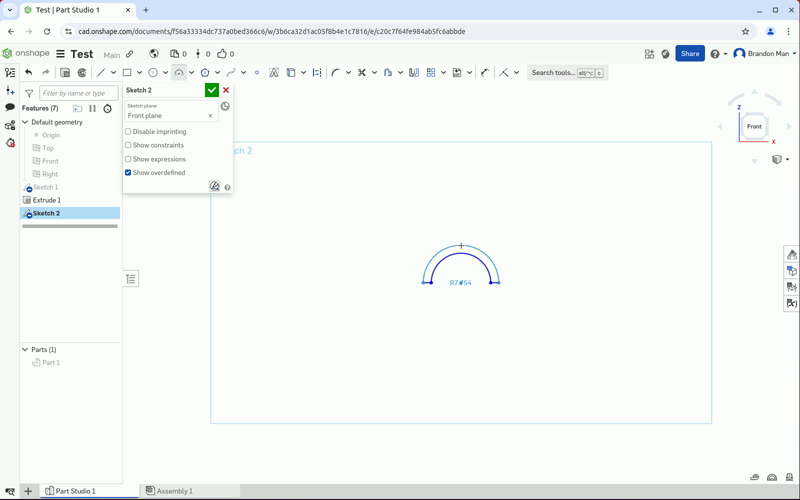
click(461, 245)
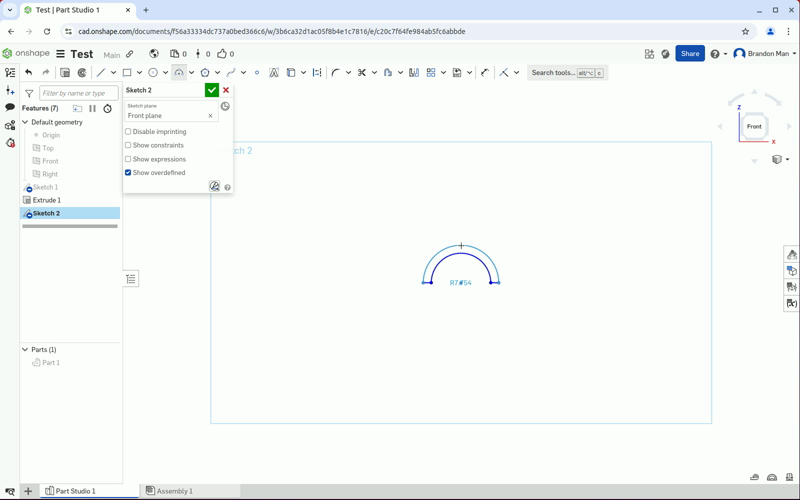
key_up(shift)
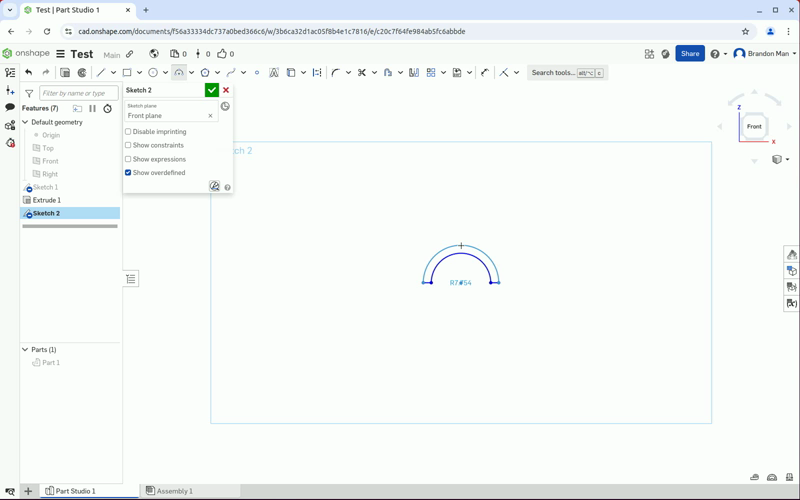
key(esc)
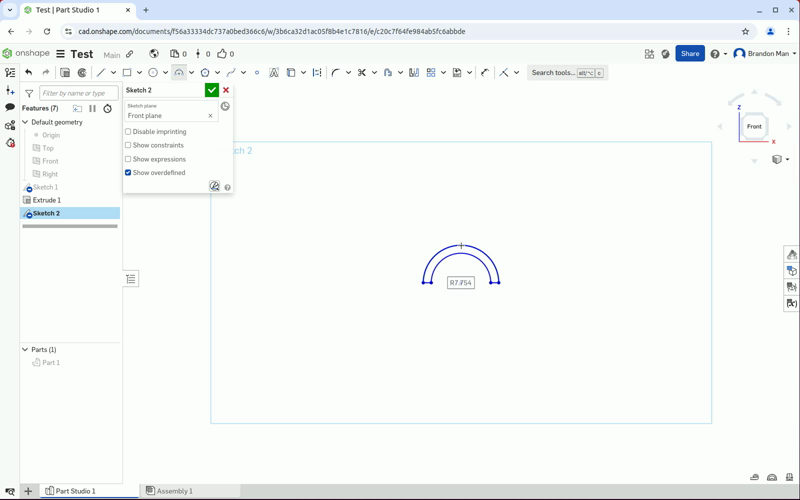
mouse_move(432, 274)
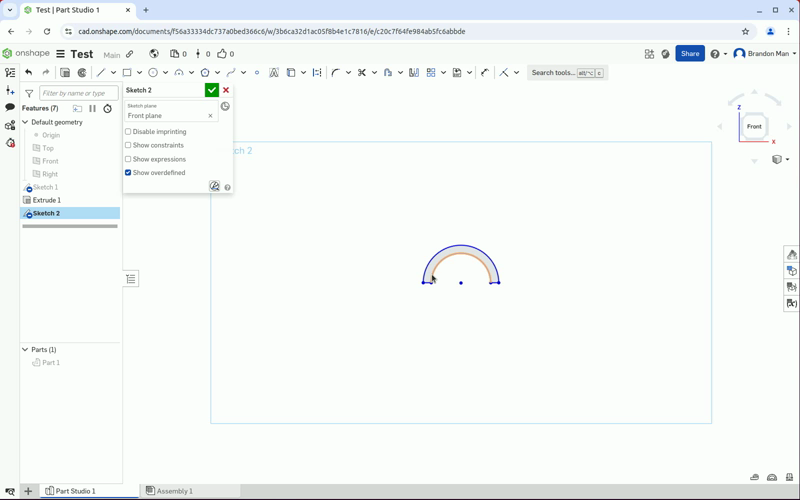
scroll(6)
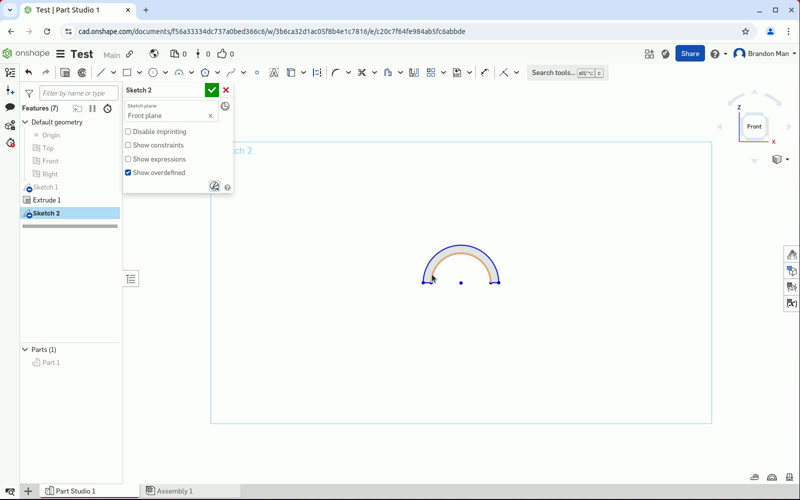
scroll(6)
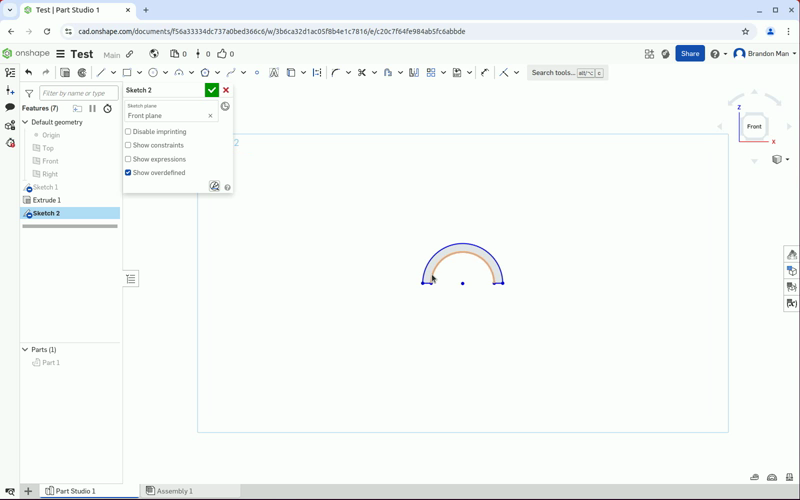
scroll(6)
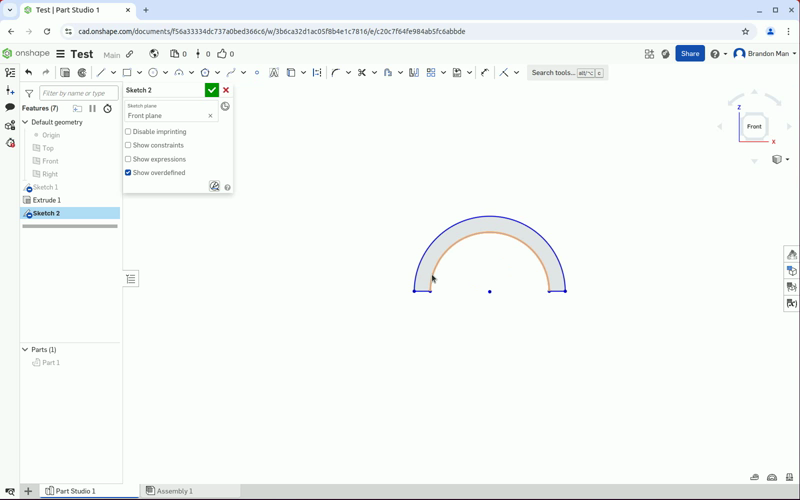
scroll(6)
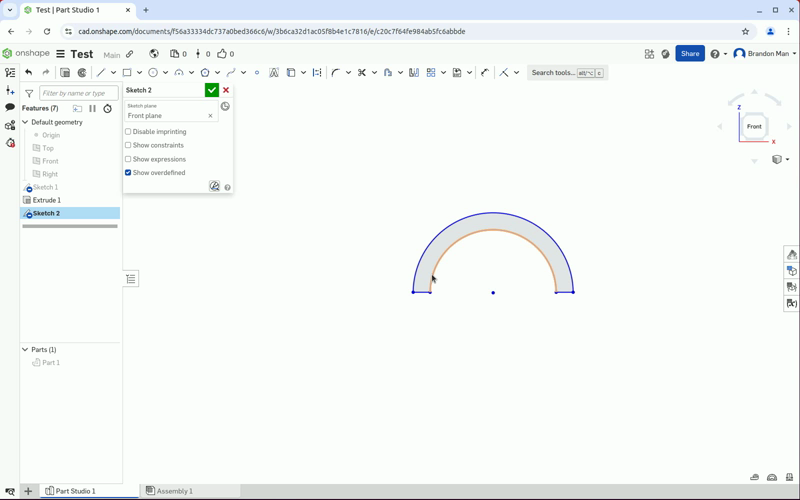
scroll(6)
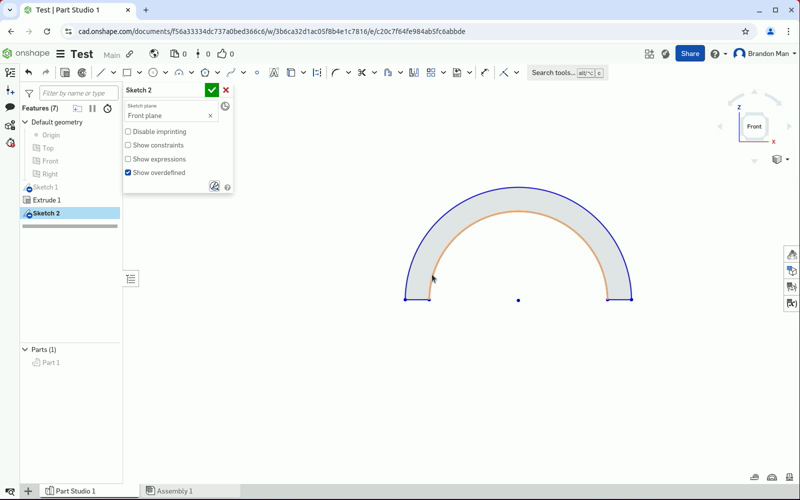
scroll(6)
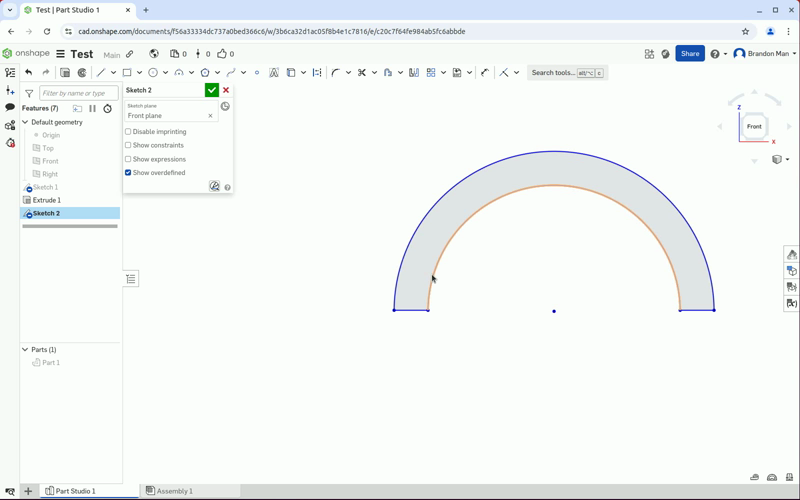
scroll(6)
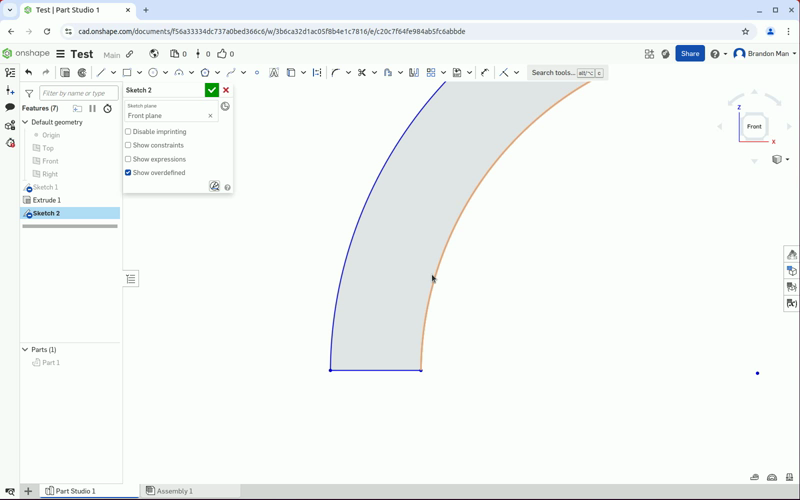
click(432, 274)
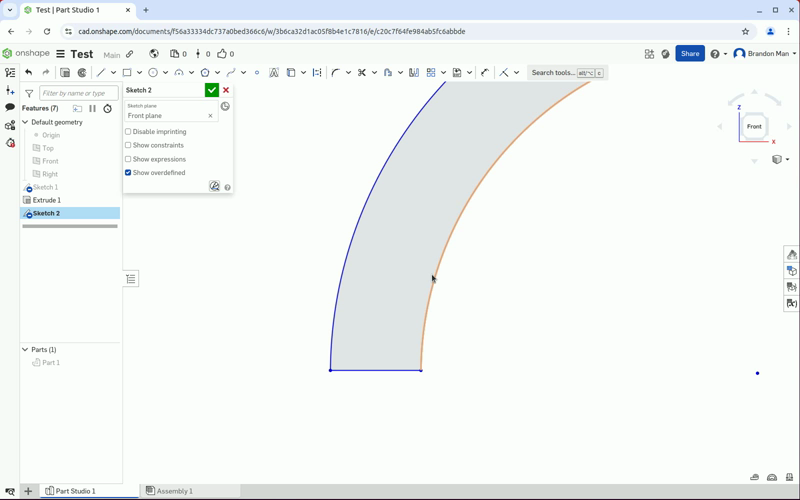
scroll(-6)
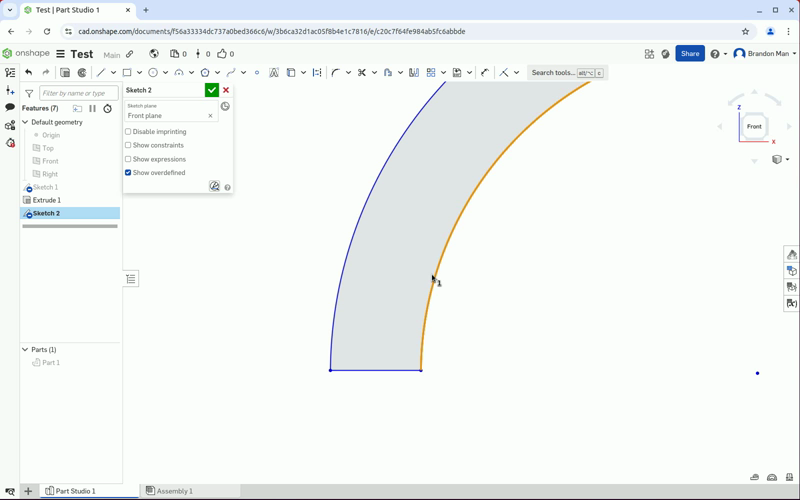
scroll(-6)
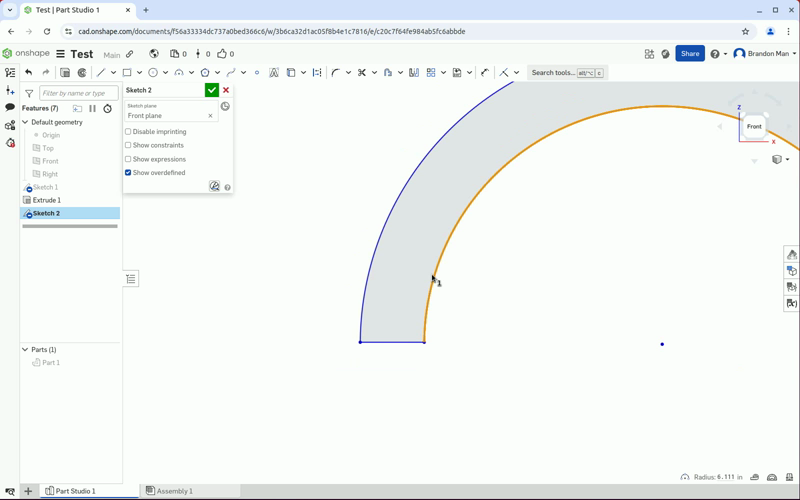
scroll(-6)
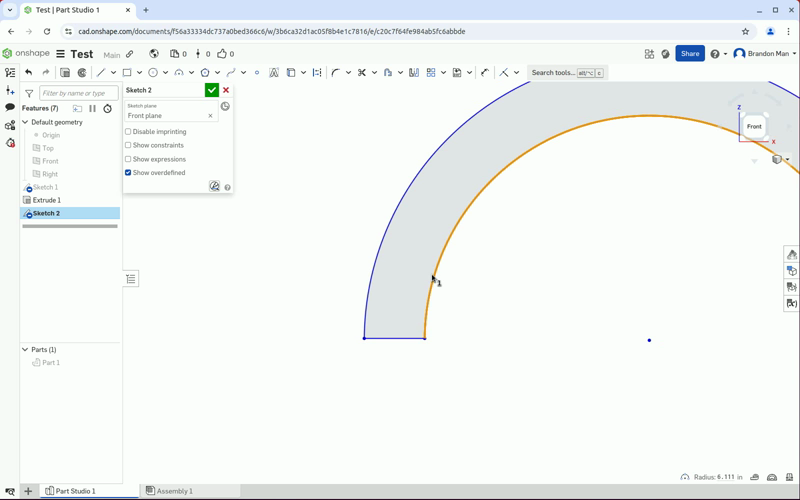
scroll(-6)
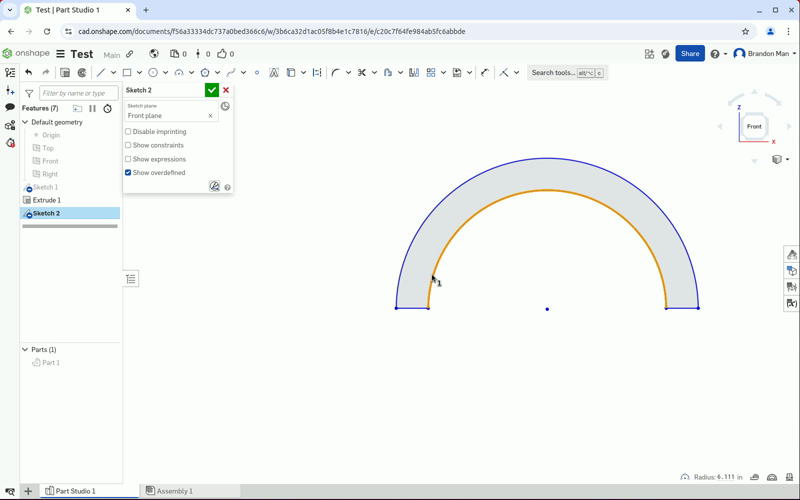
scroll(-6)
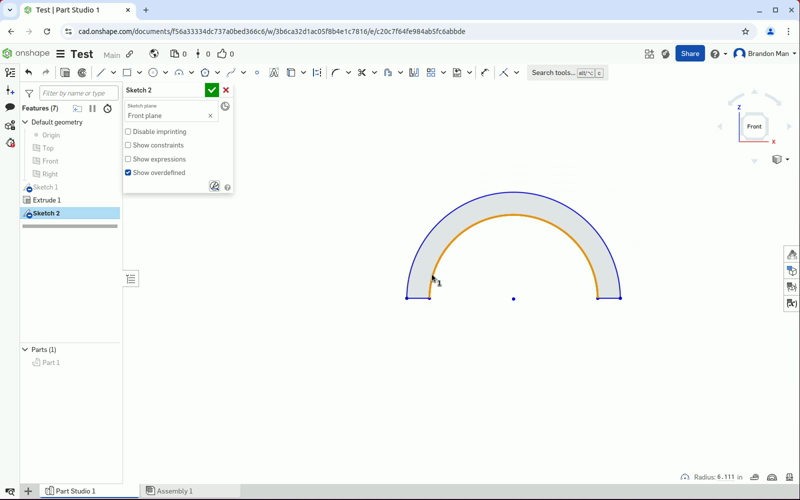
scroll(-6)
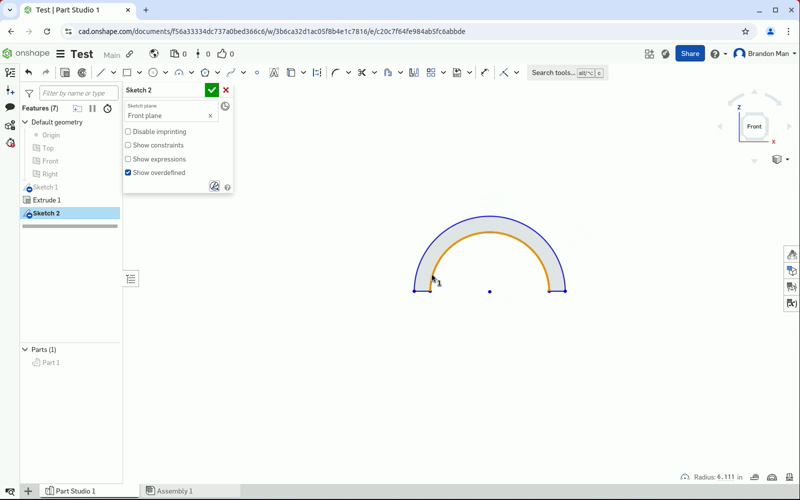
scroll(-6)
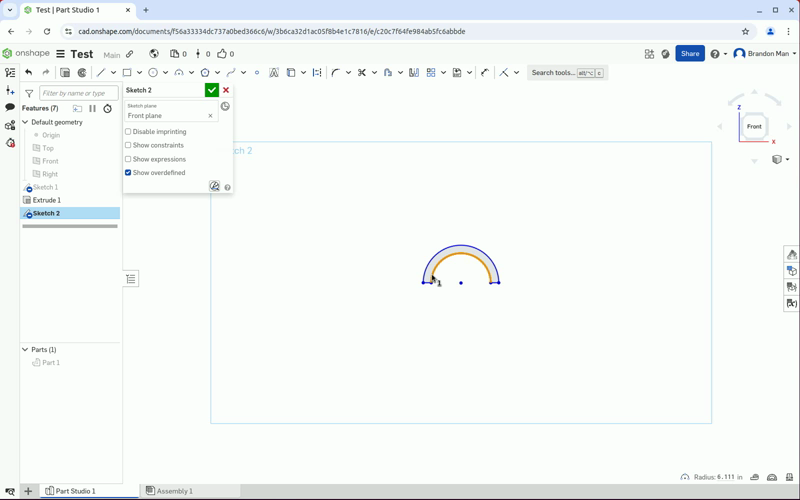
mouse_move(73, 352)
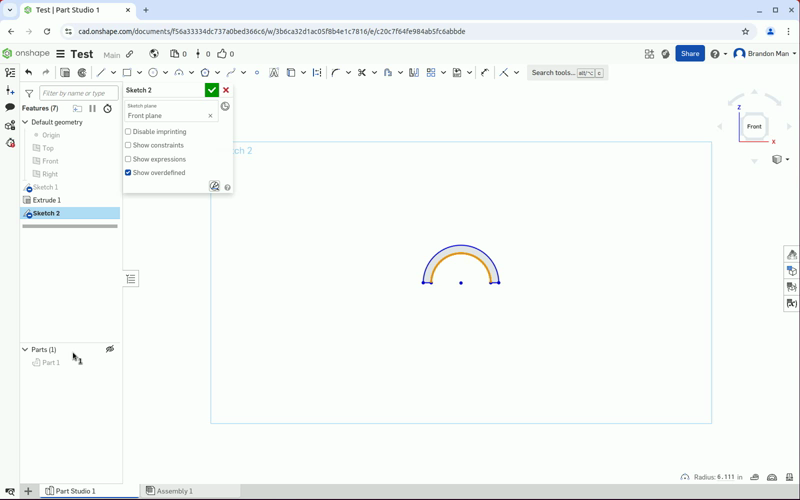
key(shift+y)
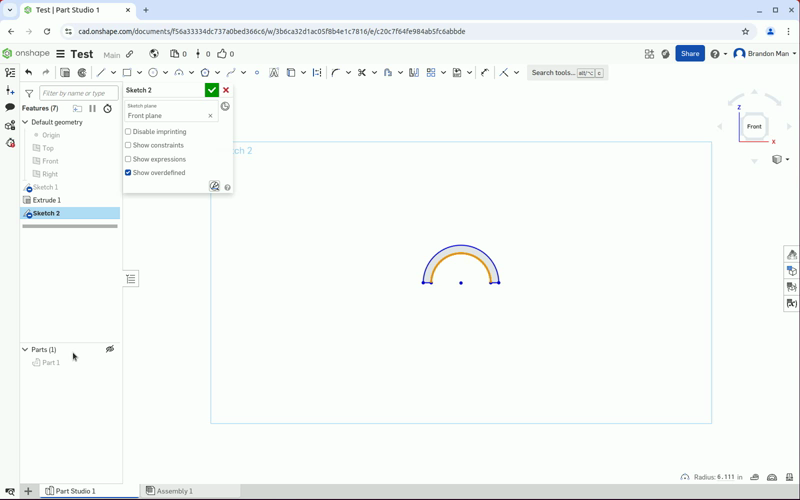
key(shift+e)
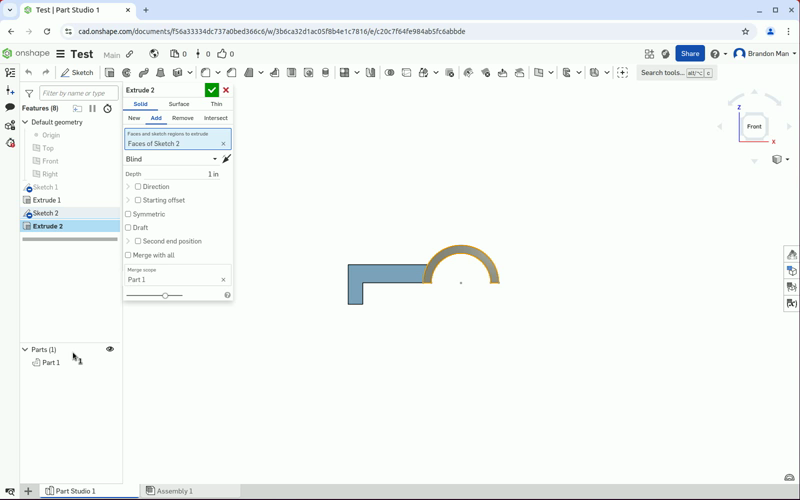
mouse_move(143, 106)
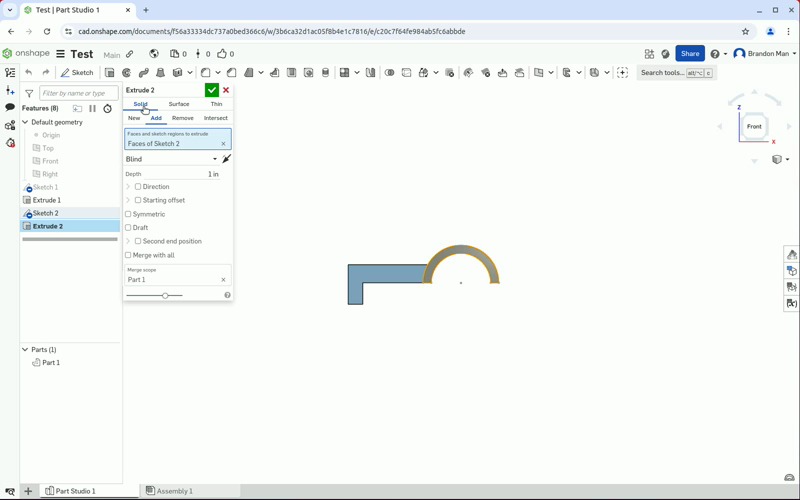
click(143, 106)
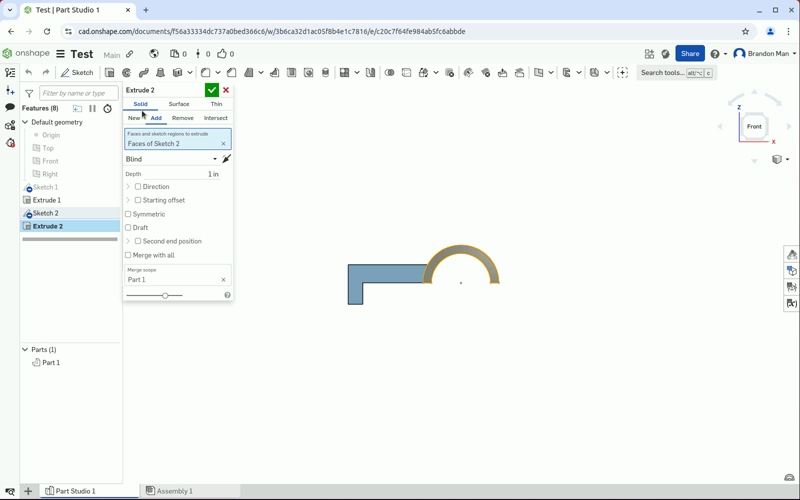
mouse_move(137, 120)
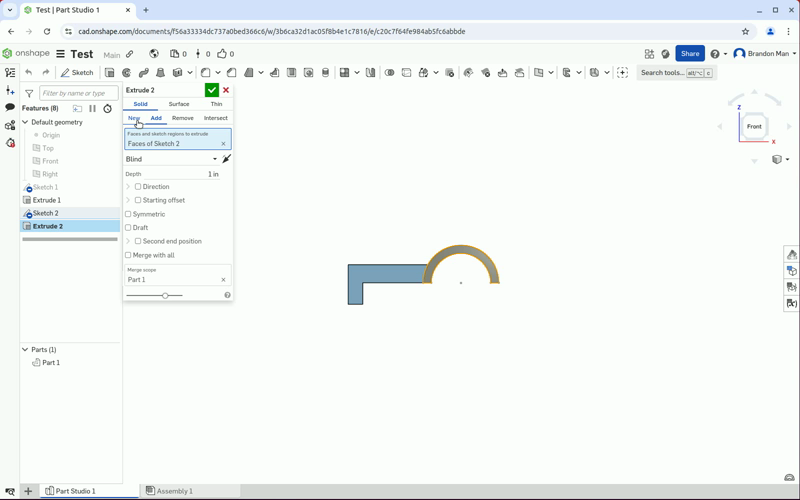
click(137, 120)
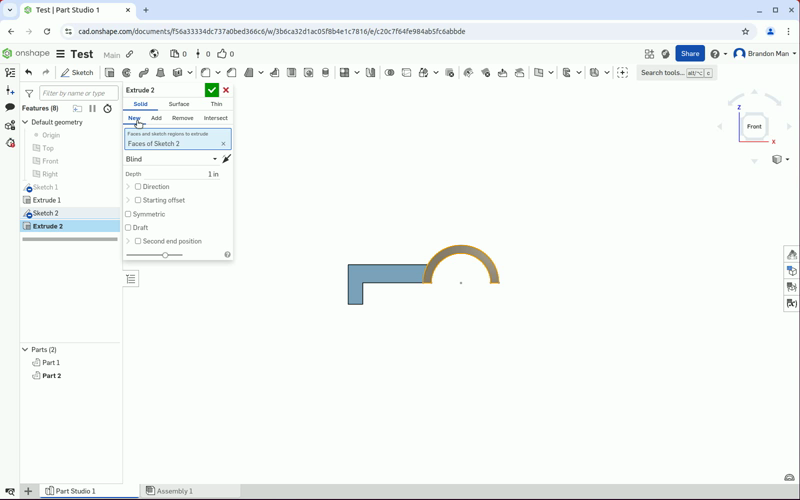
key(tab, 4)
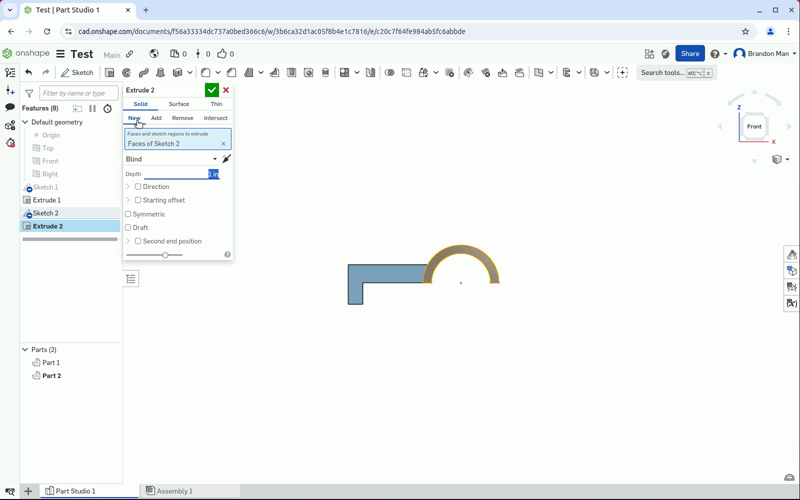
text(10.592)
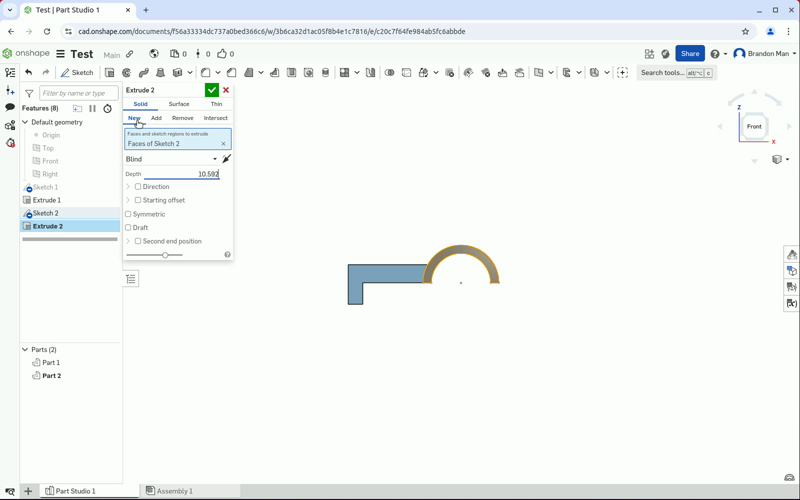
key(tab, 3)
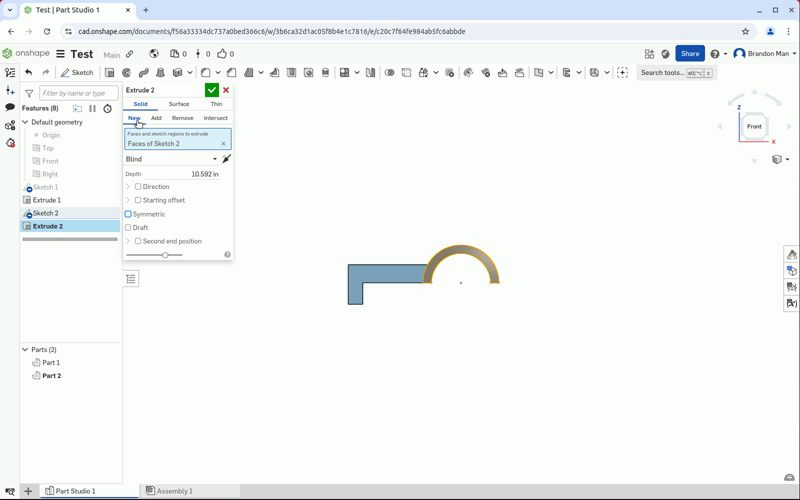
key(space)
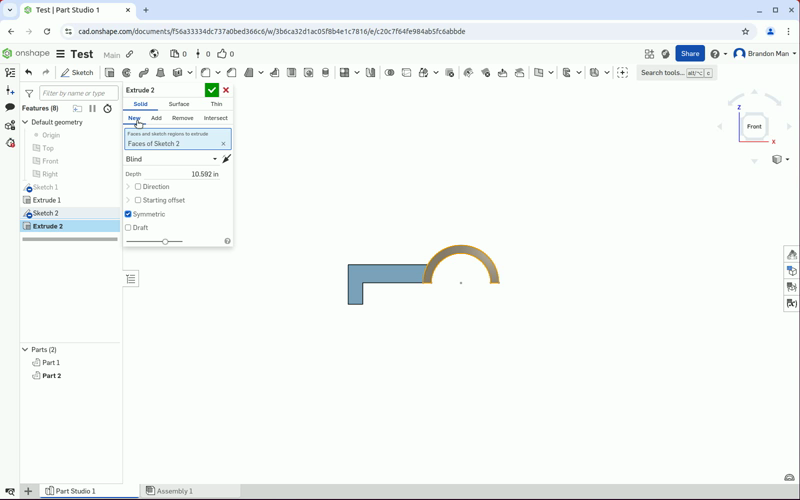
key(enter)
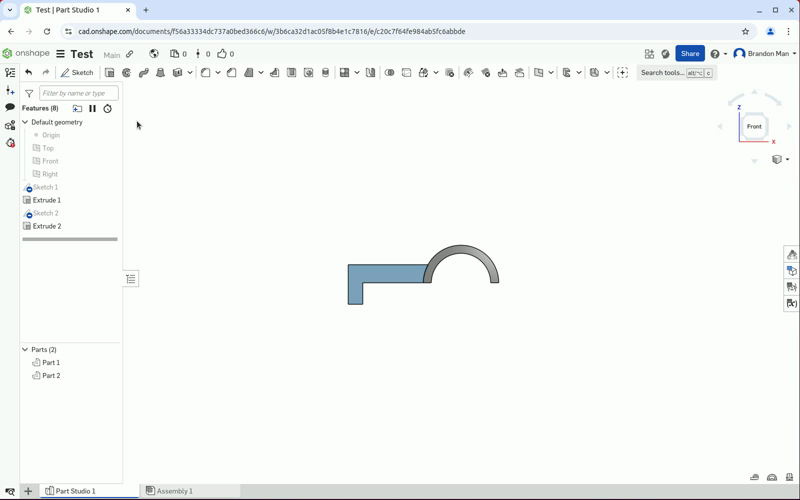
key(shift+h)
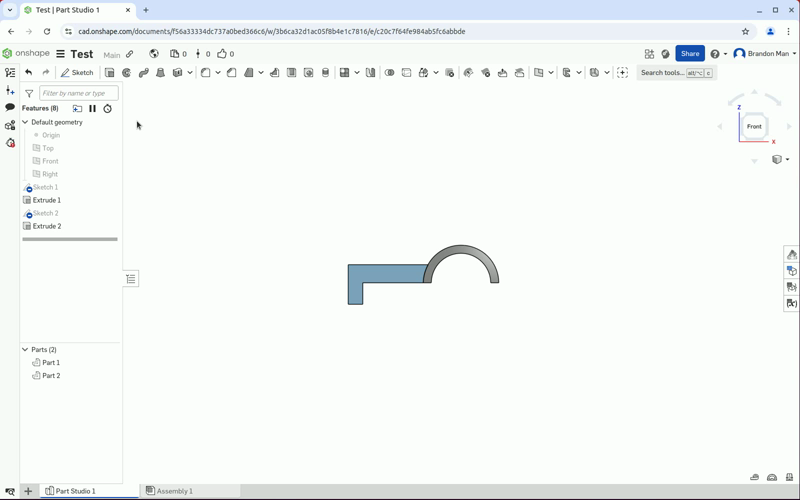
key(shift+h)
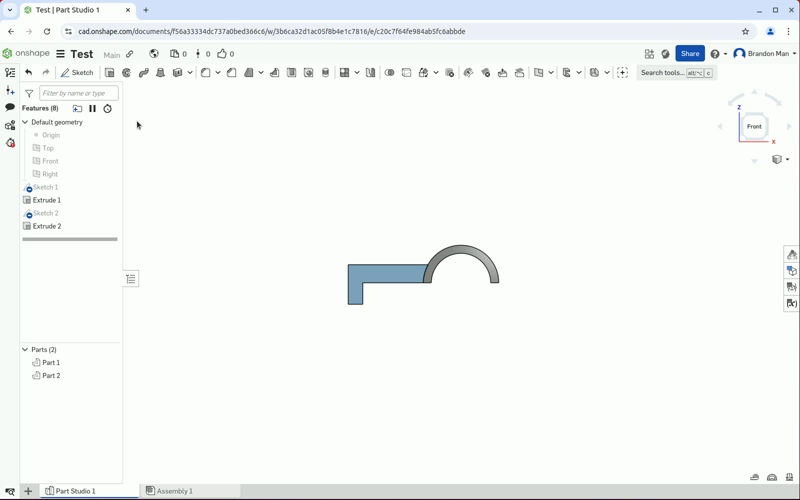
mouse_move(73, 189)
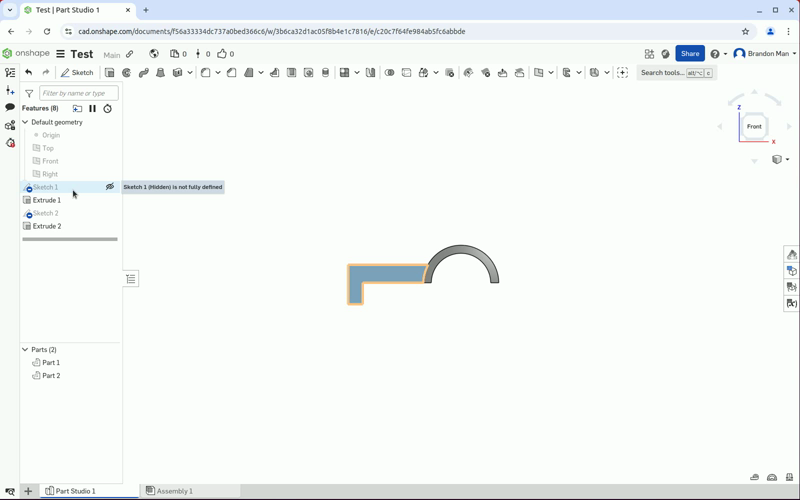
click(73, 189)
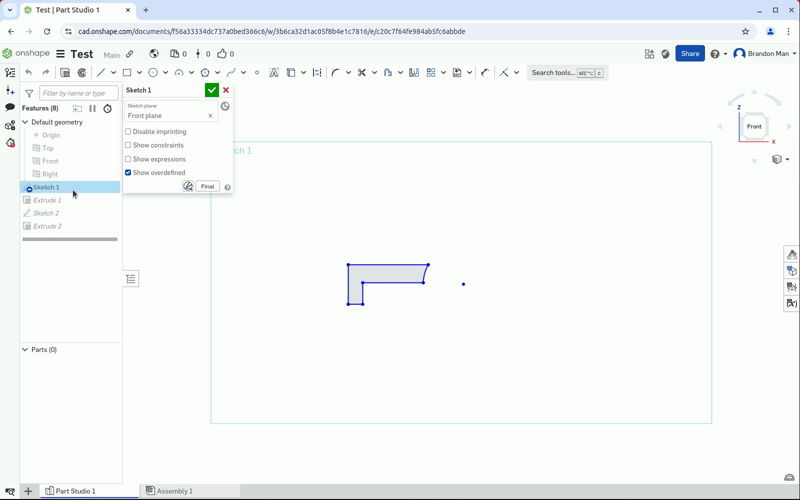
mouse_move(229, 92)
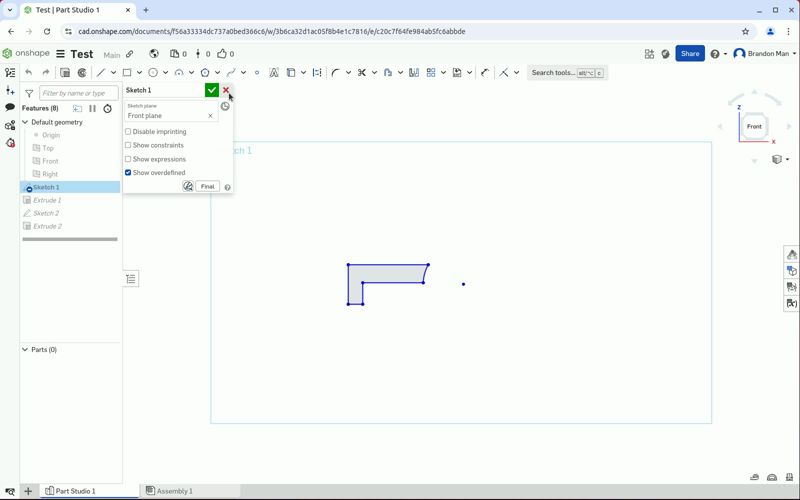
click(229, 92)
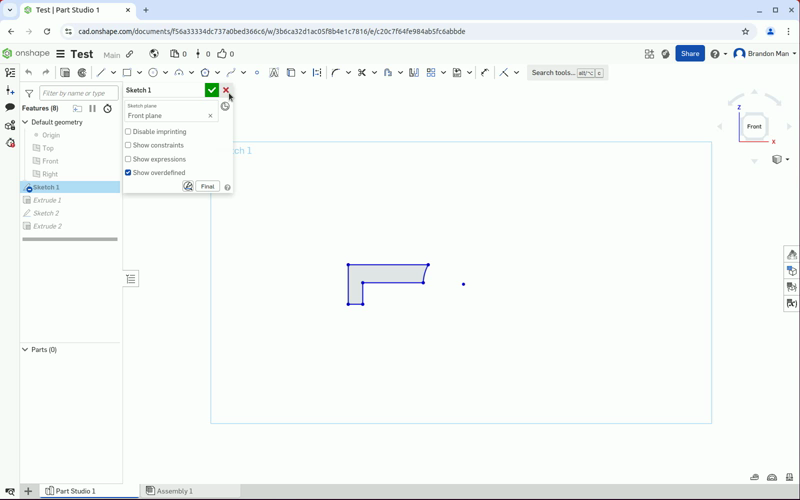
key(shift+s)
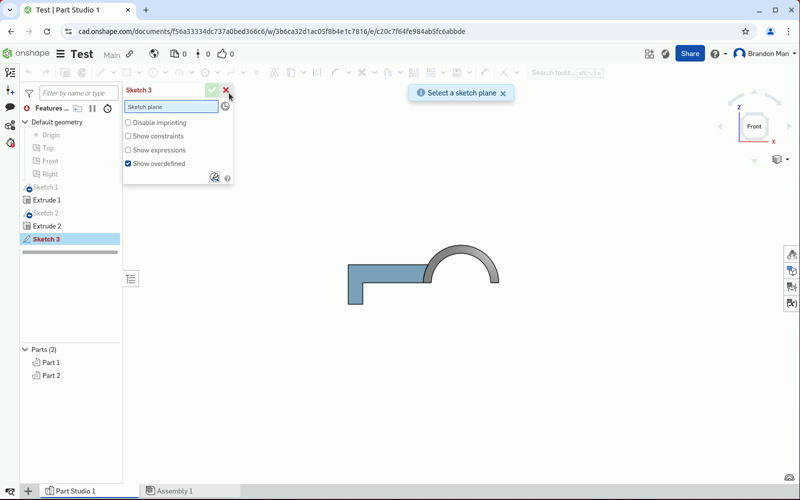
mouse_move(73, 163)
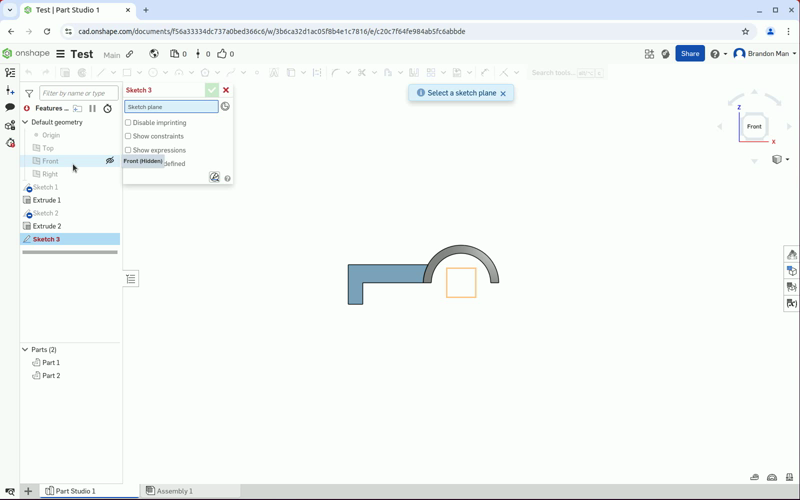
click(73, 163)
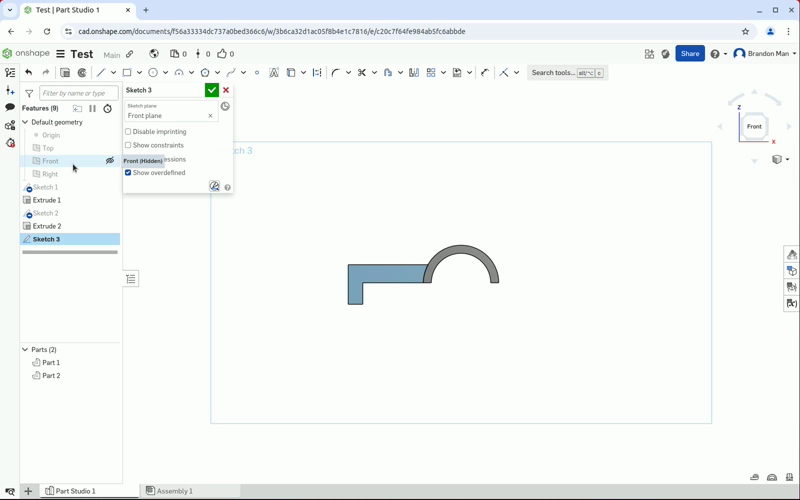
mouse_move(73, 352)
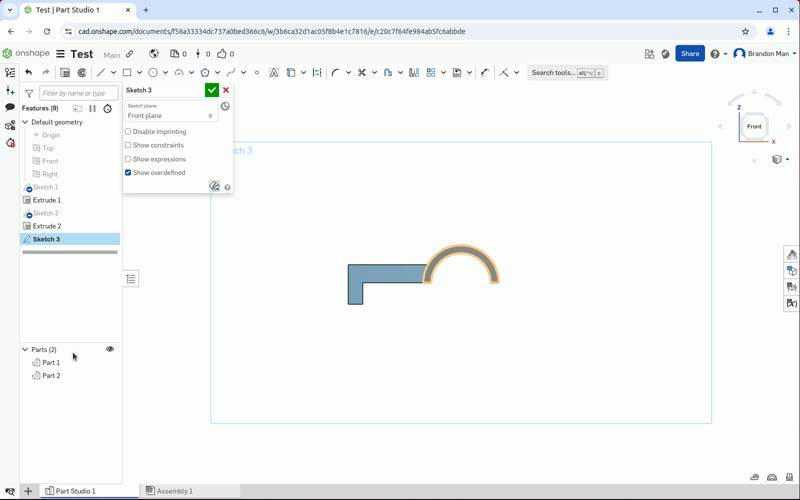
key(y)
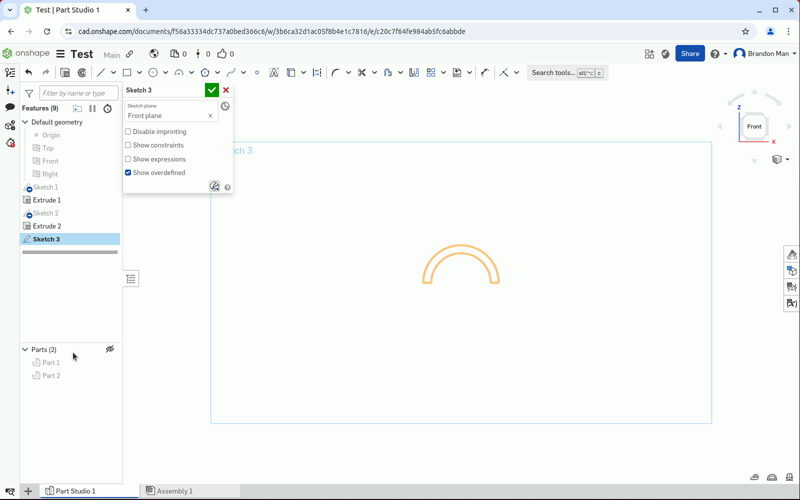
key(a)
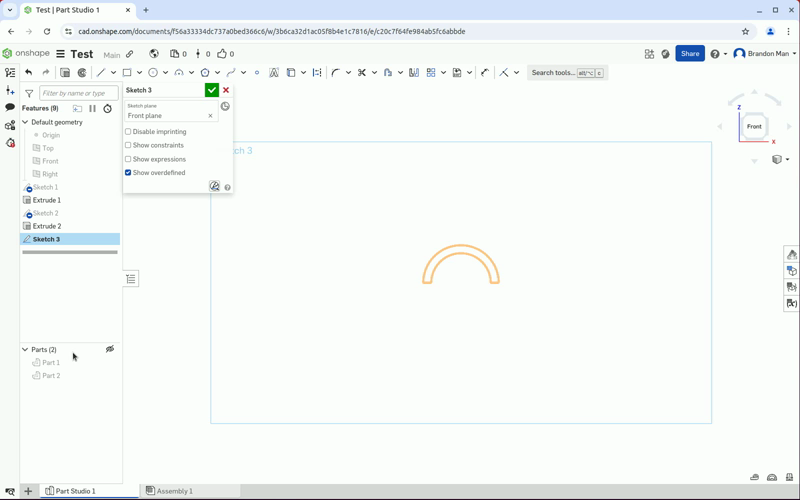
key_down(shift)
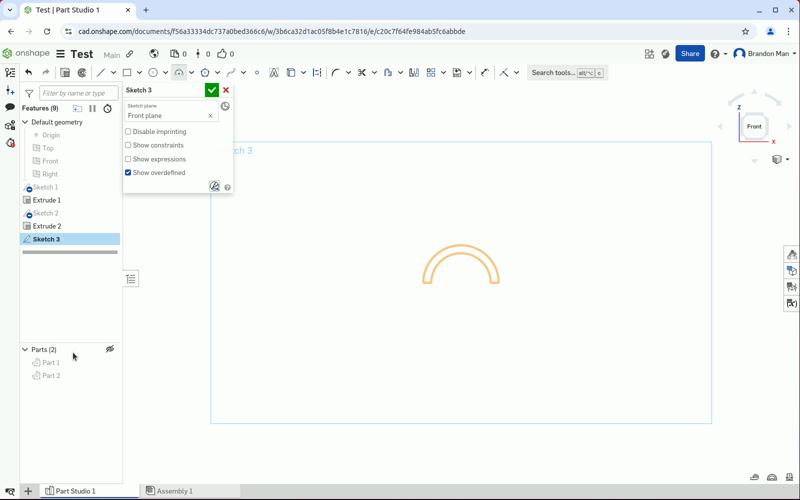
mouse_move(493, 264)
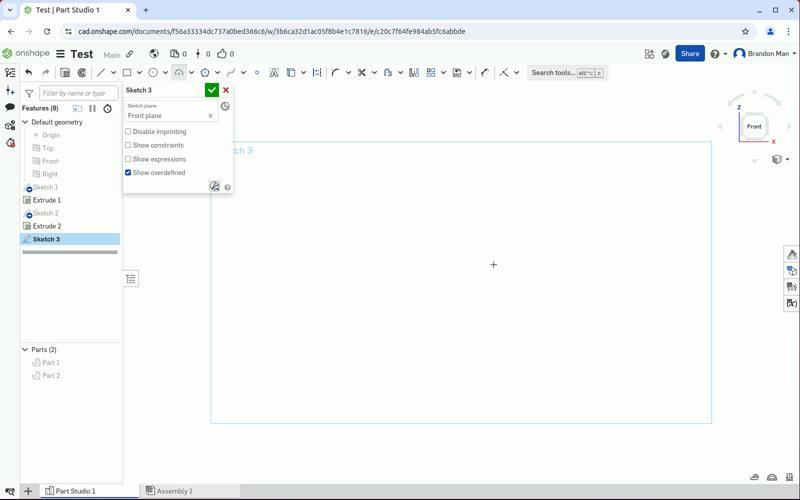
click(493, 264)
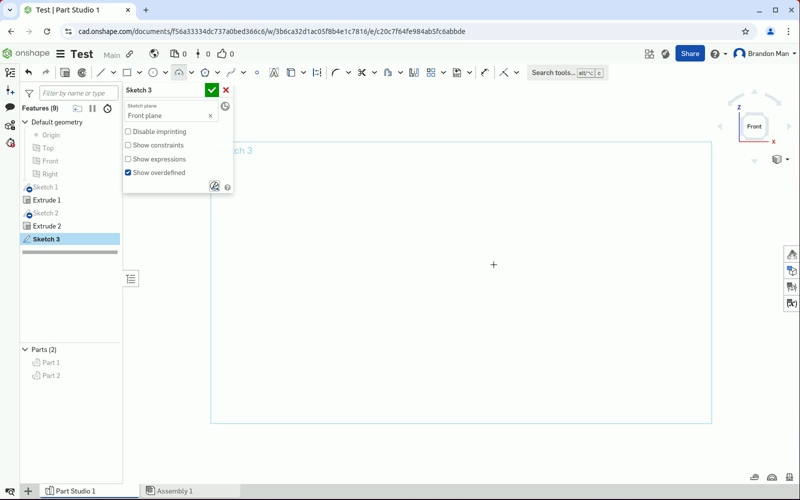
key_up(shift)
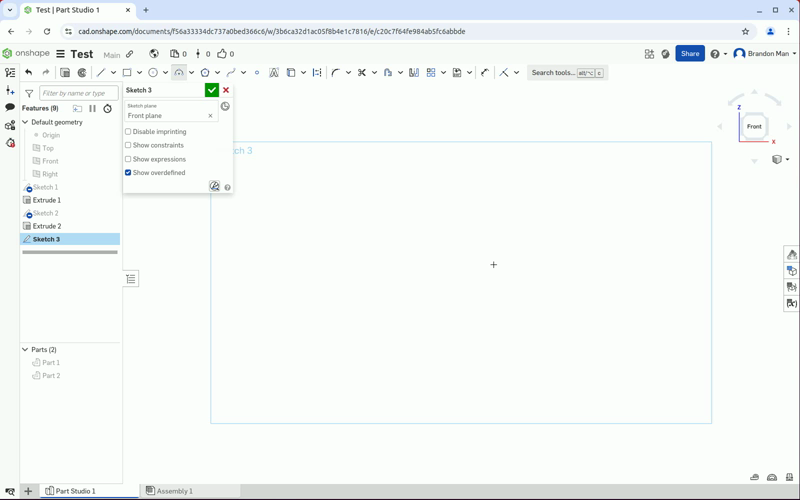
key_down(shift)
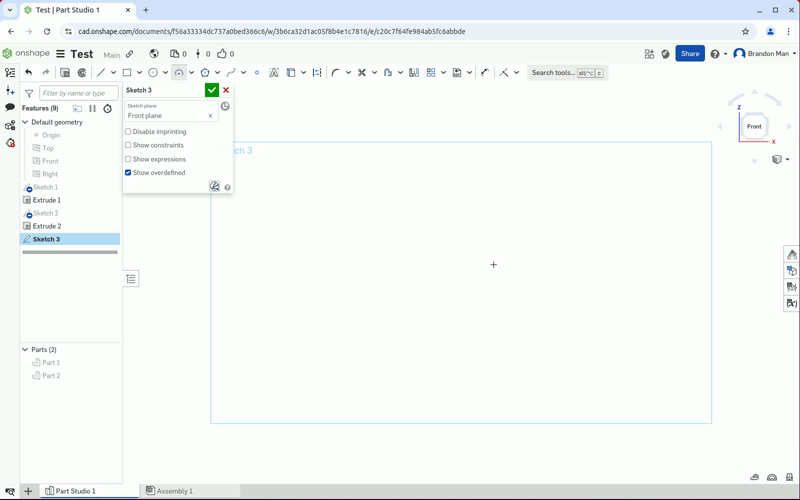
mouse_move(498, 282)
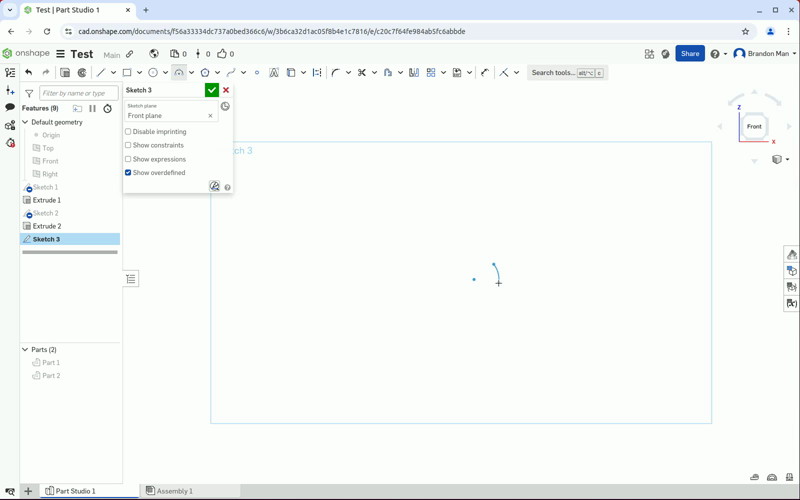
click(498, 282)
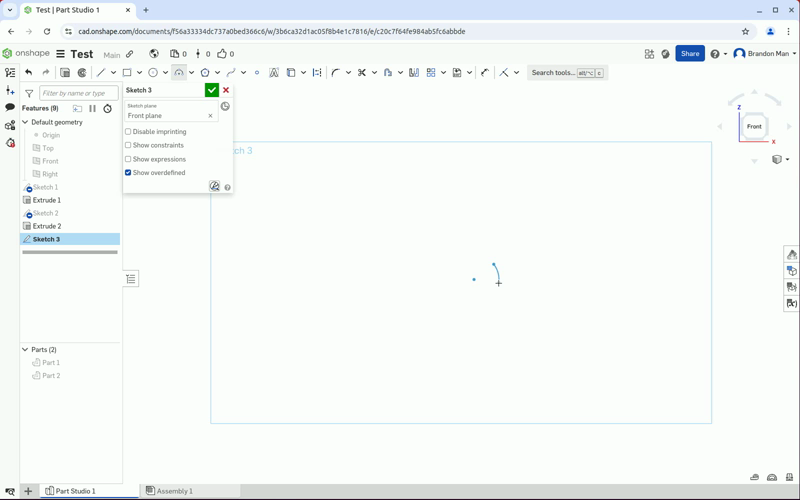
mouse_move(497, 273)
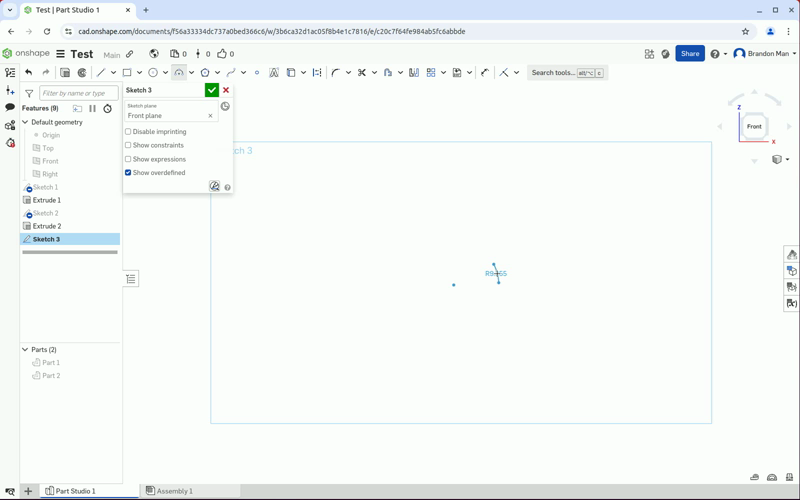
click(497, 273)
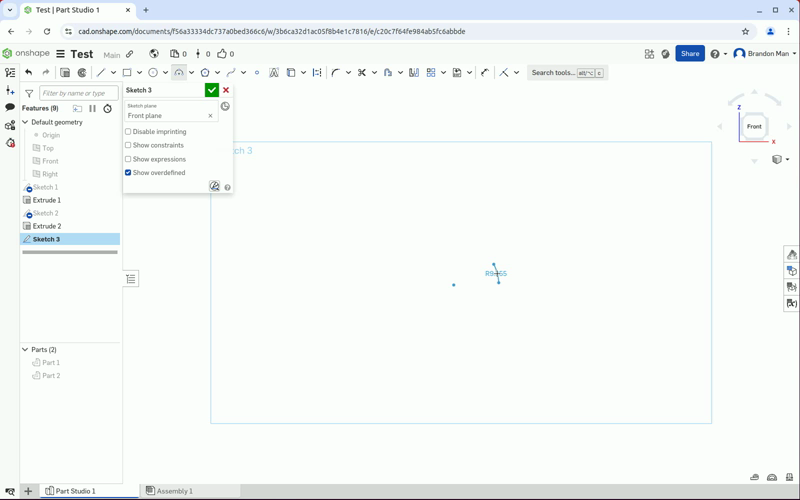
key_up(shift)
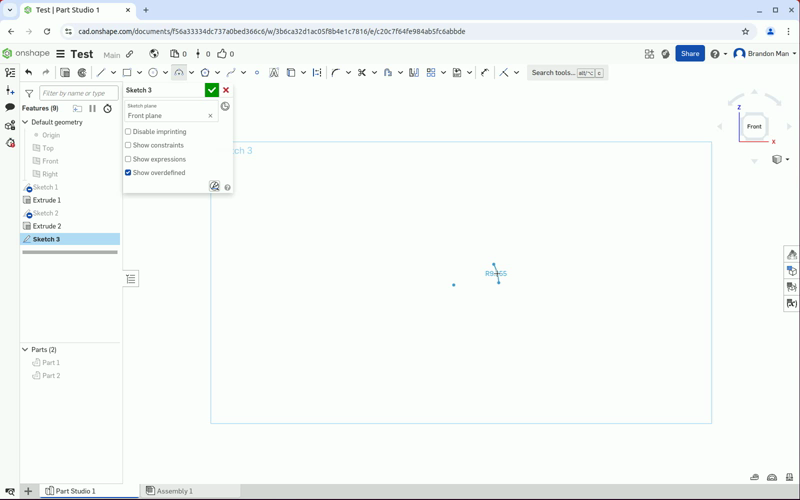
key(esc)
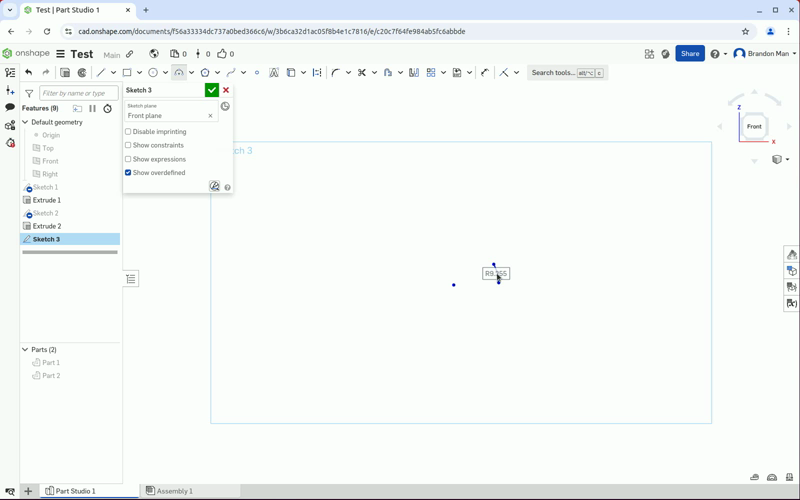
key(l)
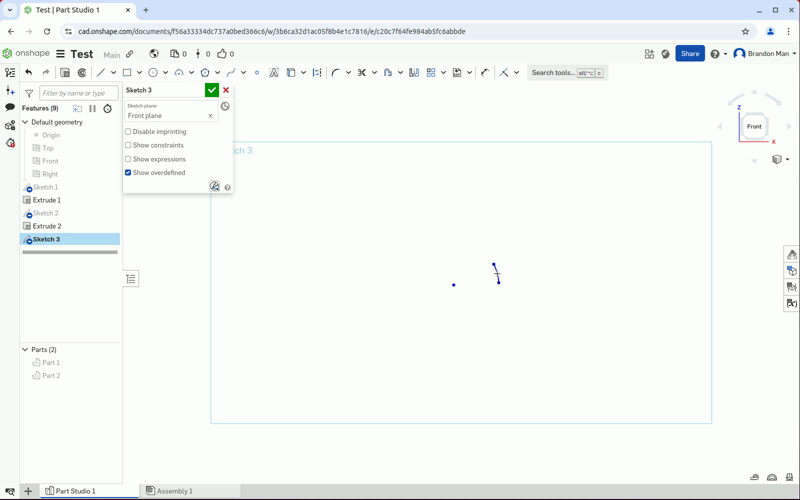
mouse_move(498, 282)
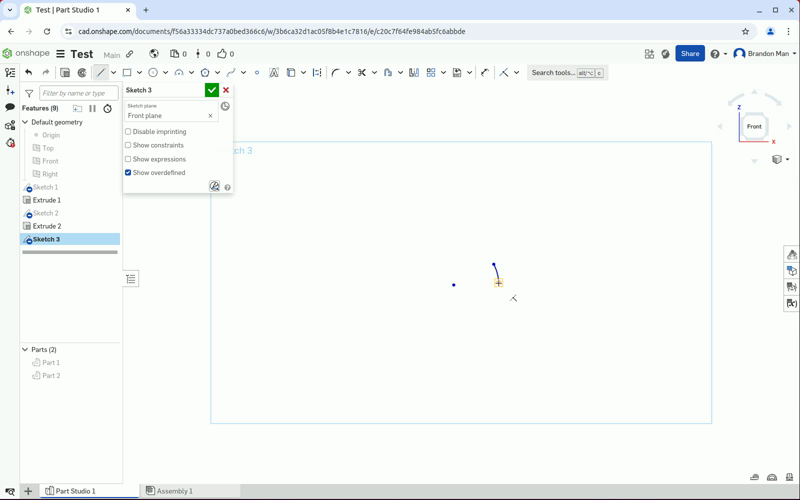
click(498, 282)
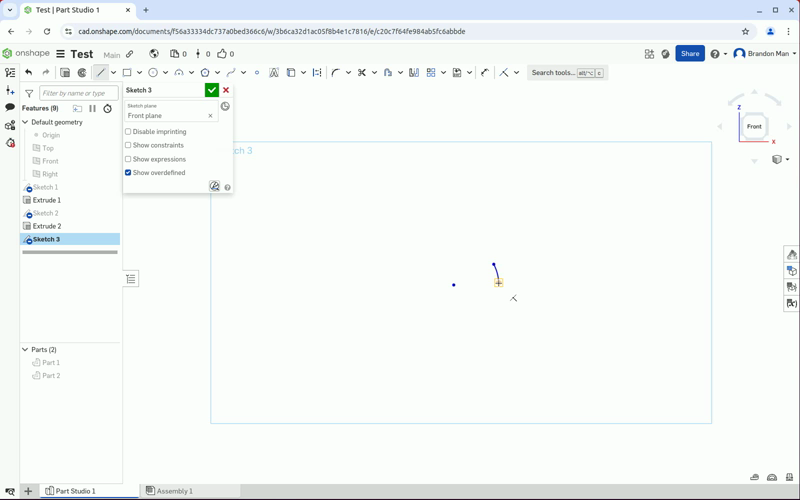
key_down(shift)
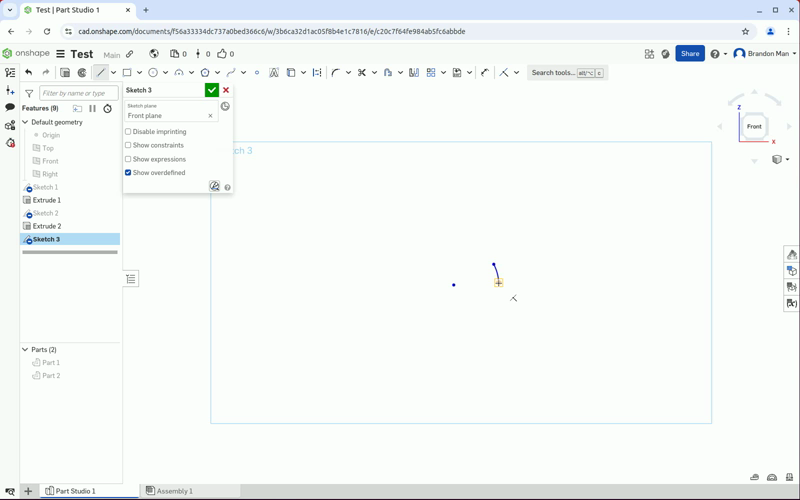
mouse_move(559, 282)
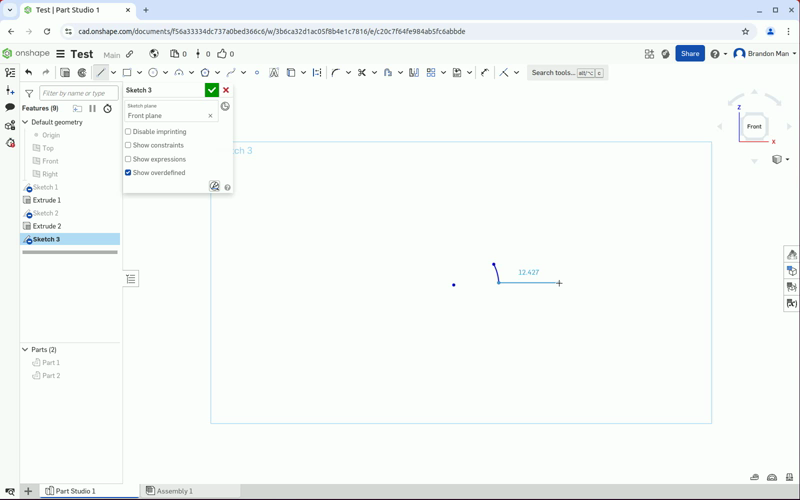
click(559, 282)
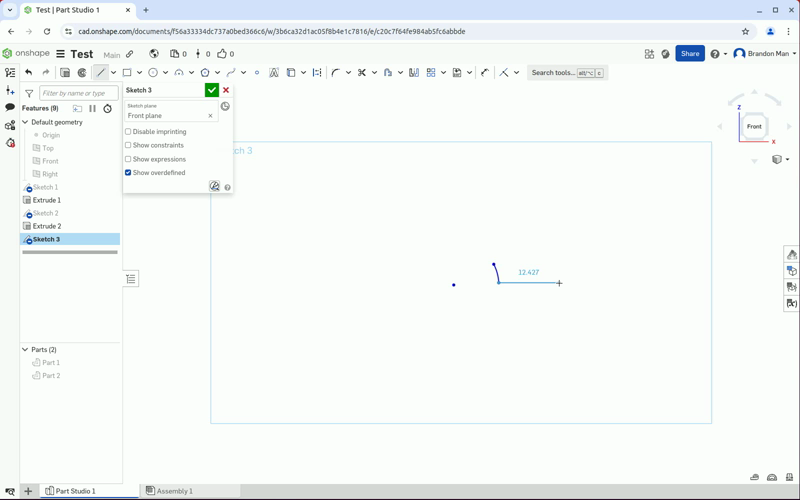
key_up(shift)
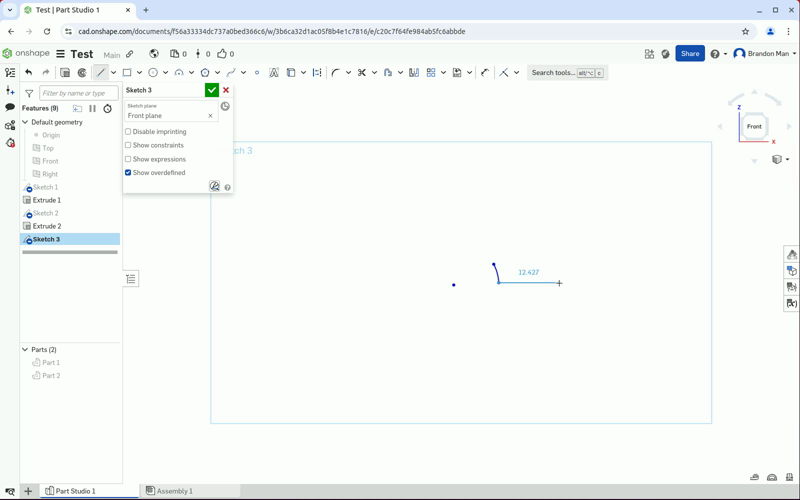
key_down(shift)
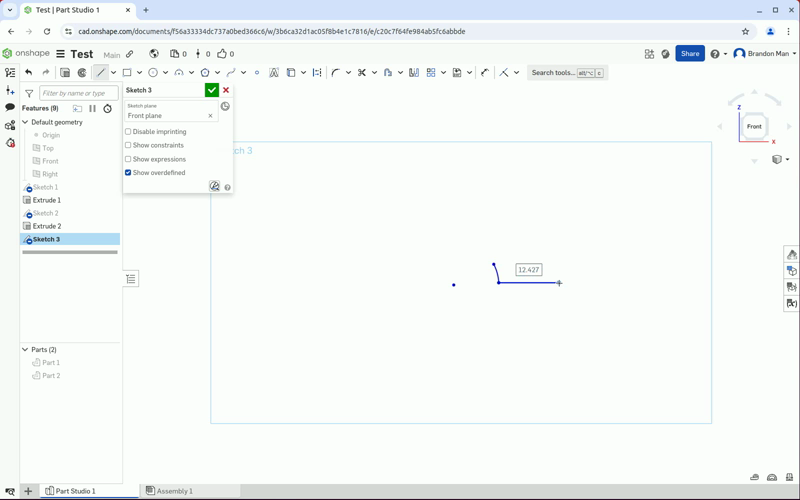
mouse_move(589, 282)
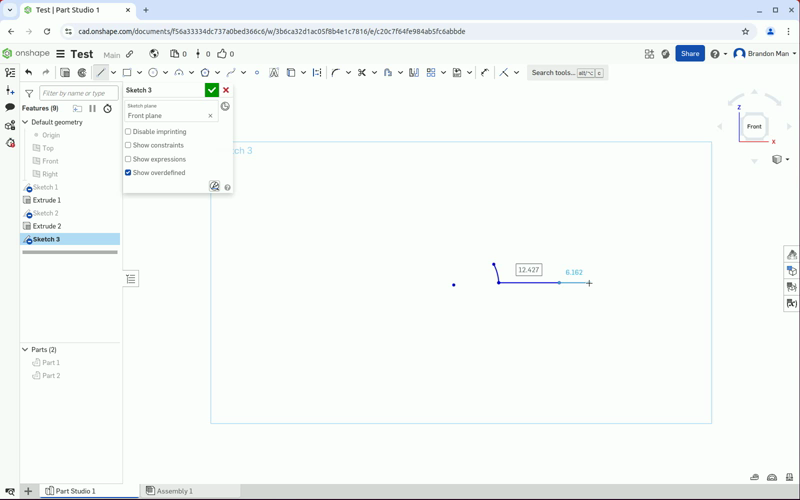
mouse_move(559, 303)
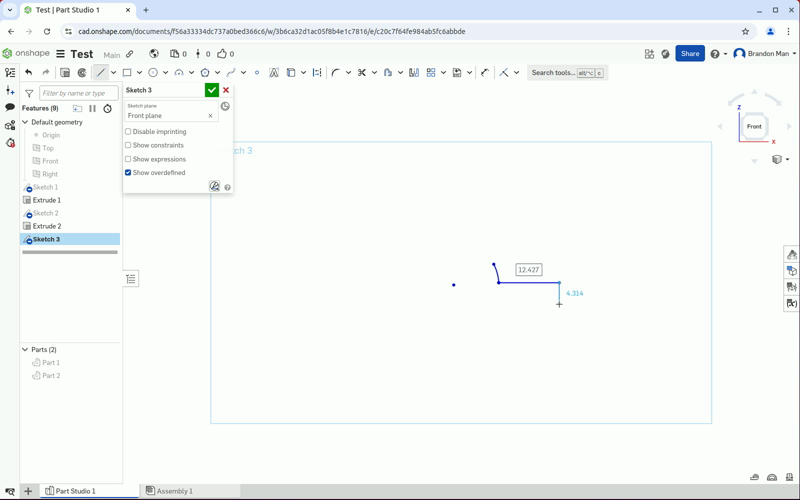
click(559, 303)
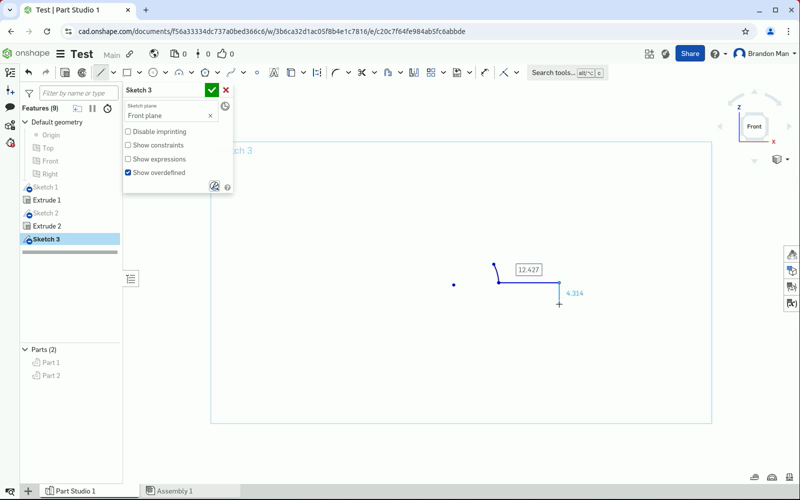
key_up(shift)
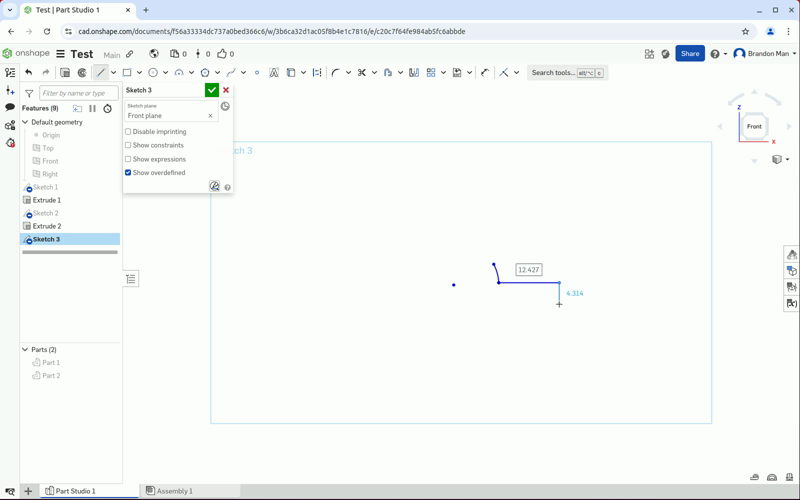
key_down(shift)
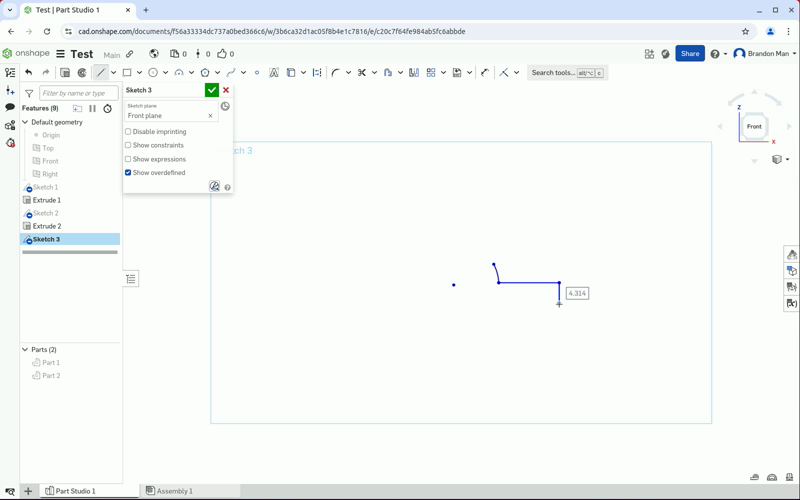
mouse_move(589, 303)
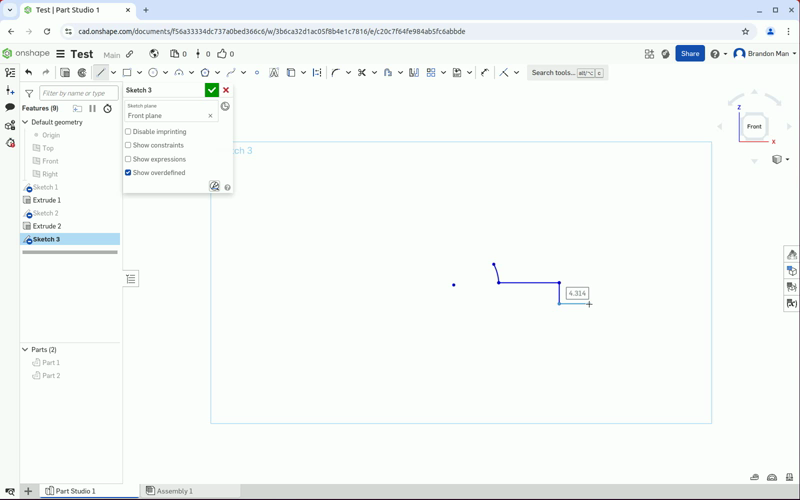
mouse_move(573, 303)
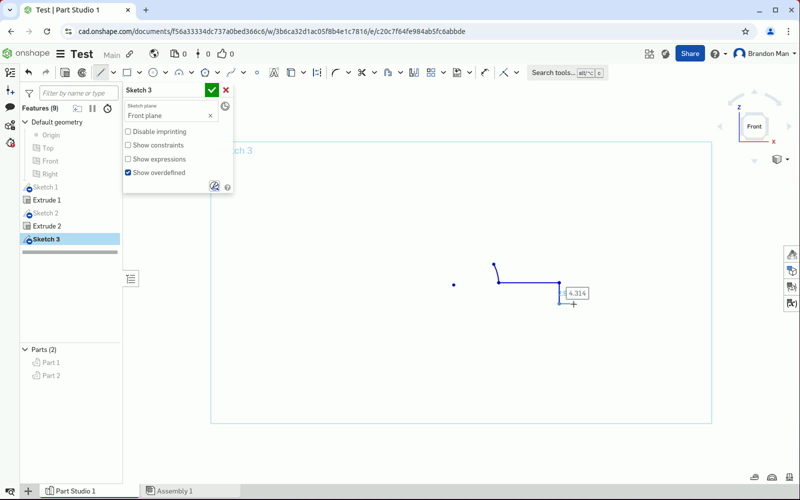
click(573, 303)
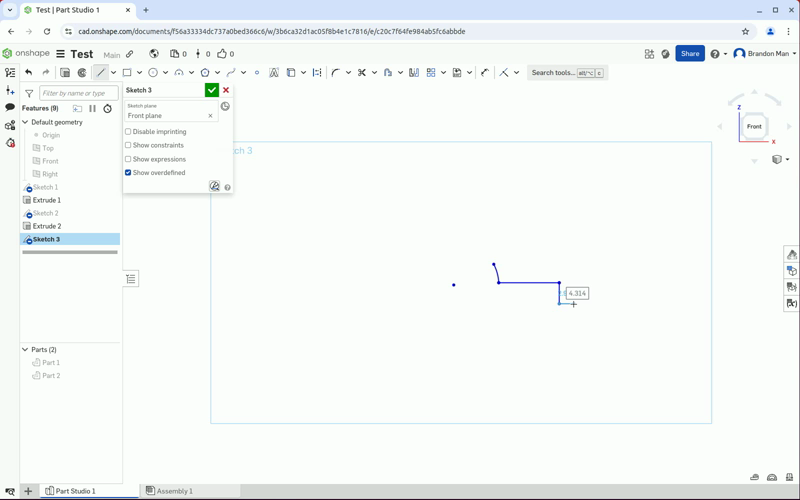
key_up(shift)
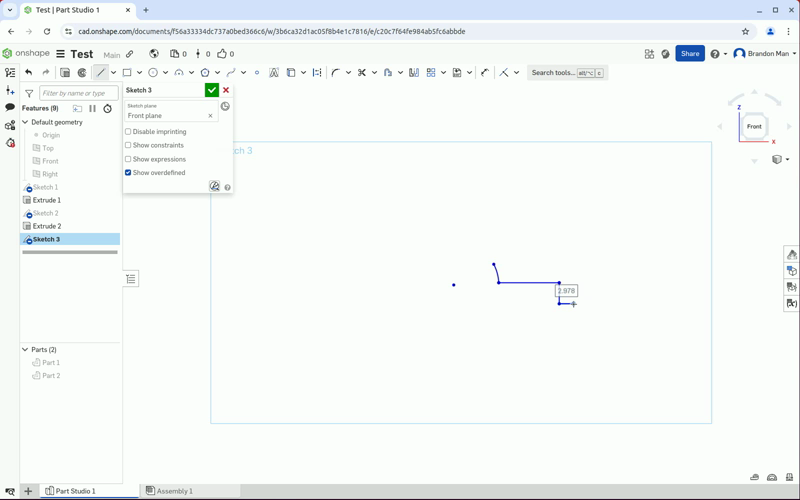
key_down(shift)
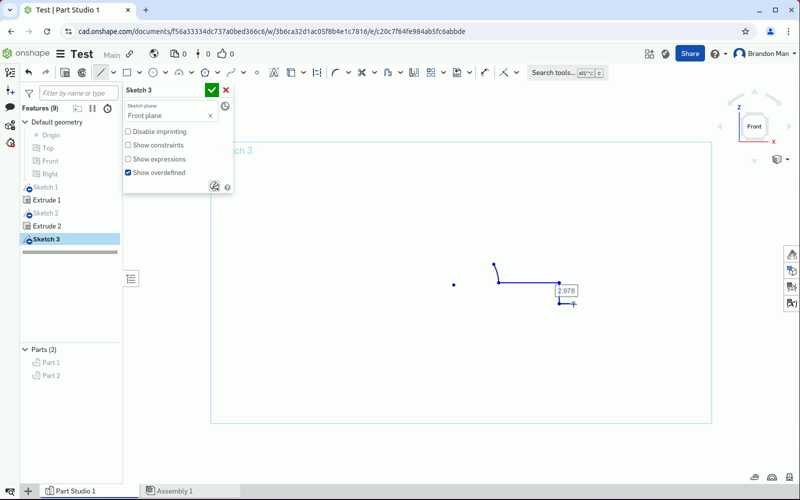
mouse_move(589, 303)
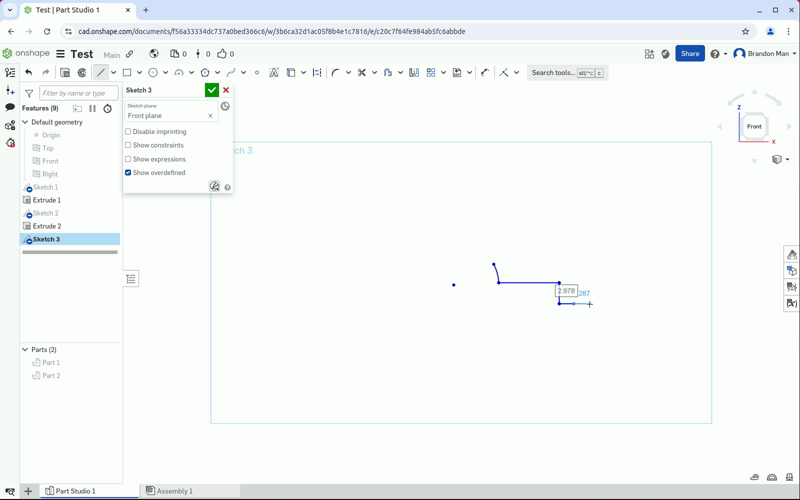
mouse_move(573, 264)
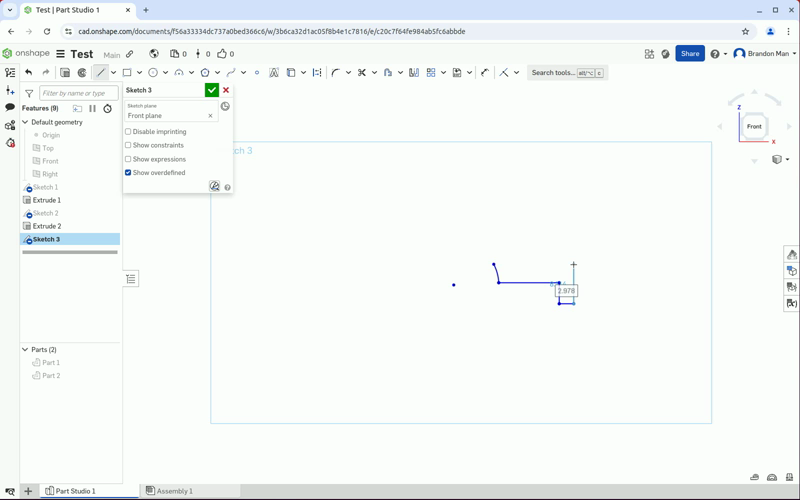
click(573, 264)
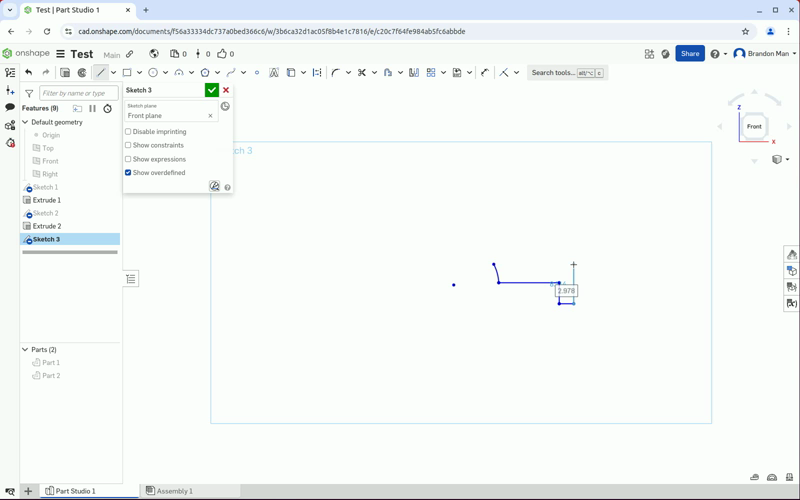
key_up(shift)
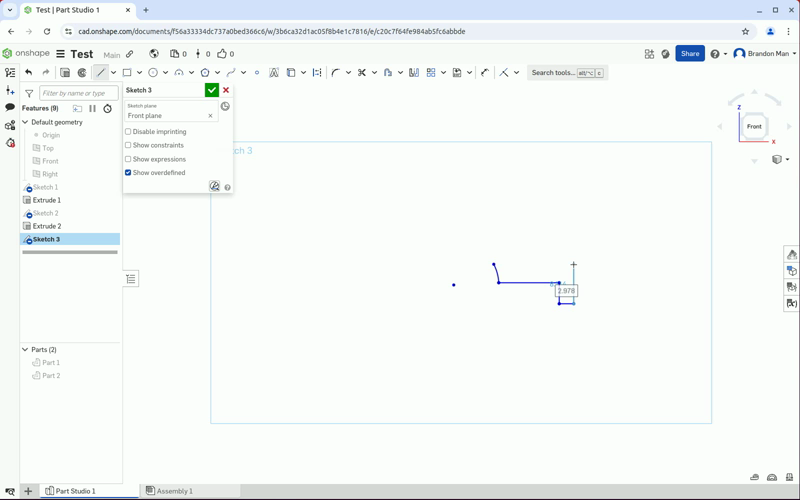
key_down(shift)
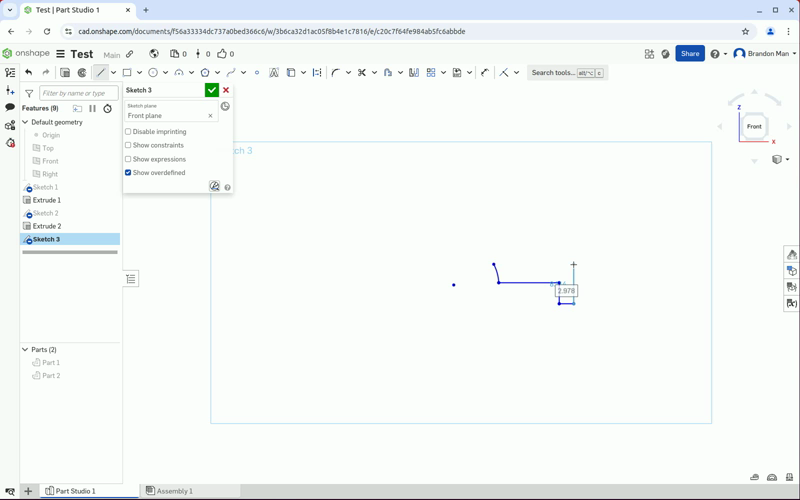
mouse_move(493, 264)
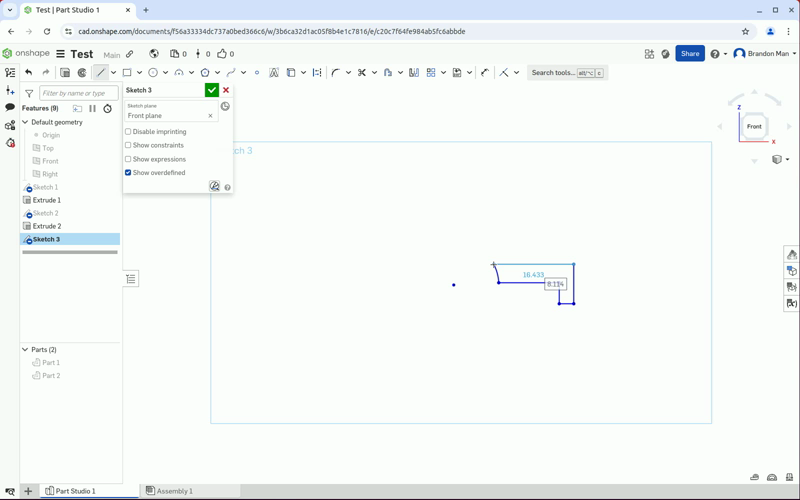
key_up(shift)
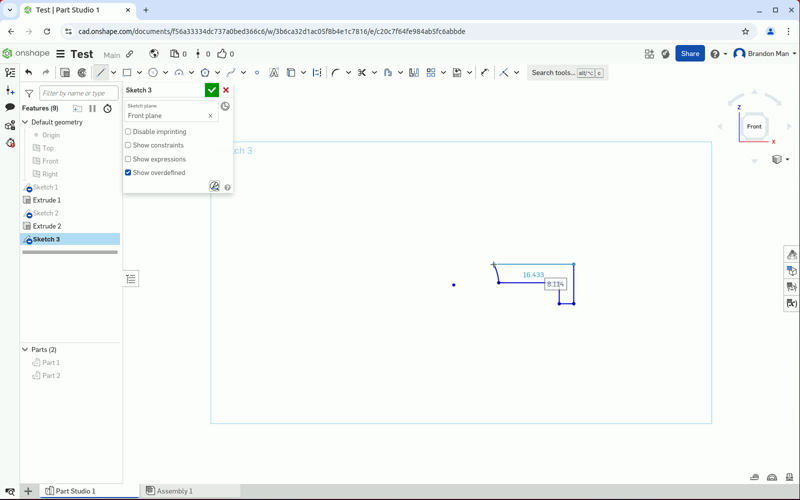
click(493, 264)
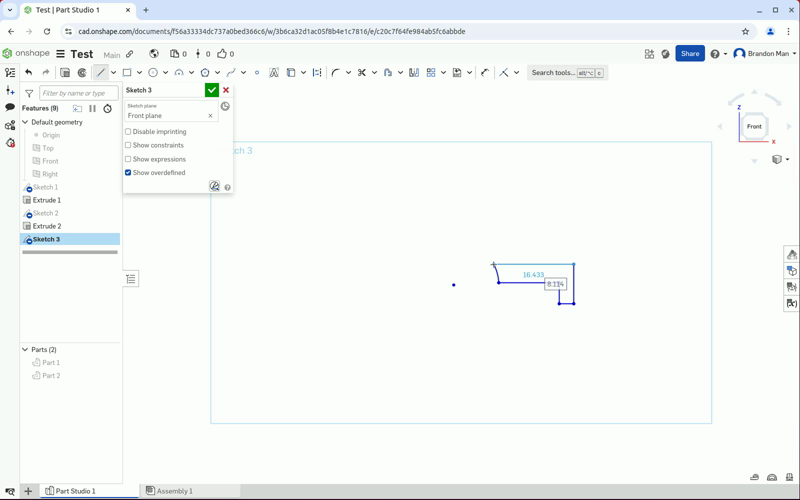
key(esc)
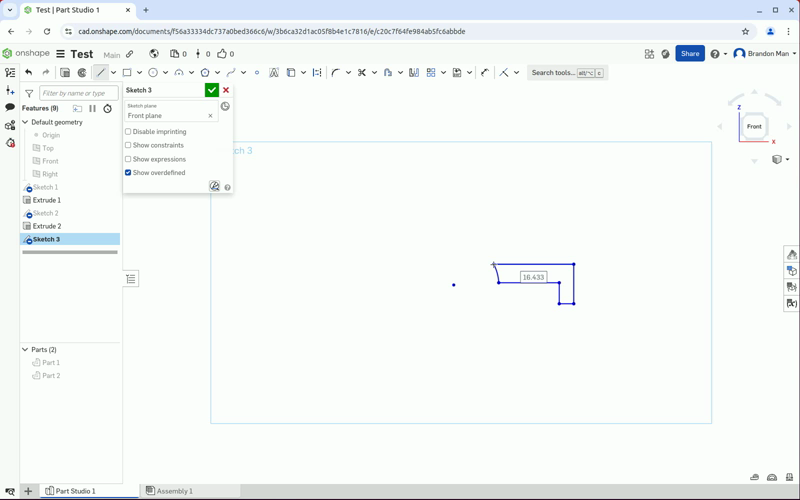
mouse_move(539, 274)
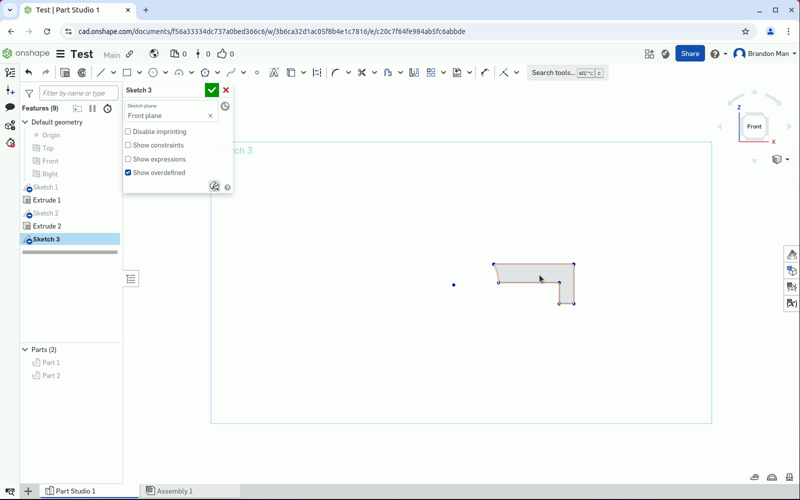
scroll(6)
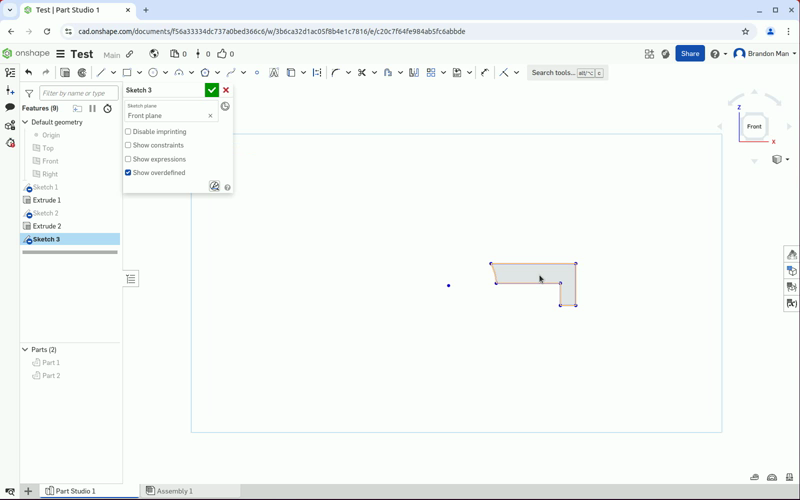
scroll(6)
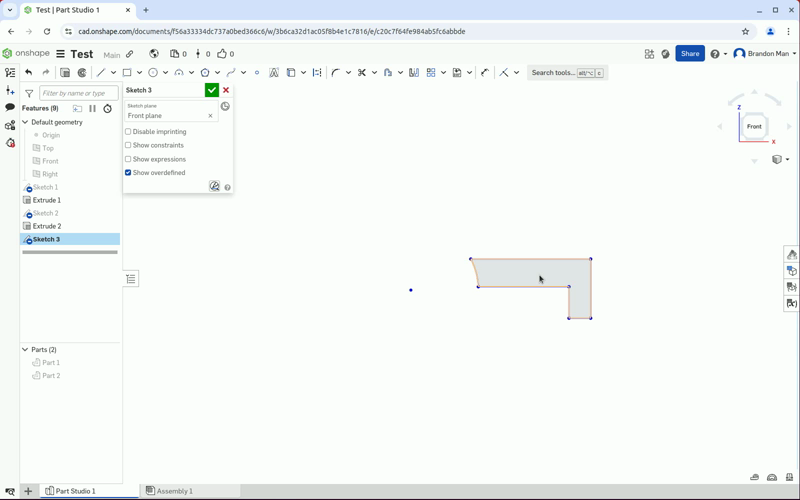
scroll(6)
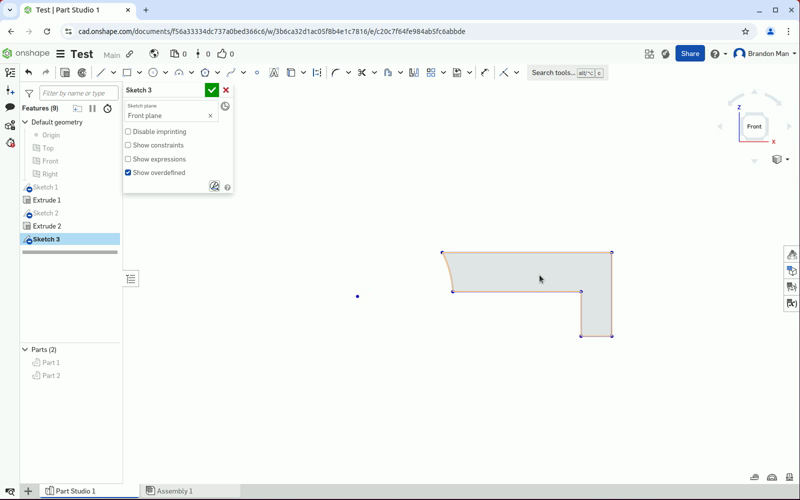
scroll(6)
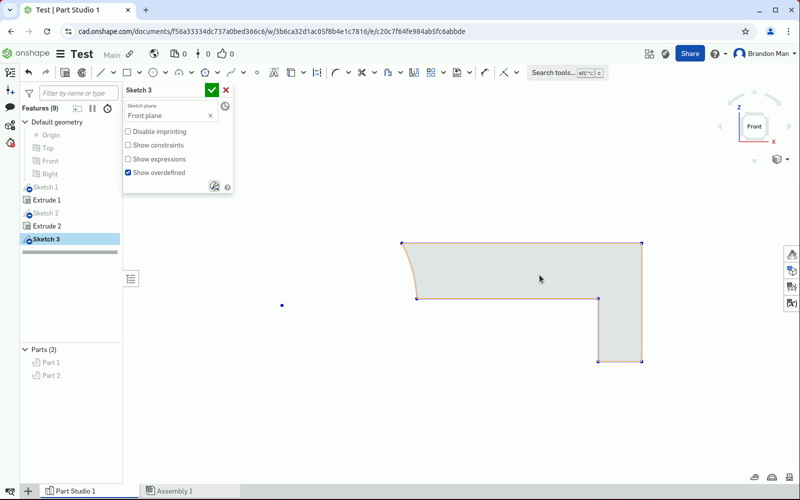
scroll(6)
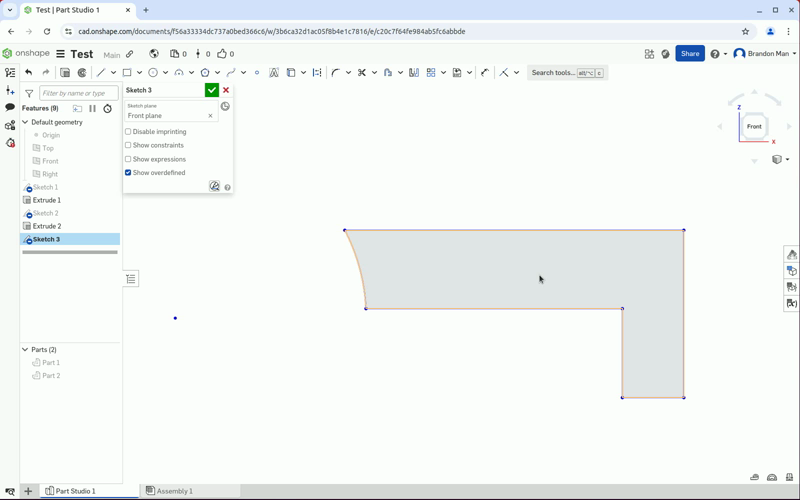
scroll(6)
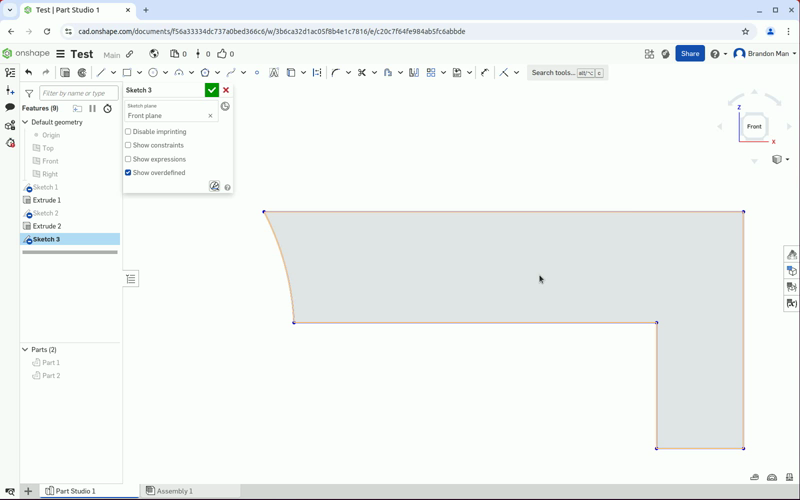
scroll(6)
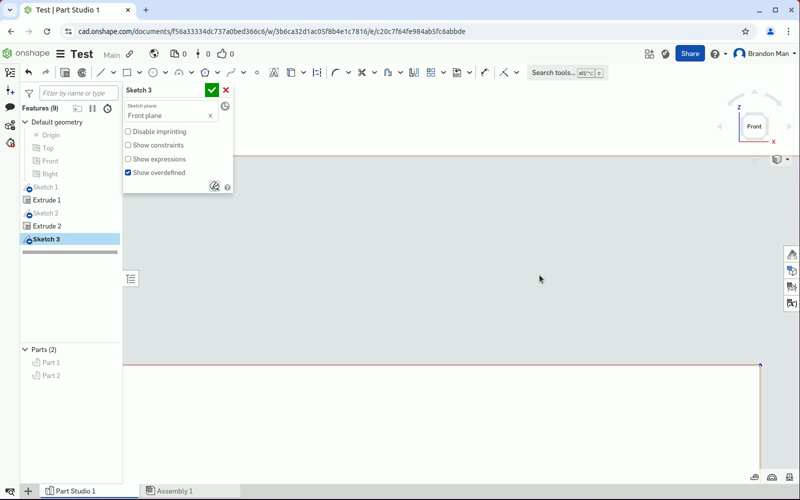
click(539, 274)
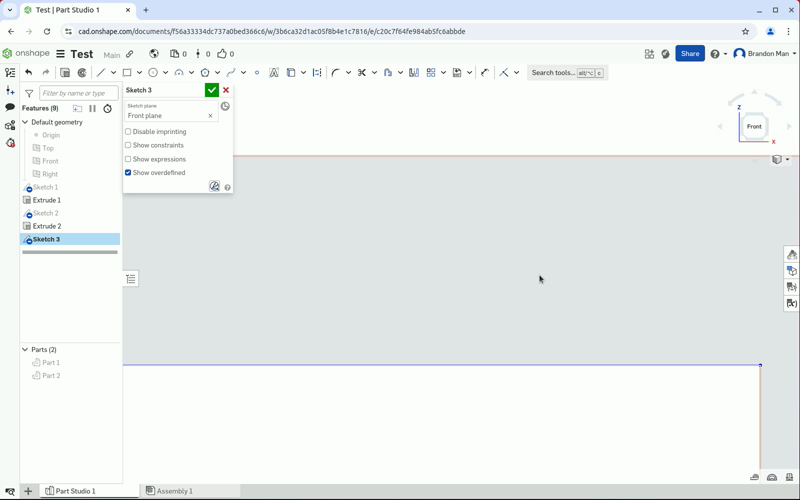
scroll(-6)
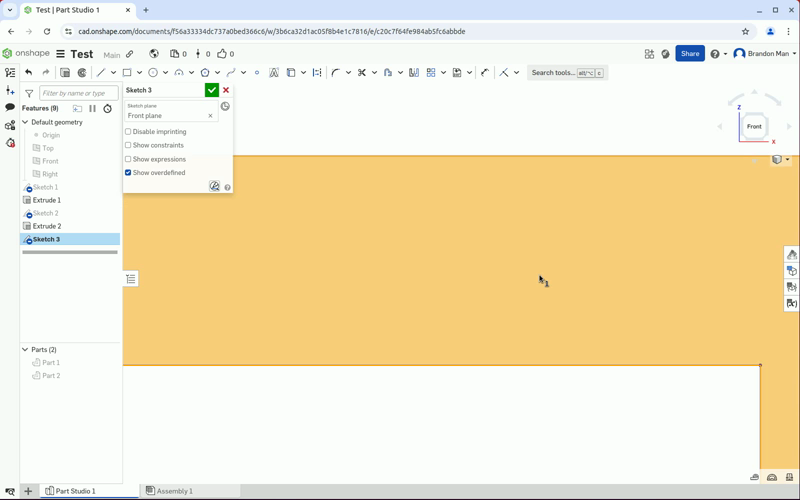
scroll(-6)
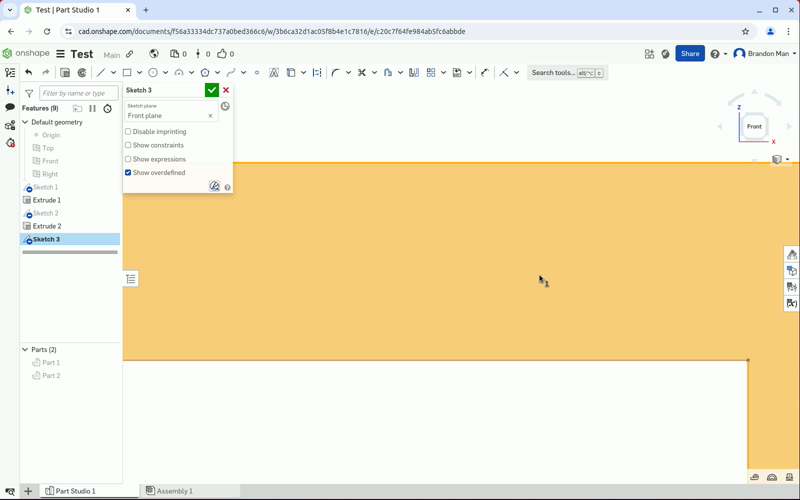
scroll(-6)
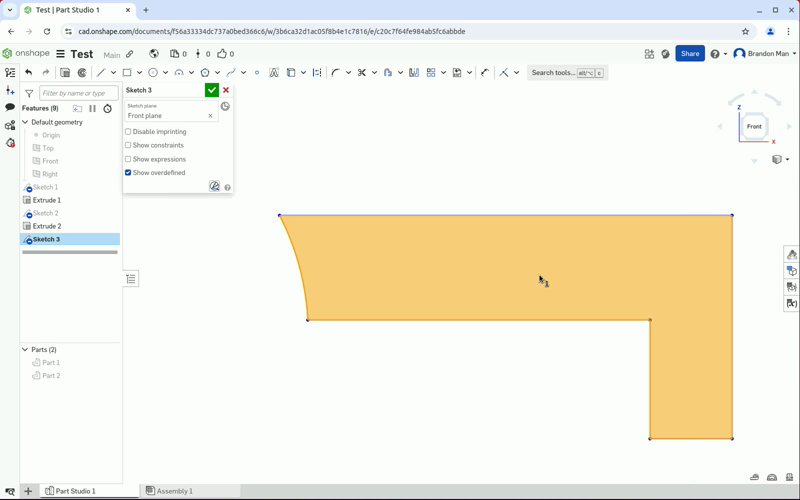
scroll(-6)
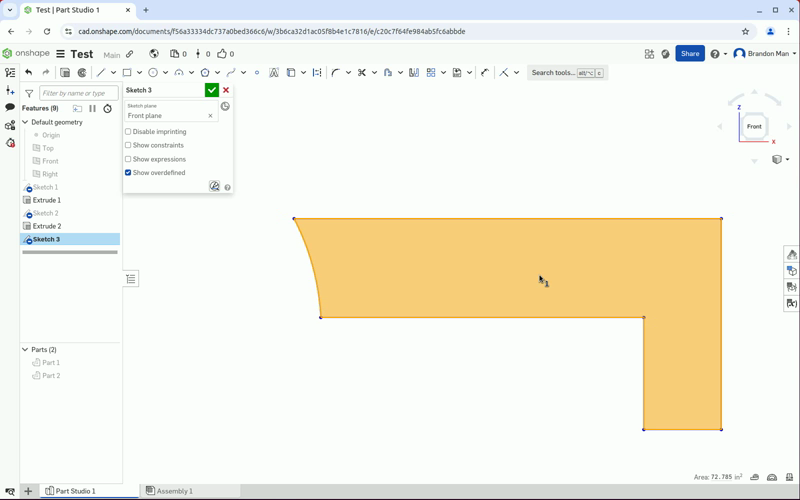
scroll(-6)
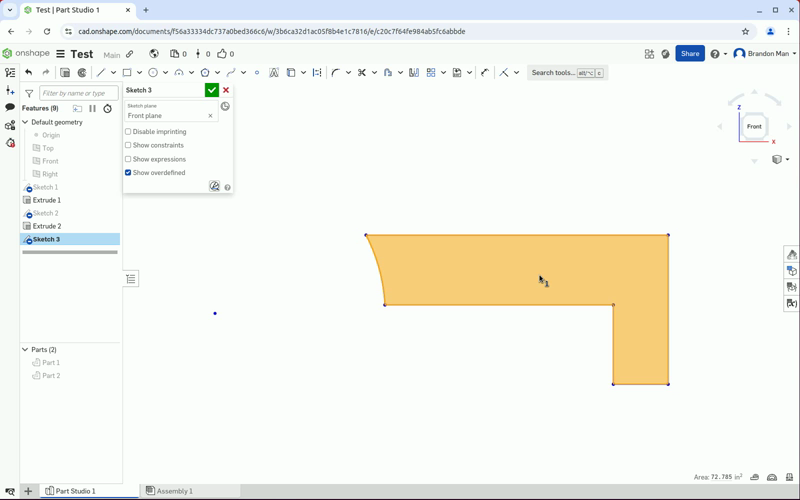
scroll(-6)
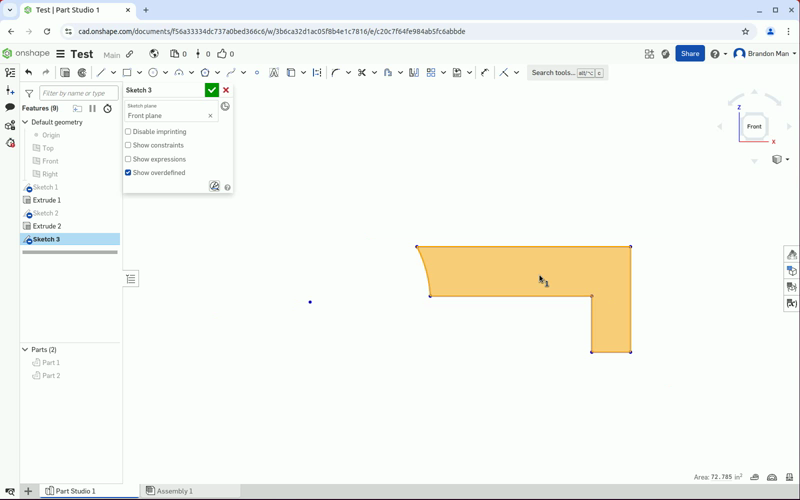
scroll(-6)
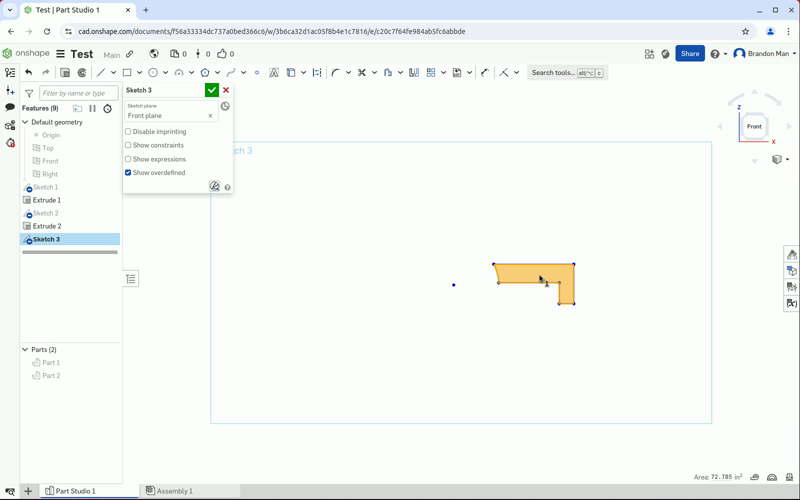
mouse_move(73, 352)
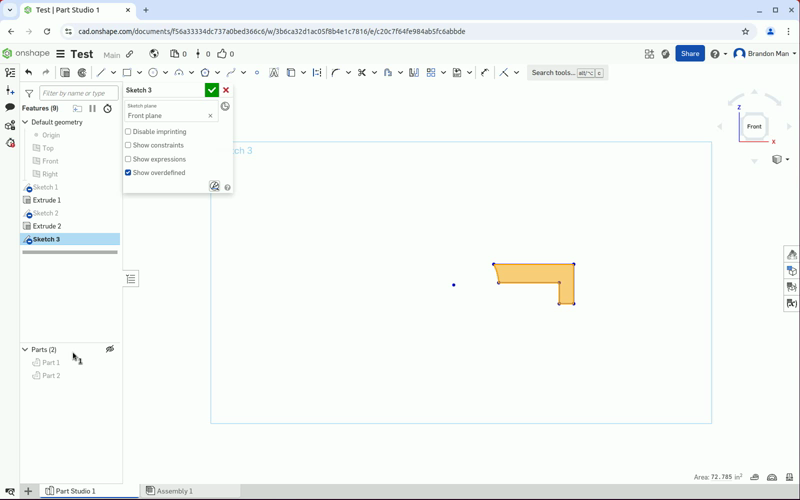
key(shift+y)
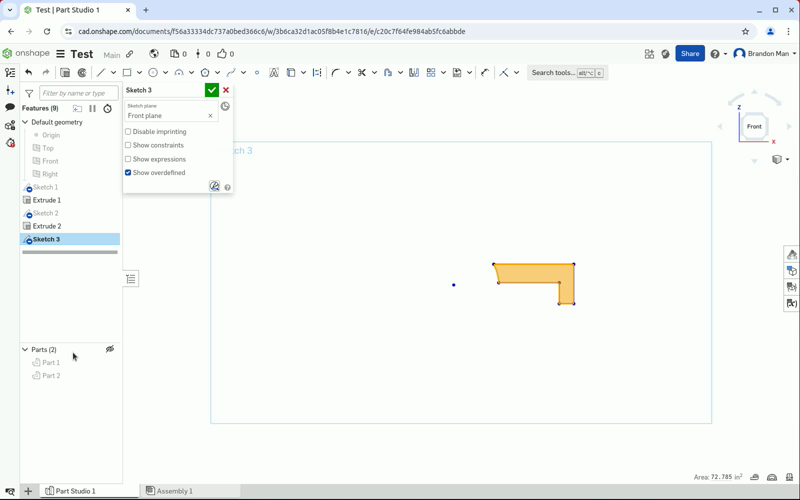
key(shift+e)
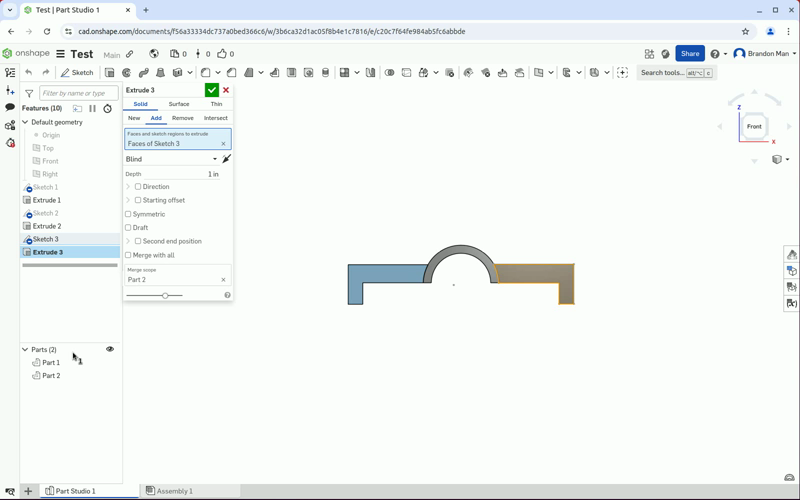
mouse_move(143, 106)
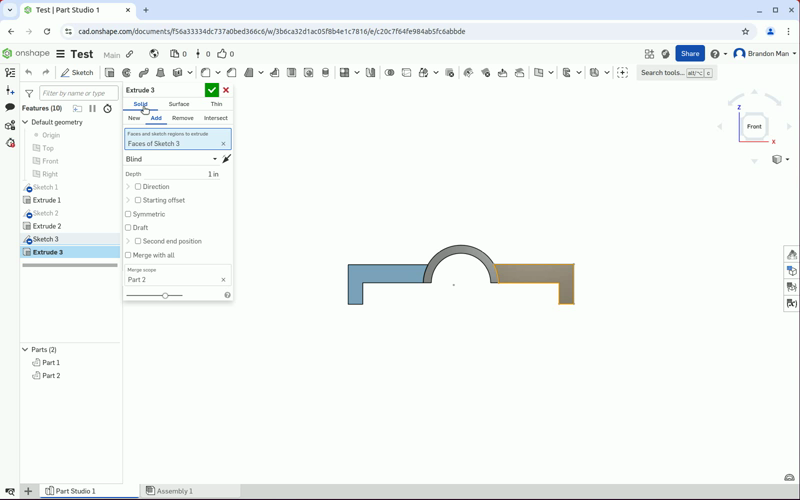
click(143, 106)
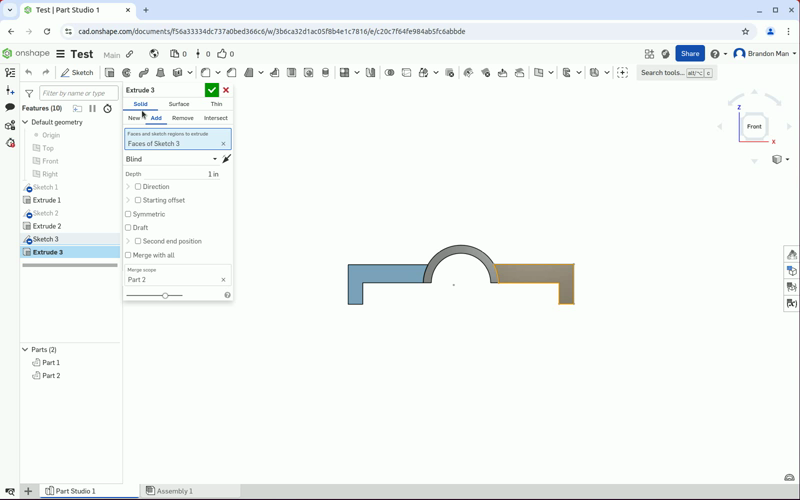
mouse_move(137, 120)
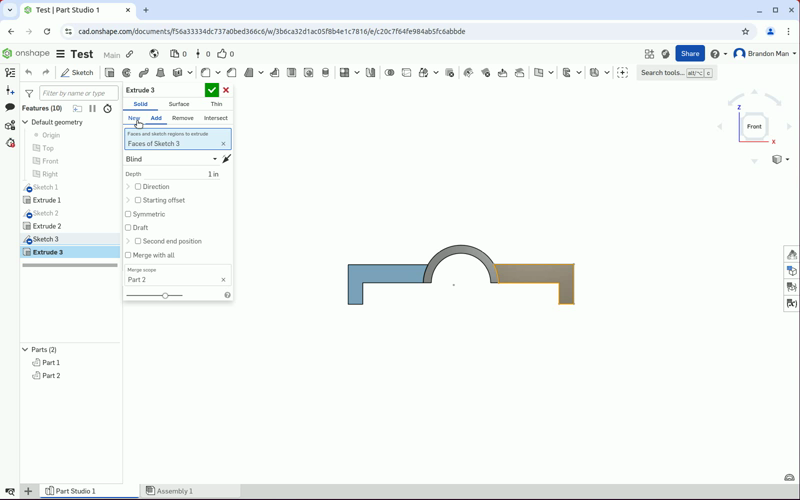
click(137, 120)
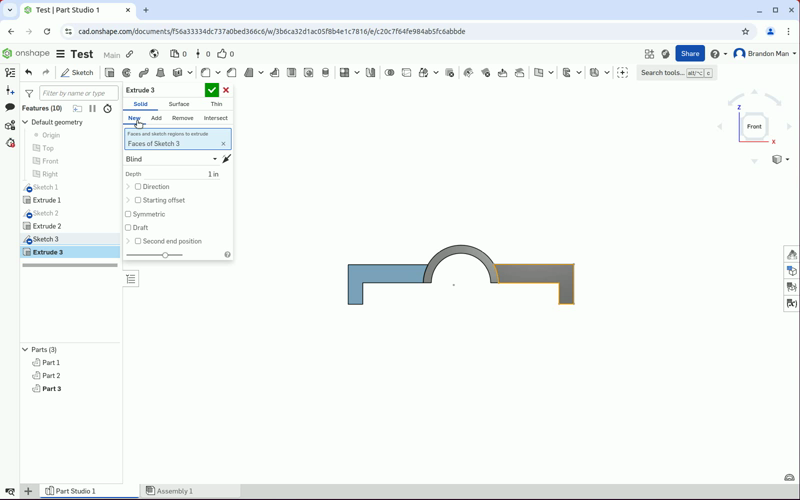
key(tab, 4)
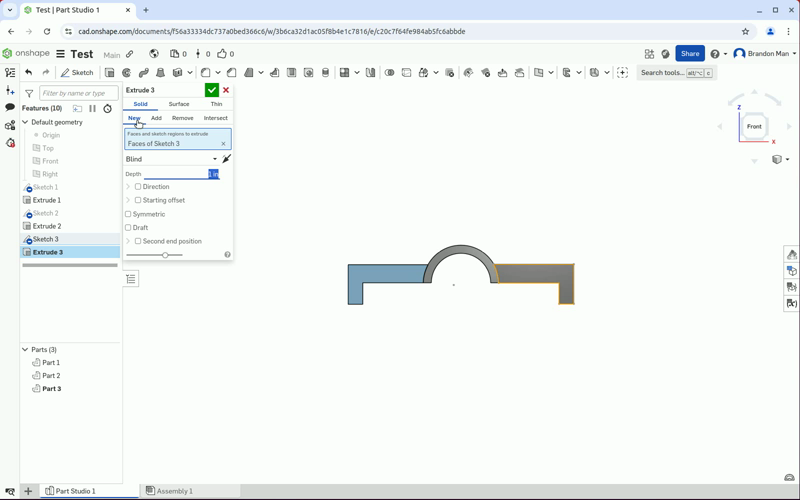
text(10.592)
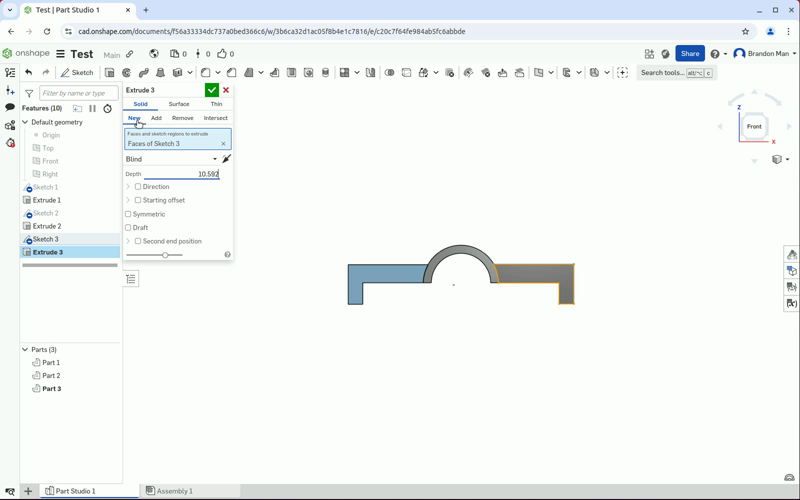
key(tab, 3)
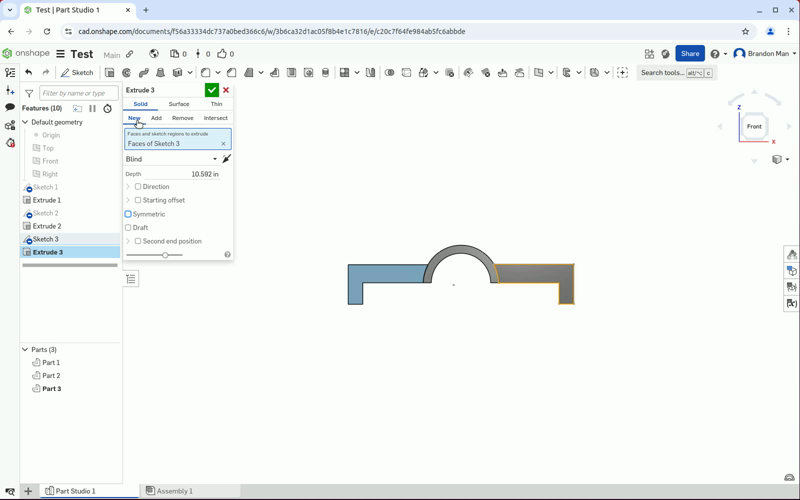
key(space)
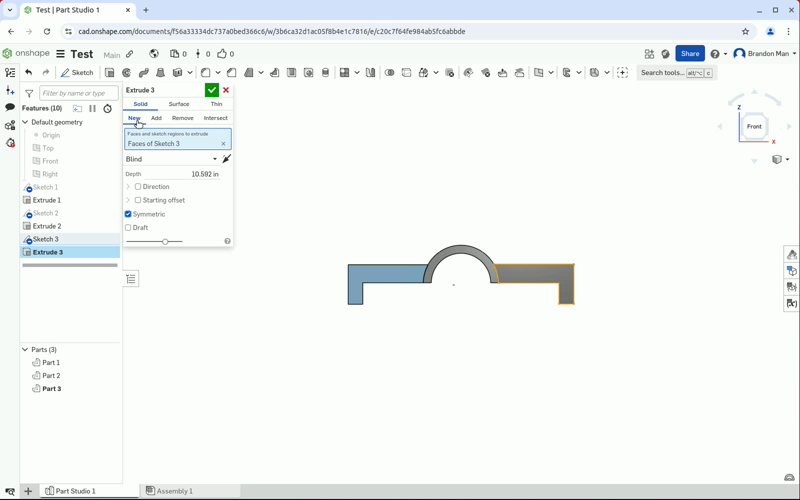
key(enter)
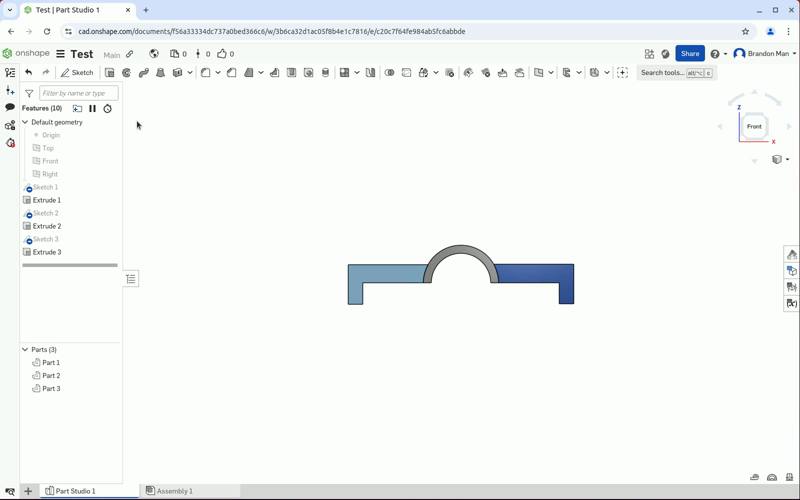
key(shift+h)
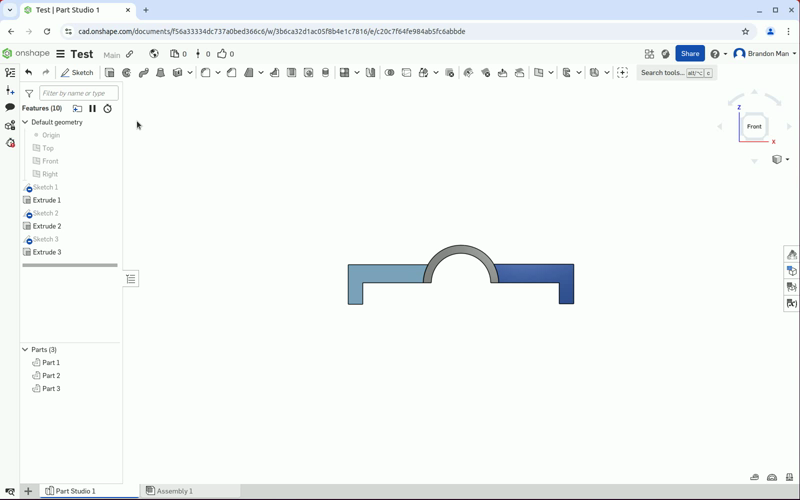
key(shift+h)
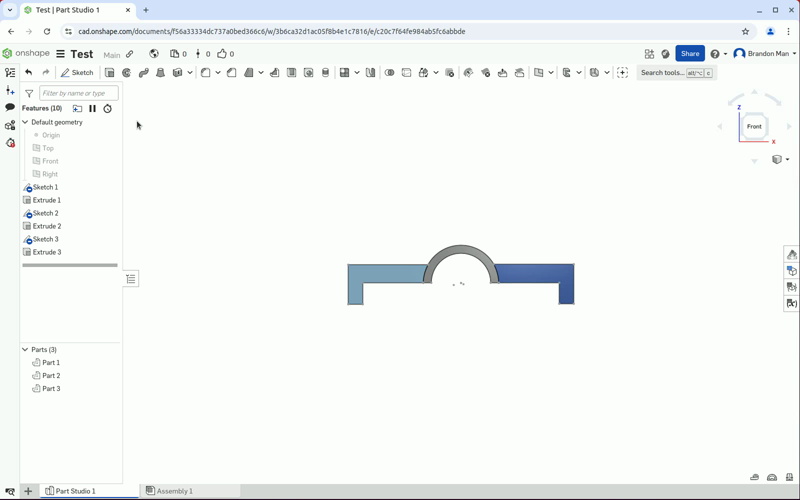
key(shift+7)
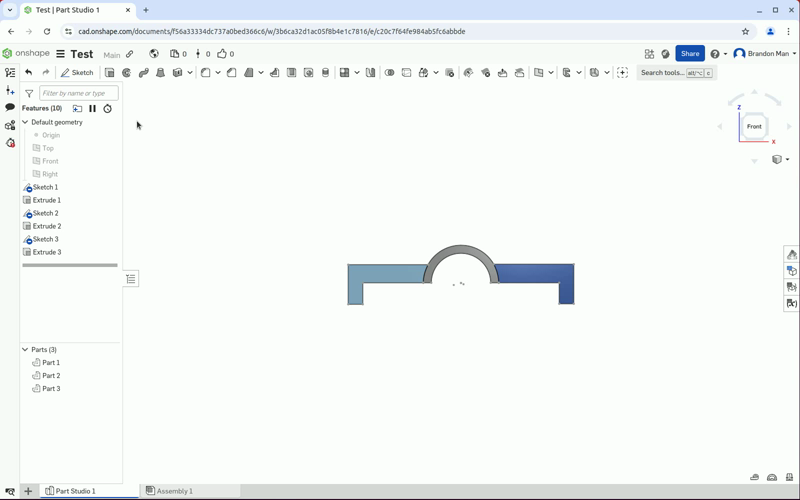
key(left, 2)
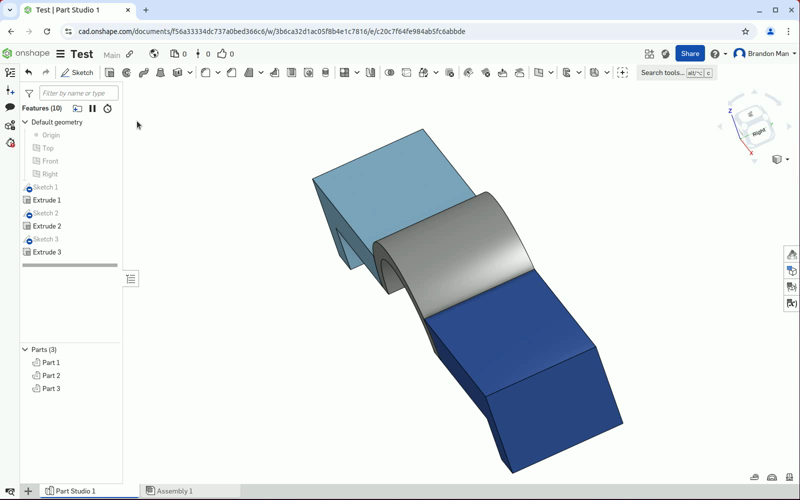
key(down, 2)
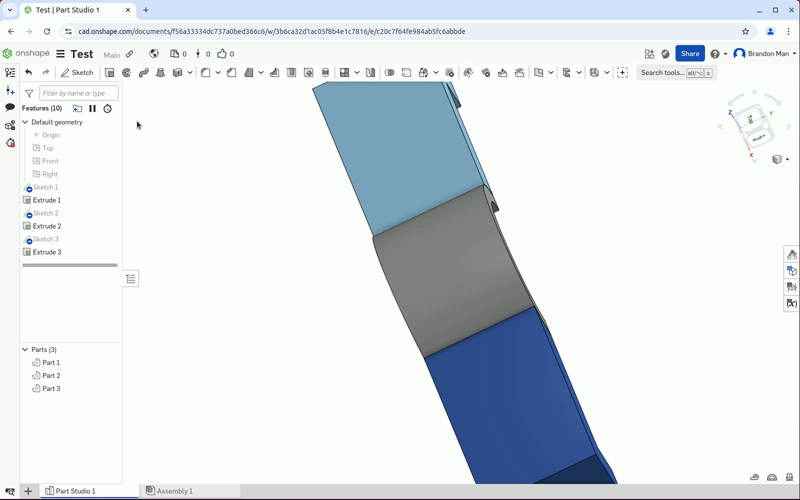
key(up, 2)
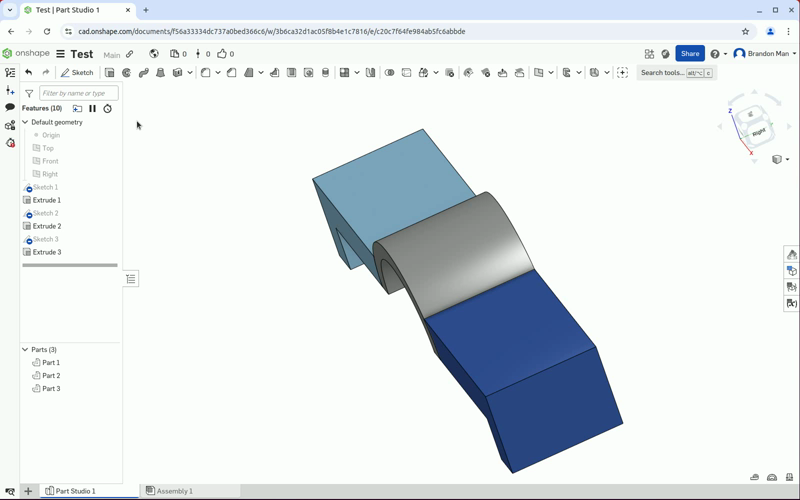
key(right, 2)
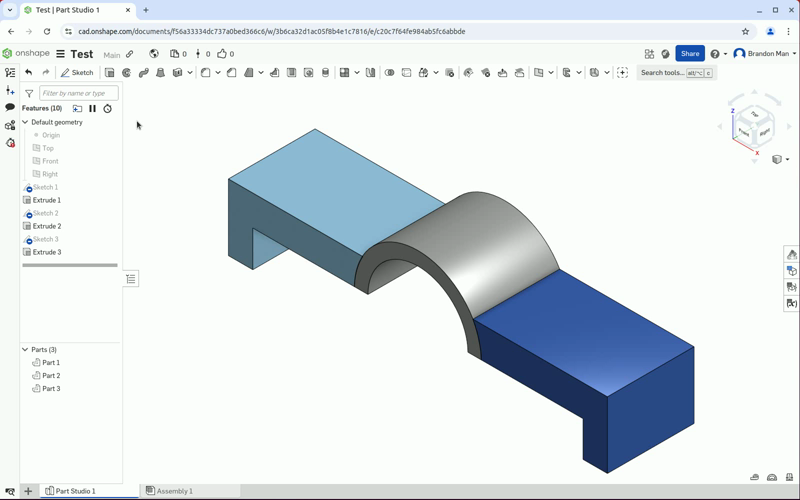
mouse_move(73, 189)
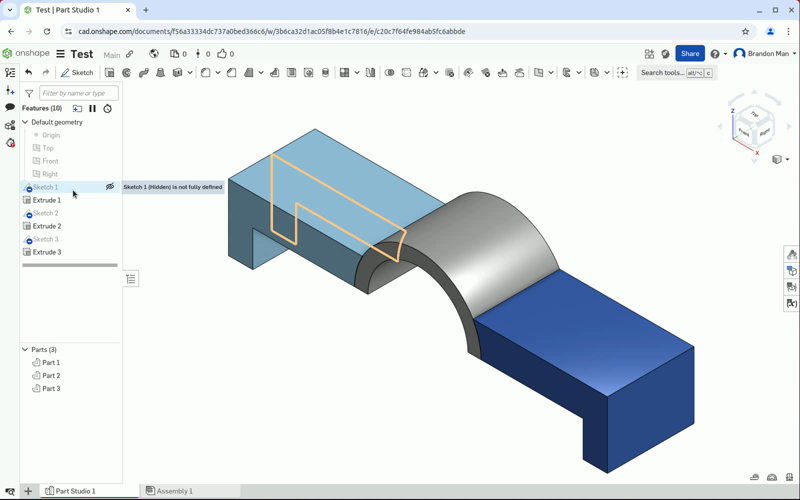
click(73, 189)